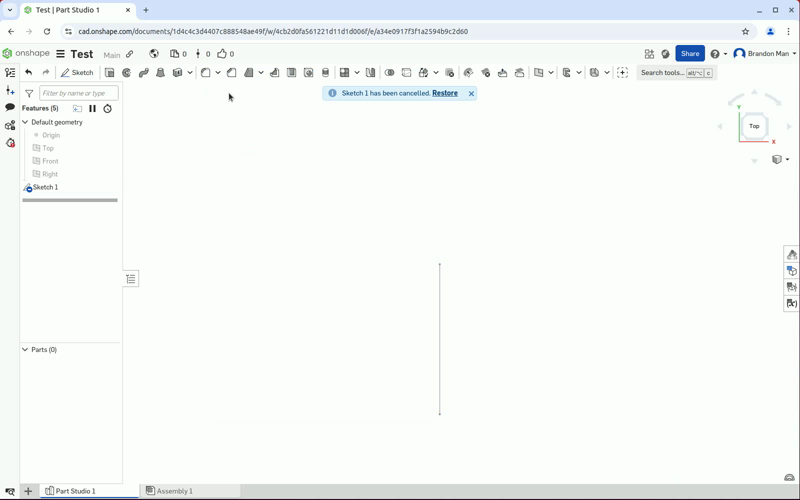
key(shift+h)
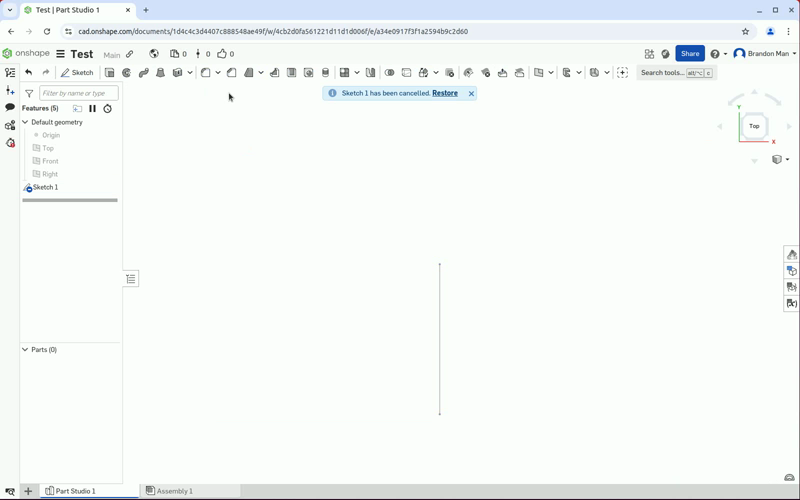
key(shift+s)
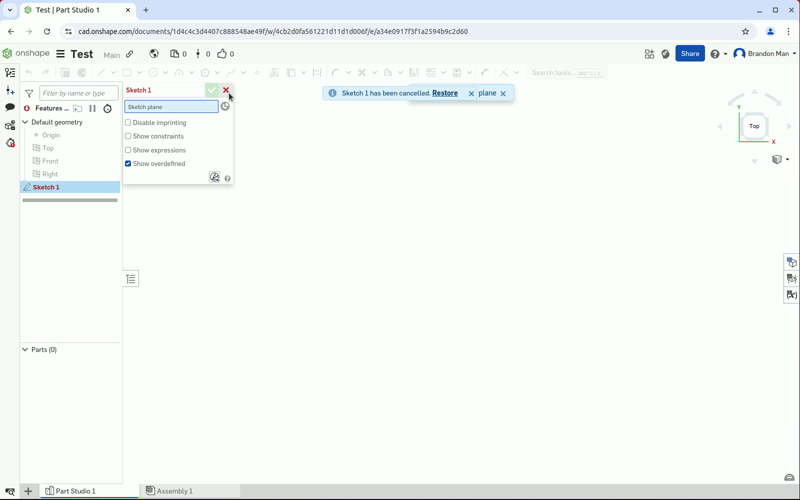
mouse_move(73, 150)
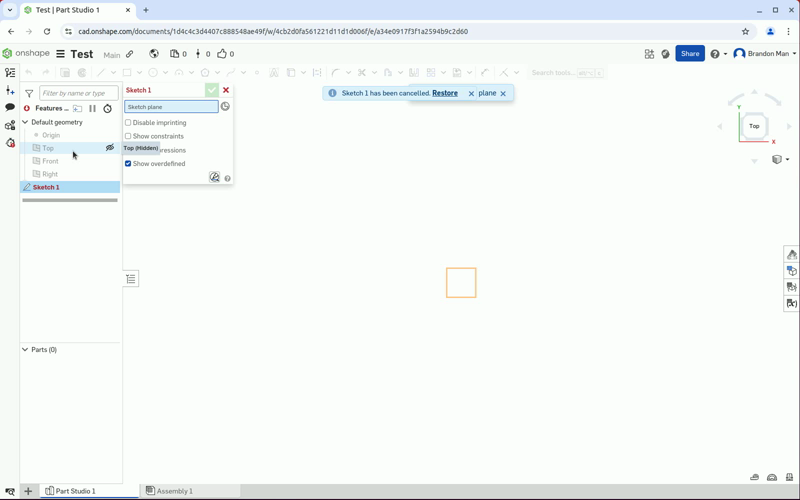
click(73, 150)
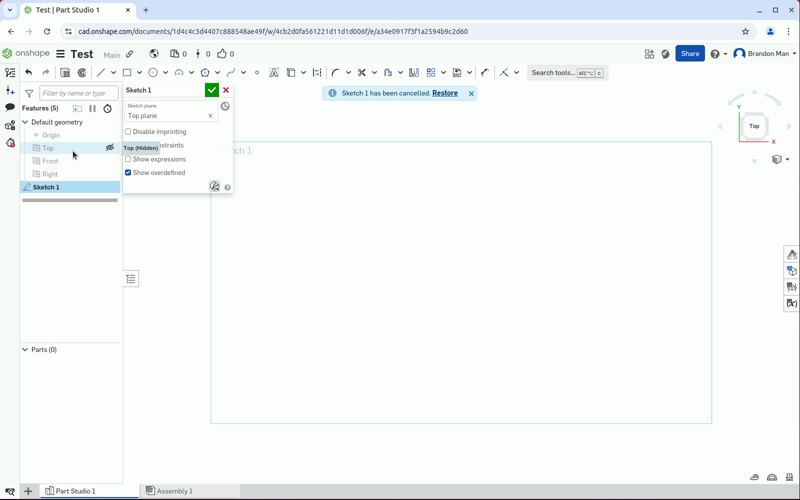
mouse_move(73, 352)
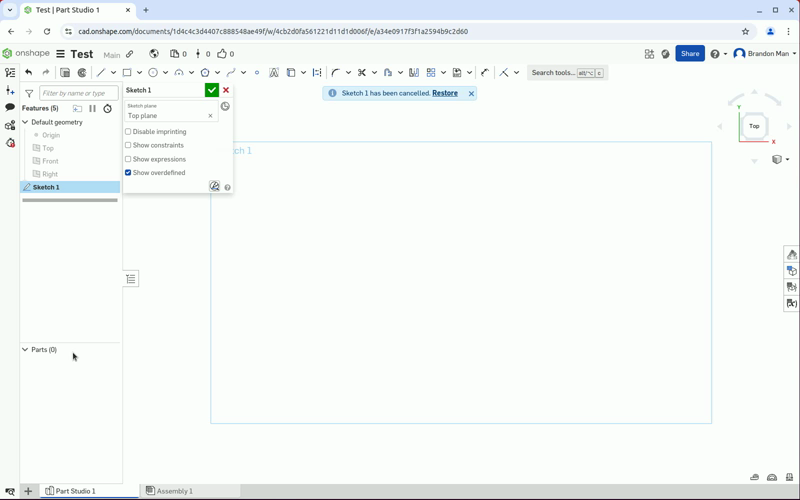
key(y)
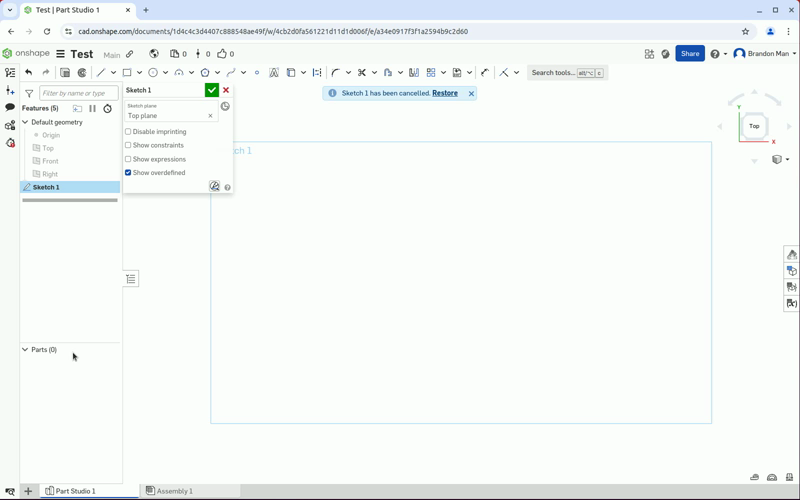
key(l)
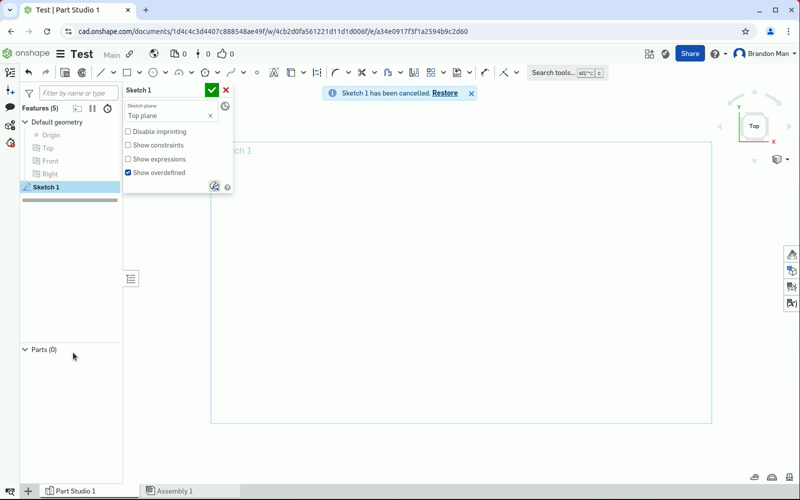
key_down(shift)
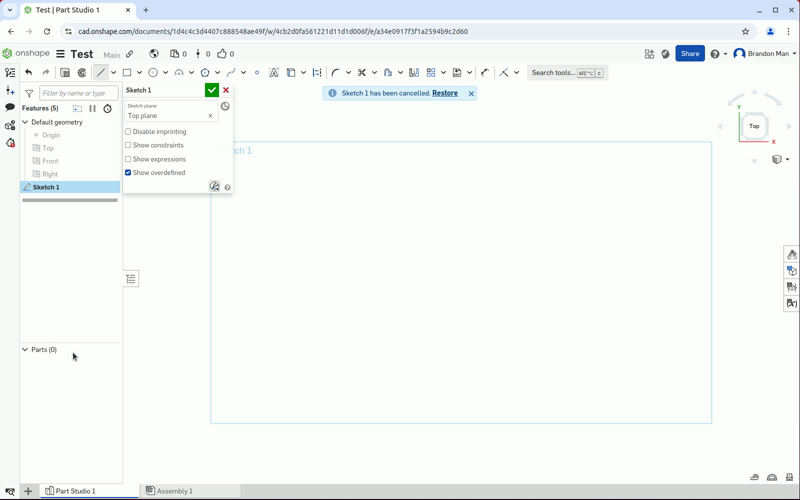
mouse_move(348, 339)
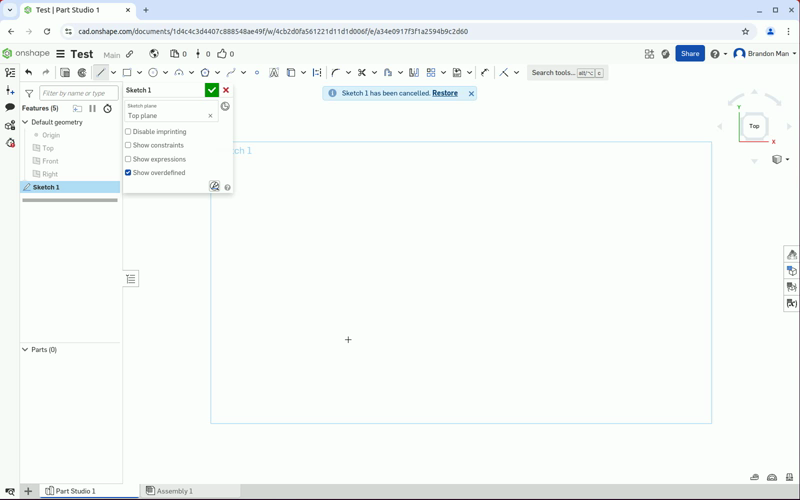
click(348, 339)
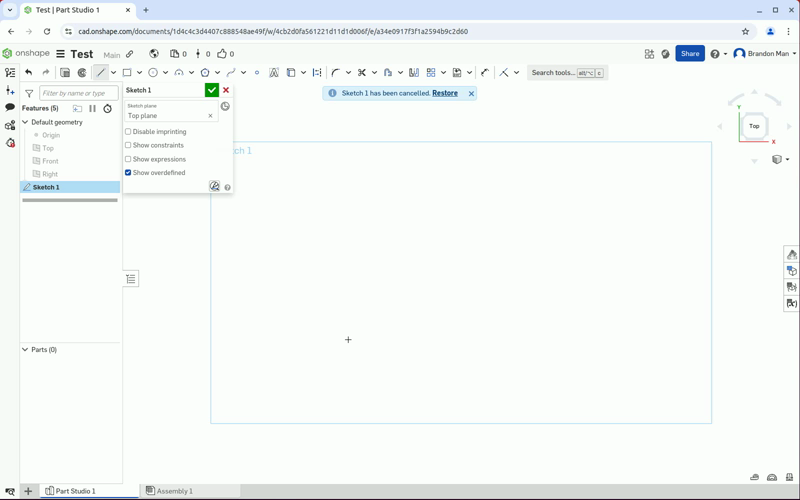
key_up(shift)
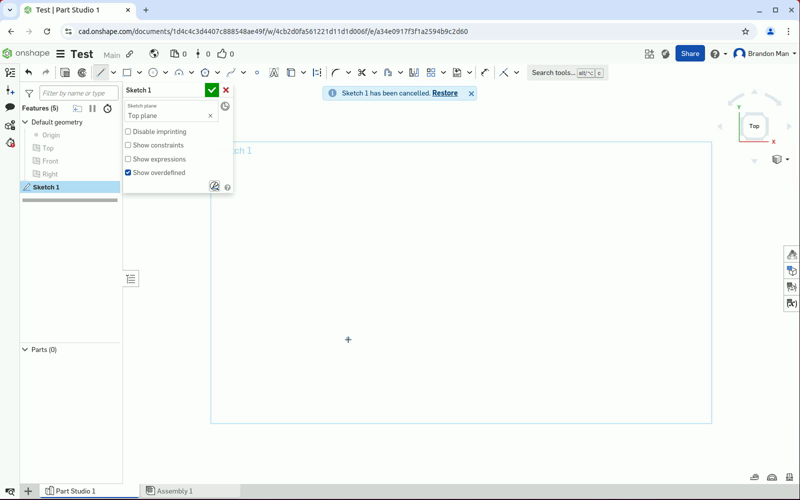
key_down(shift)
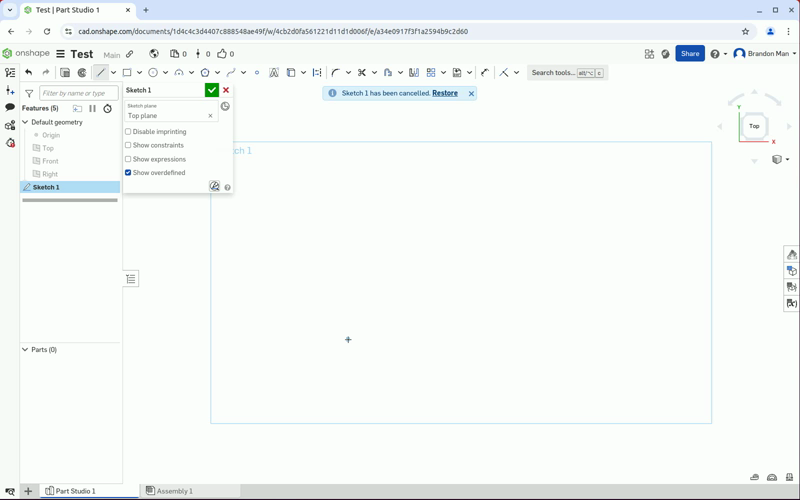
mouse_move(572, 339)
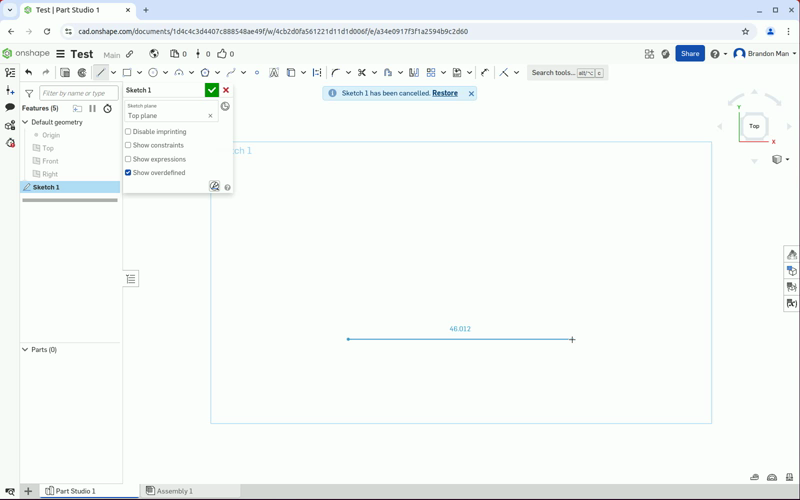
click(572, 339)
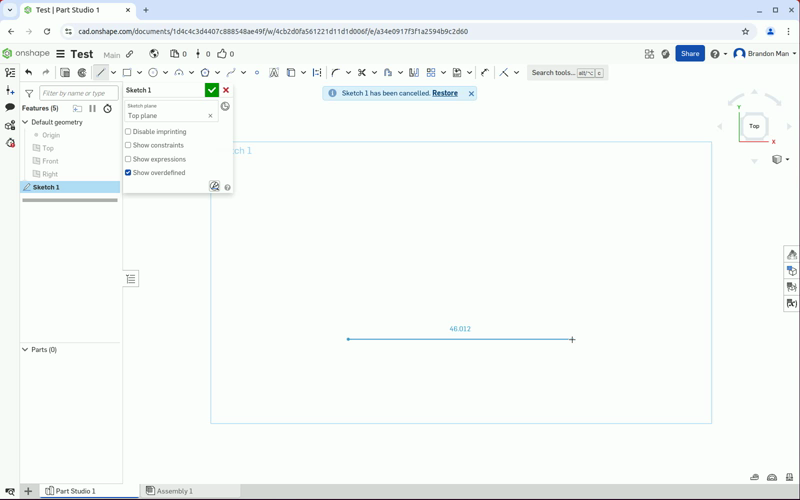
key_up(shift)
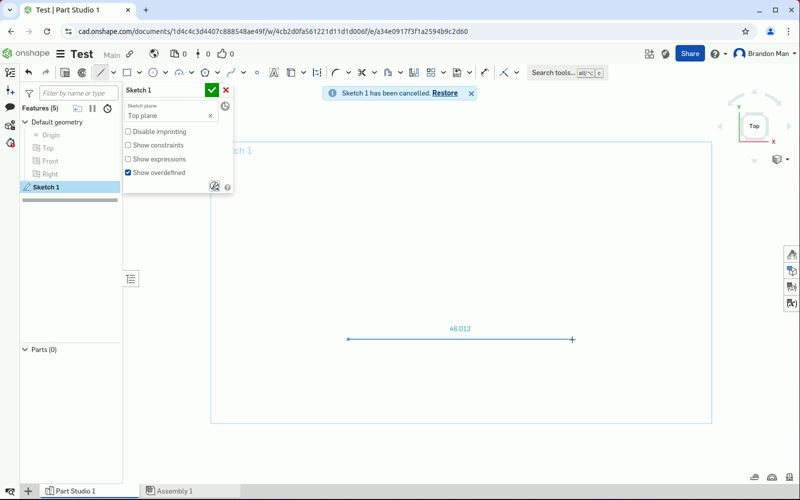
key_down(shift)
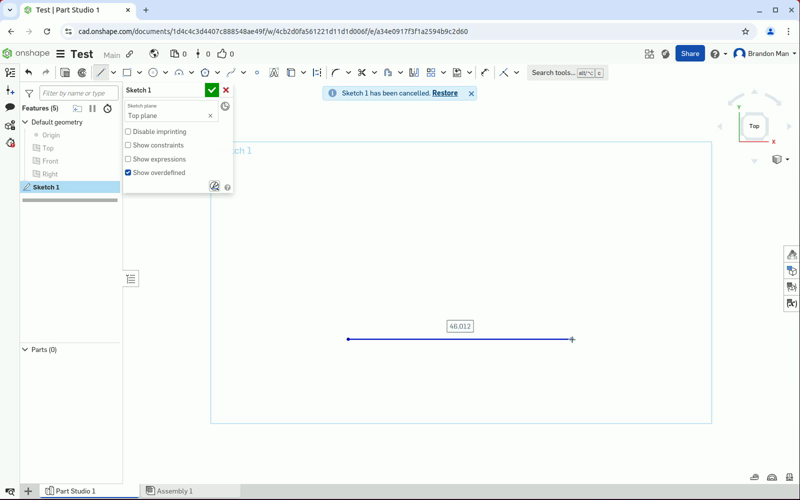
mouse_move(572, 226)
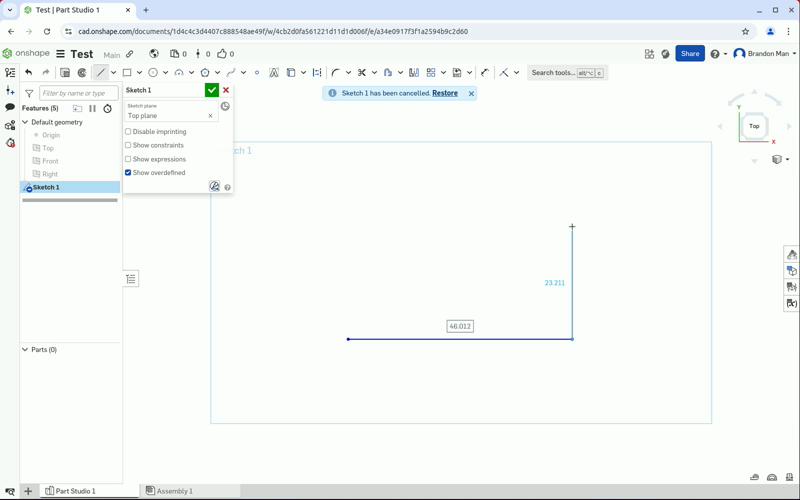
click(572, 226)
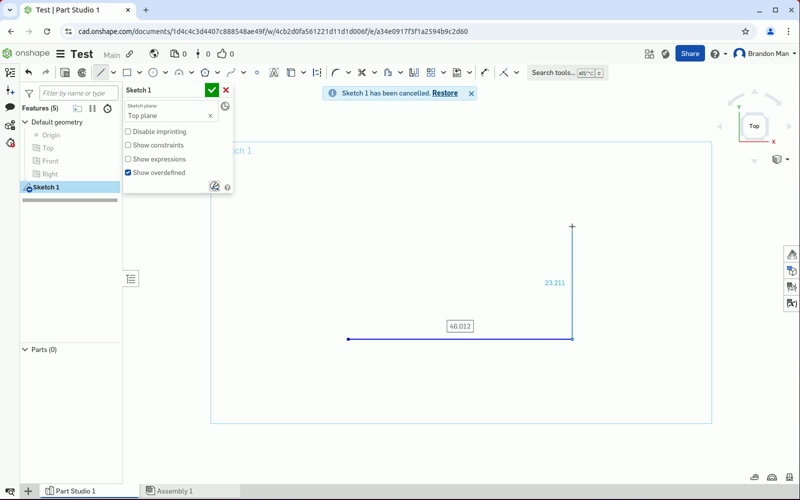
key_up(shift)
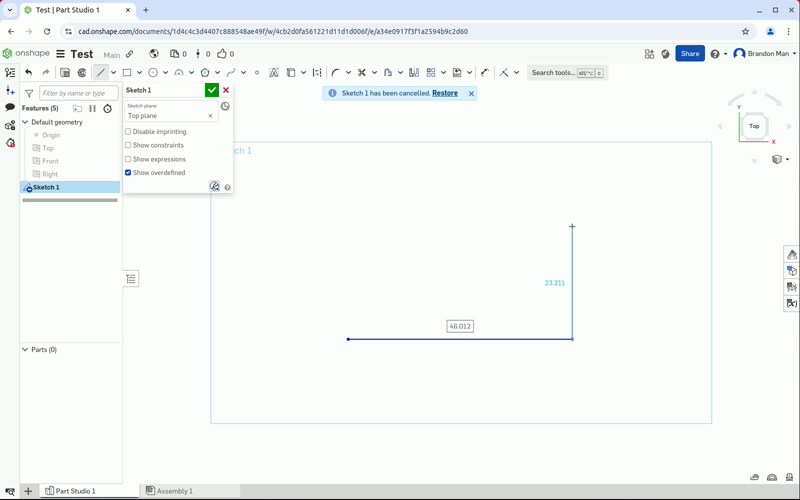
key_down(shift)
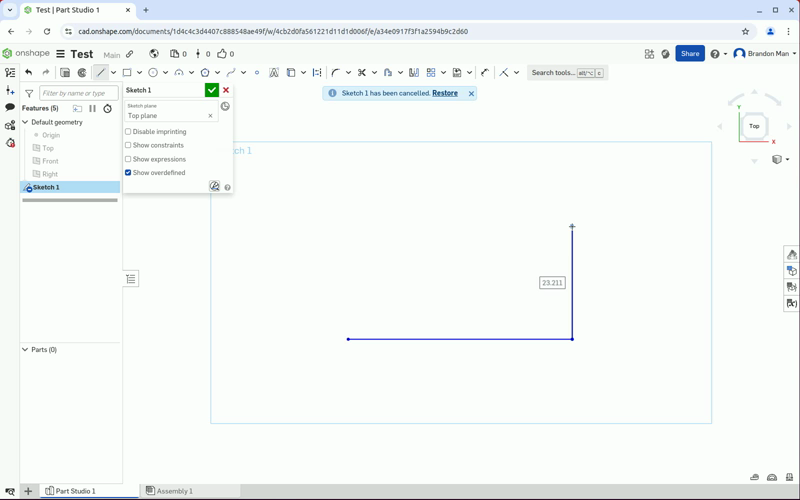
mouse_move(348, 226)
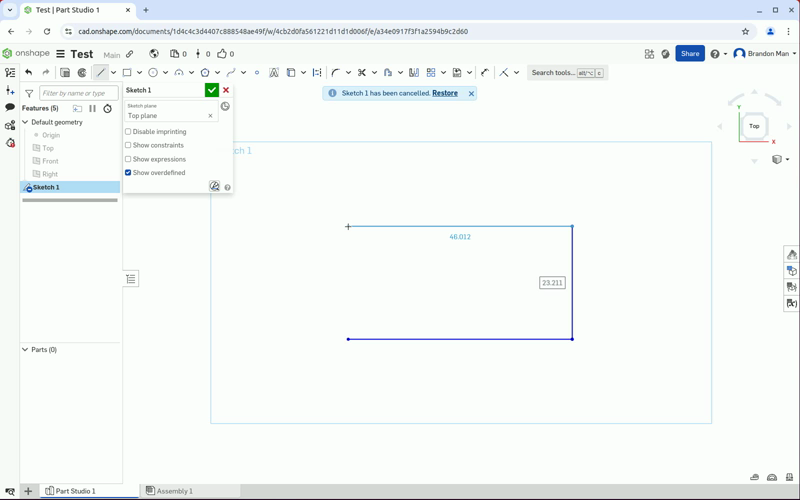
click(348, 226)
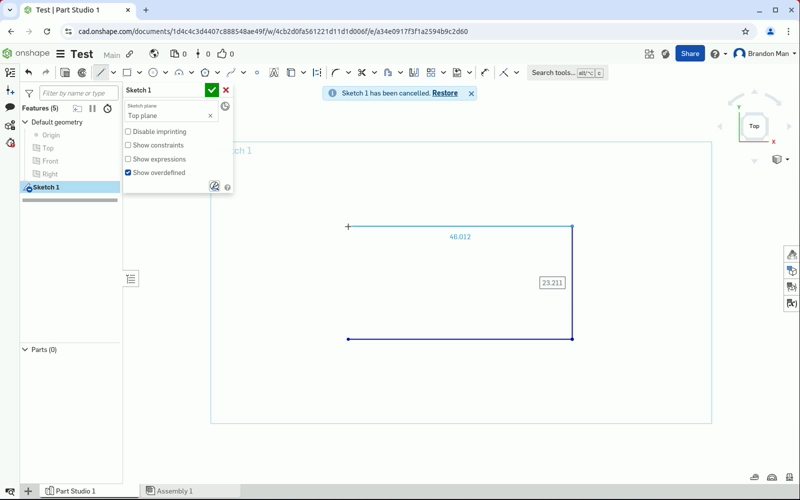
key_up(shift)
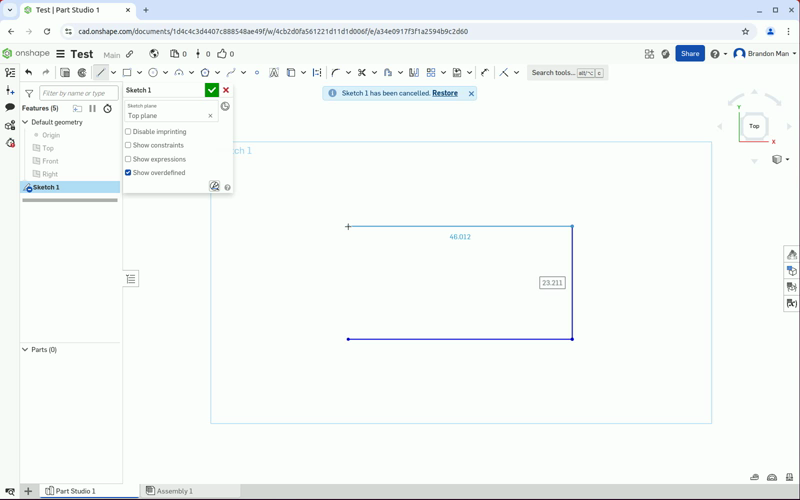
key_down(shift)
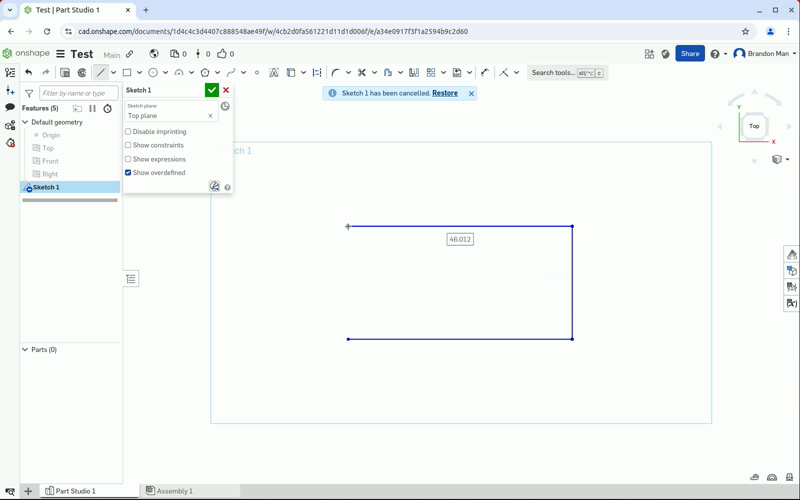
mouse_move(348, 339)
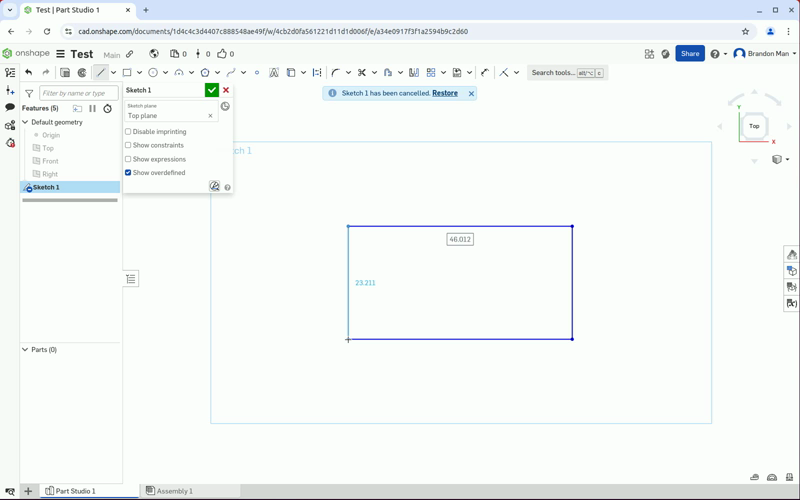
key_up(shift)
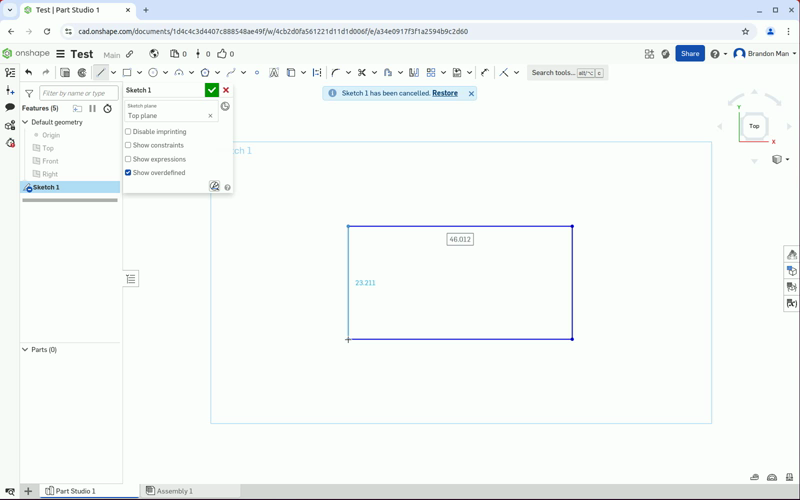
click(348, 339)
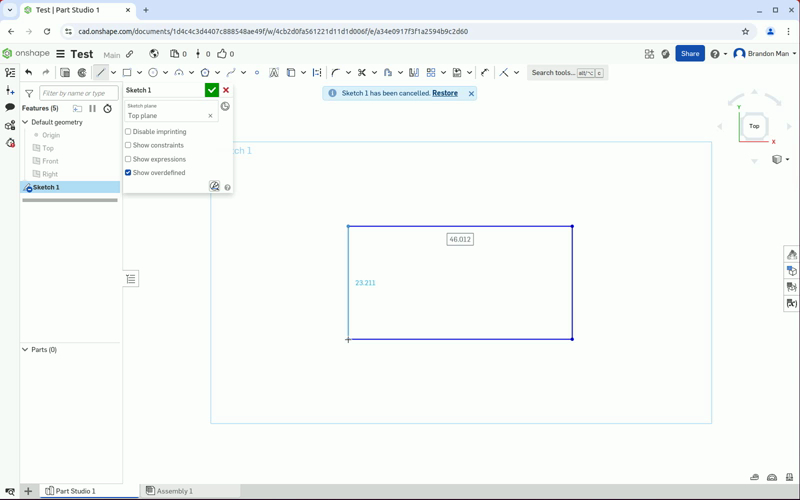
key(esc)
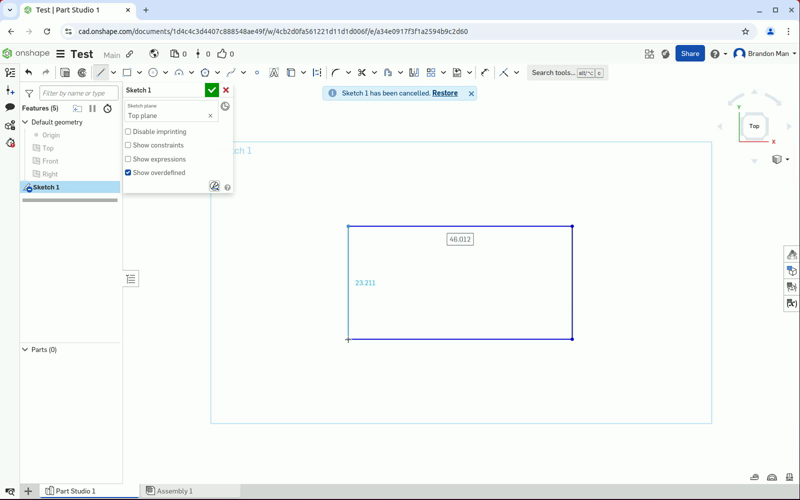
mouse_move(387, 267)
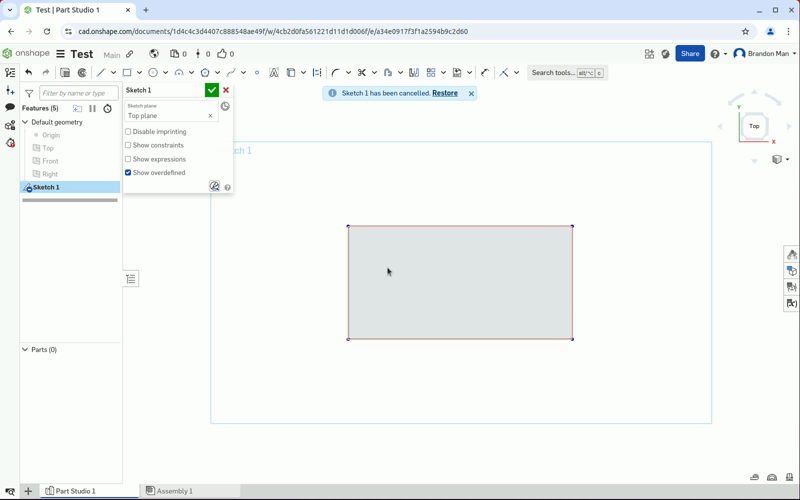
click(387, 267)
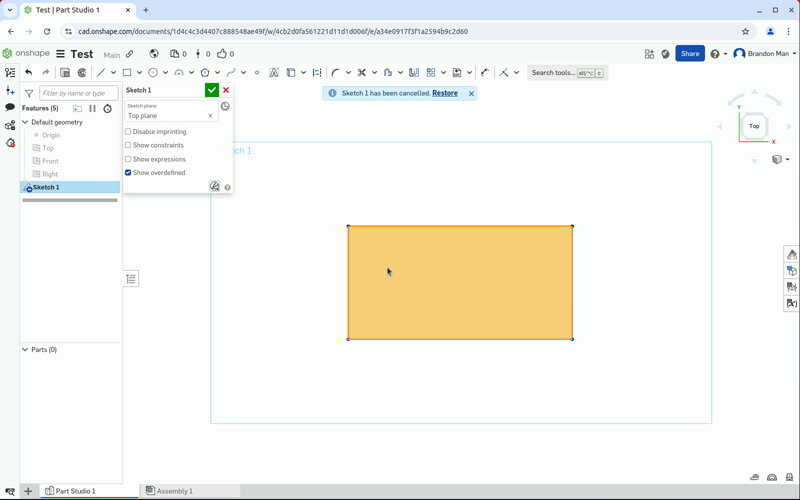
mouse_move(73, 352)
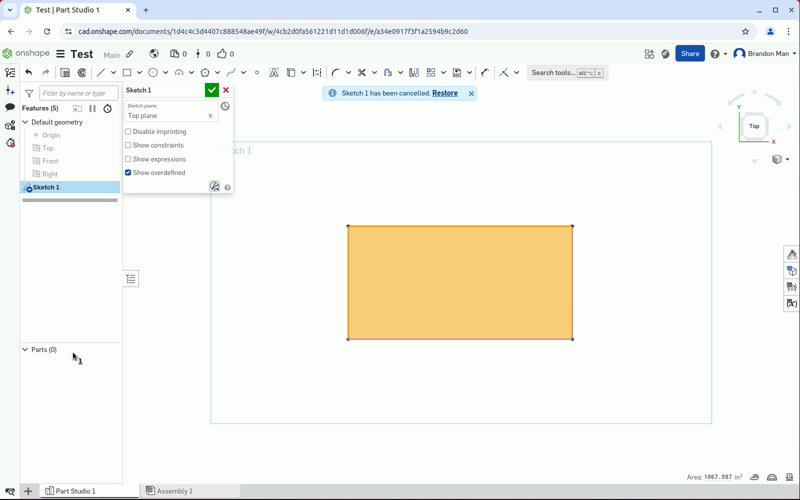
key(shift+y)
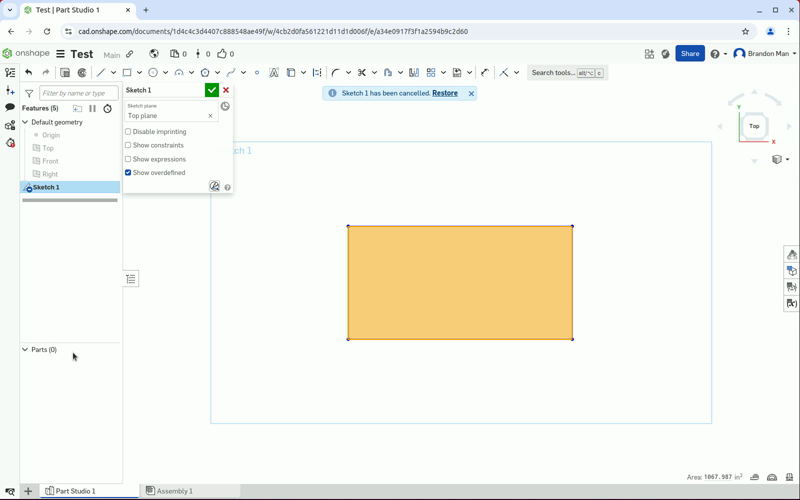
key(shift+e)
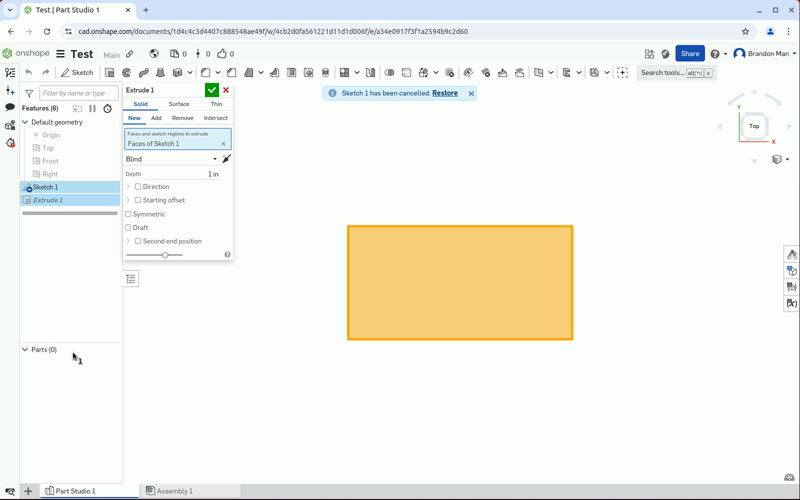
mouse_move(143, 106)
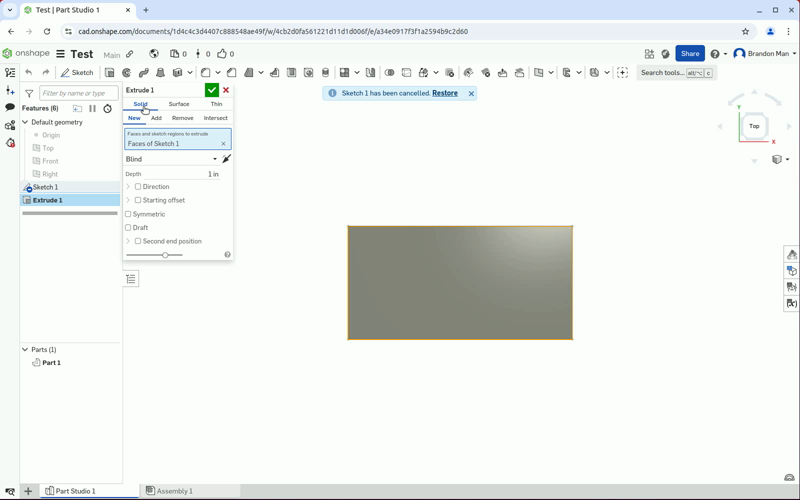
click(143, 106)
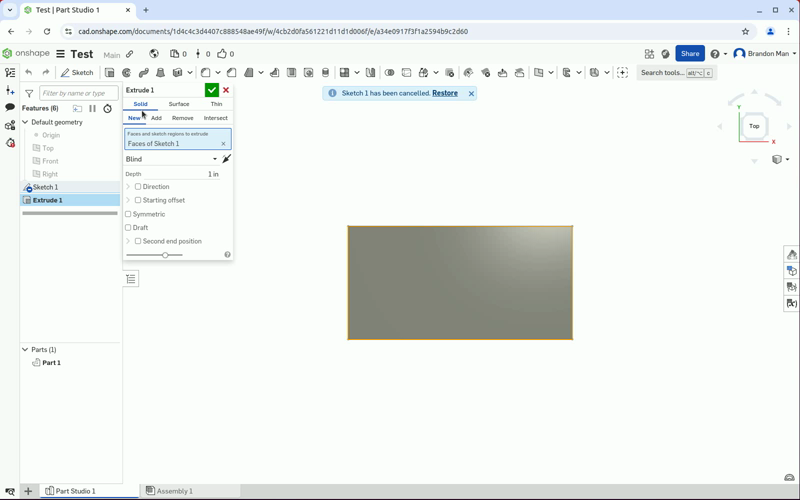
mouse_move(137, 120)
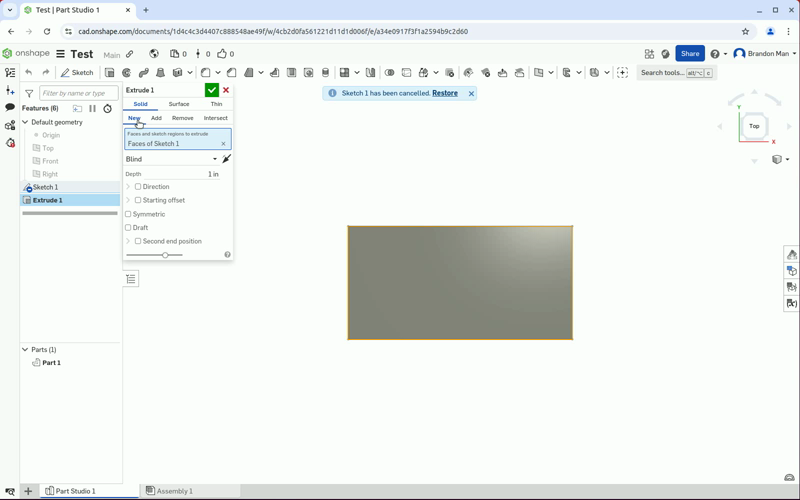
click(137, 120)
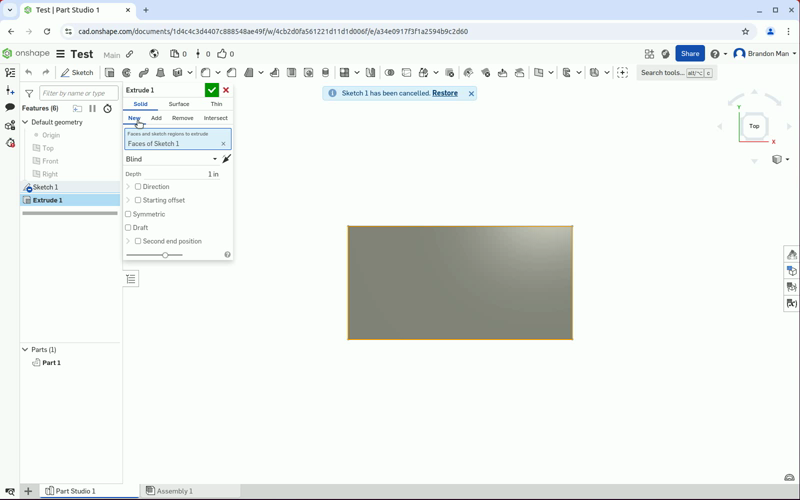
key(tab, 4)
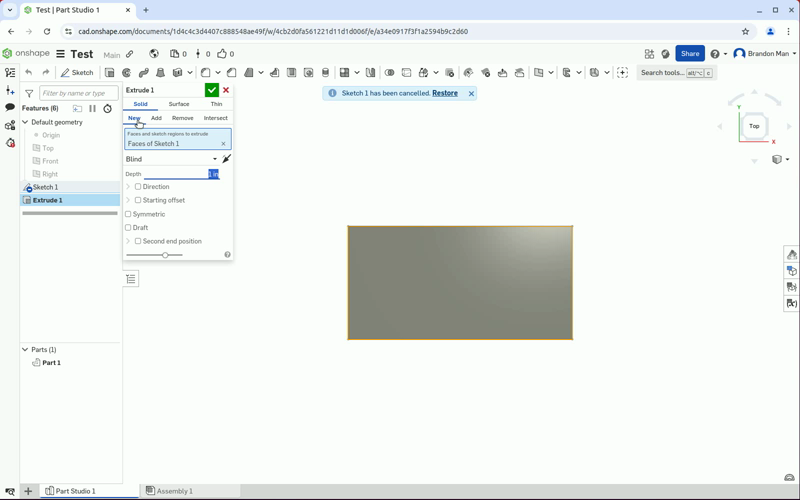
text(5.777)
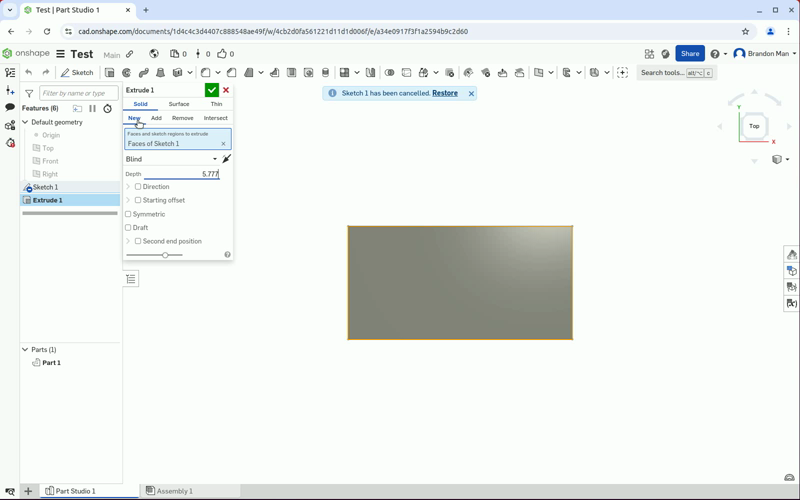
key(enter)
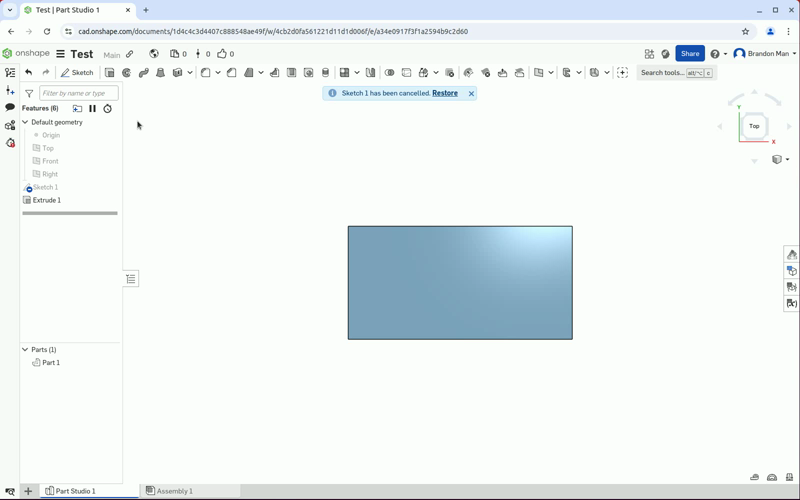
key(shift+h)
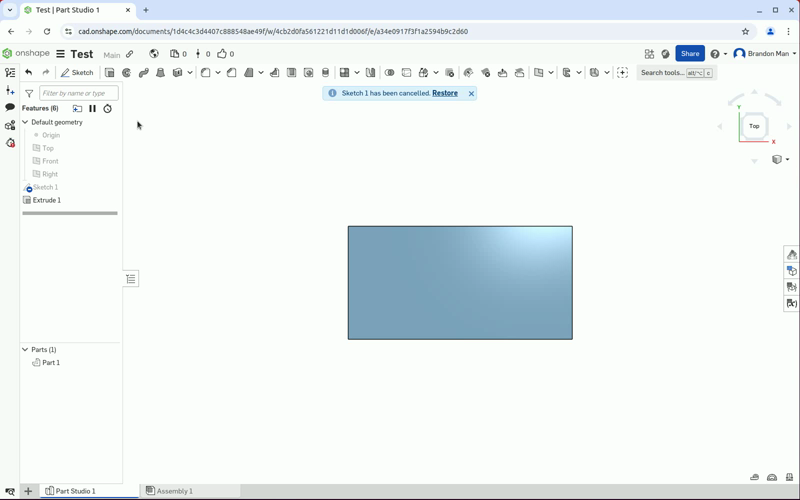
key(shift+h)
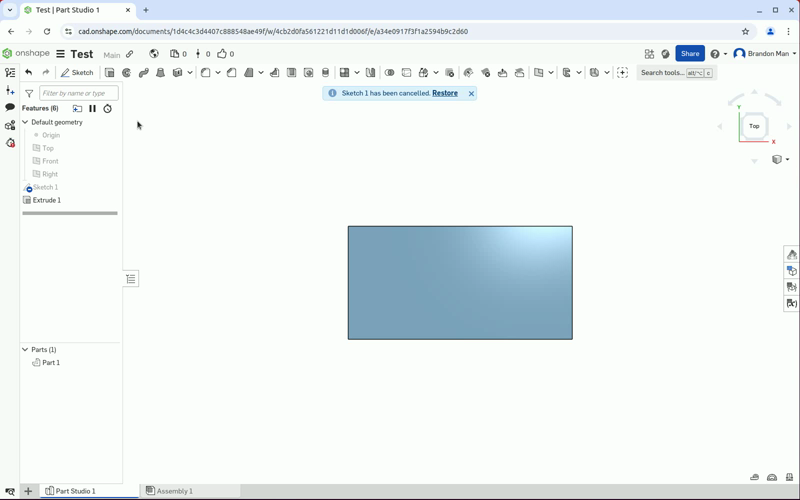
mouse_move(73, 189)
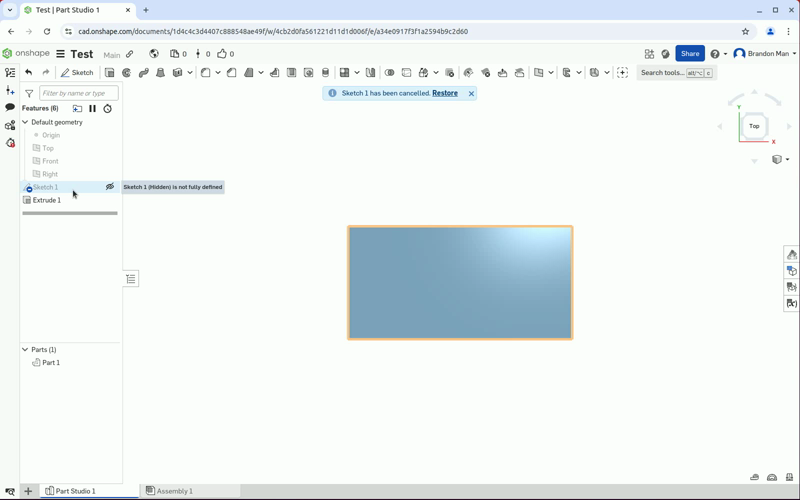
click(73, 189)
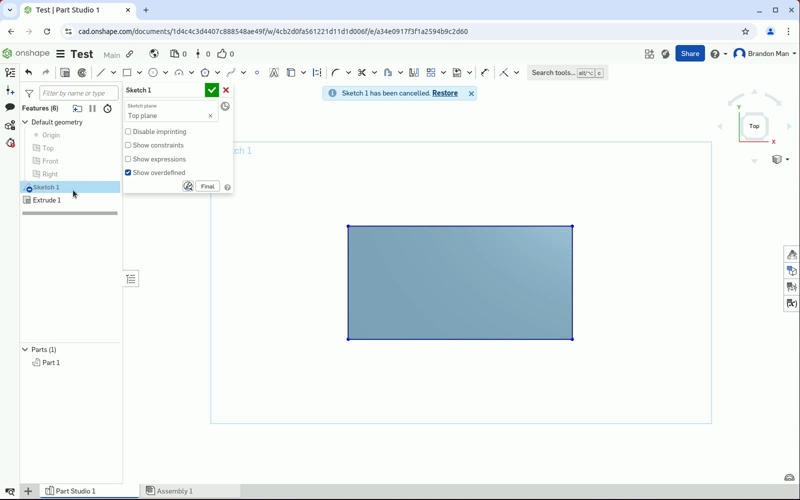
mouse_move(229, 92)
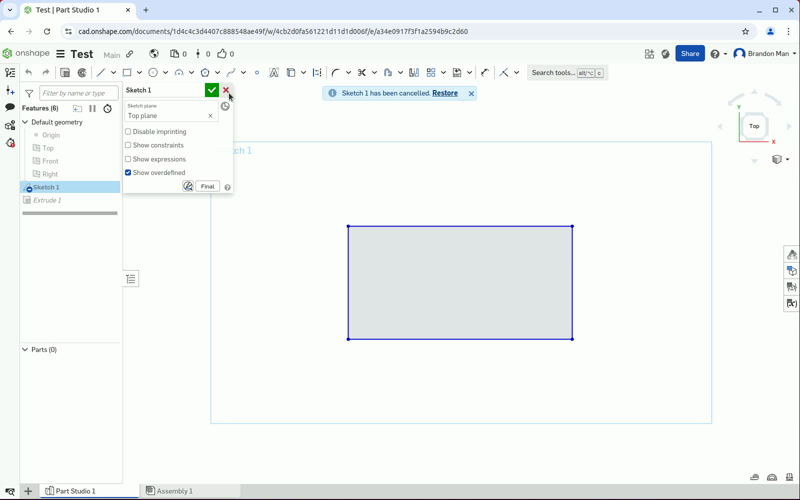
click(229, 92)
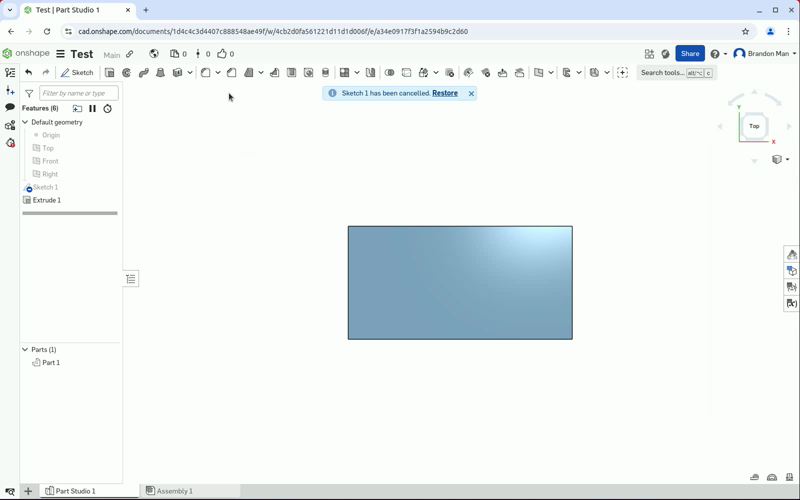
mouse_move(541, 75)
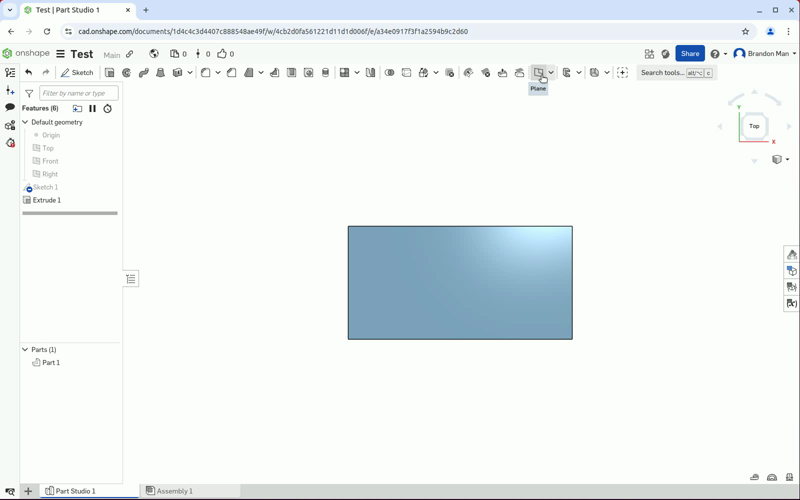
click(541, 75)
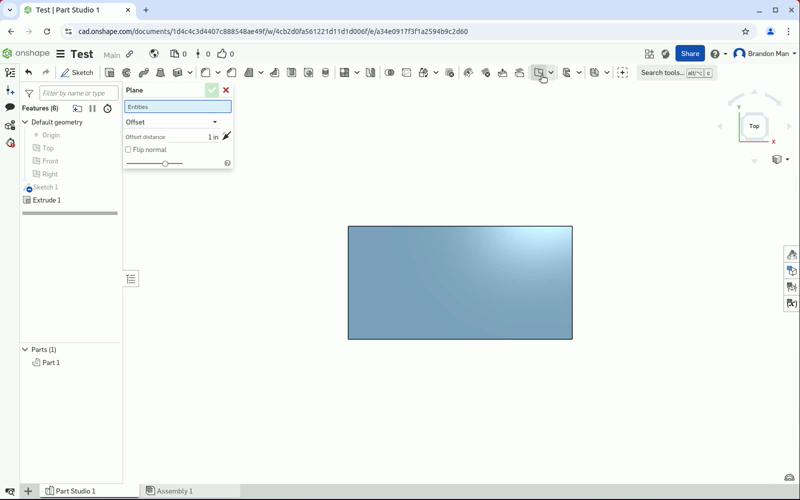
mouse_move(73, 150)
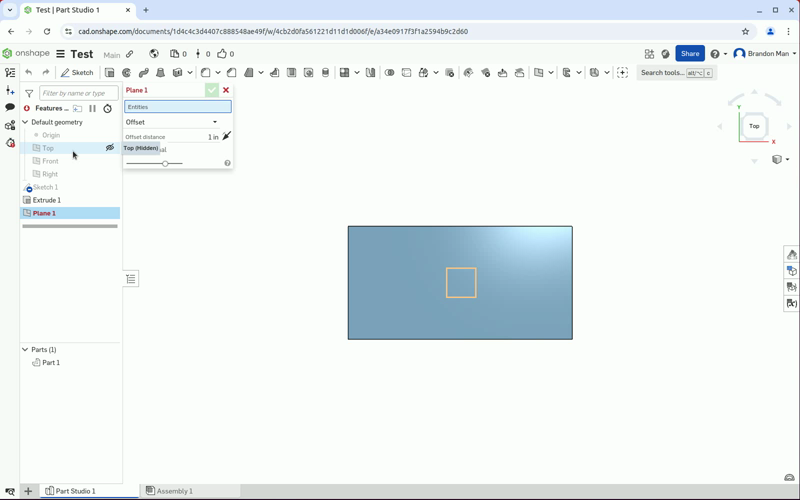
click(73, 150)
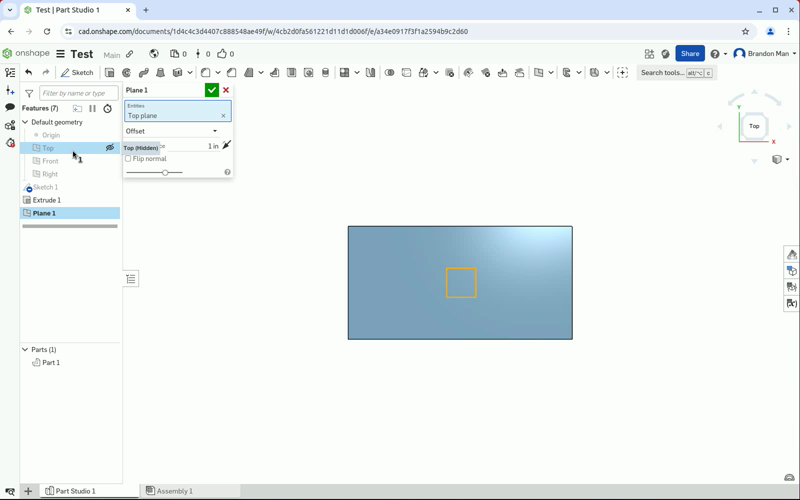
key(tab, 2)
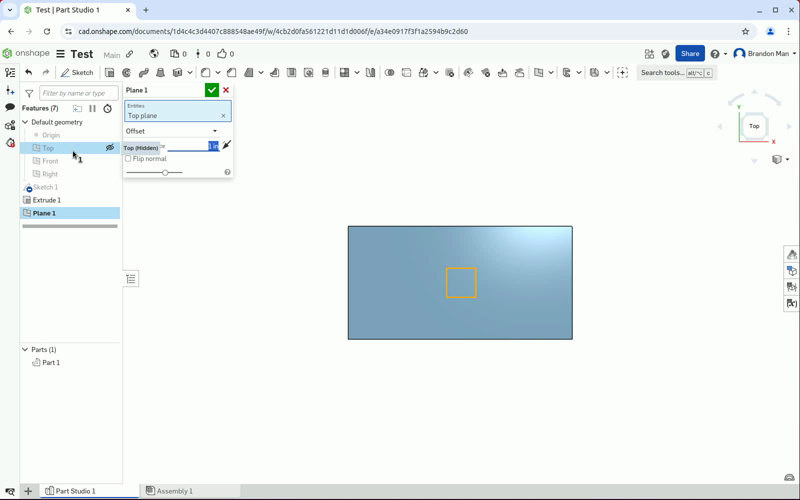
text(5.792)
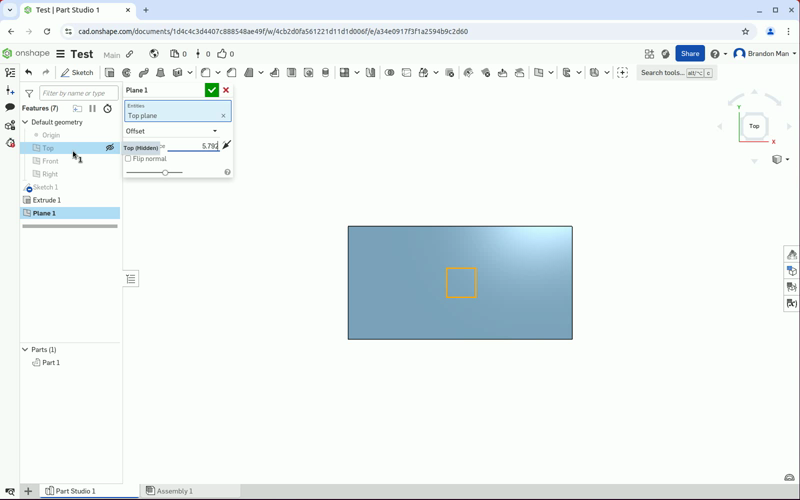
key(enter, 2)
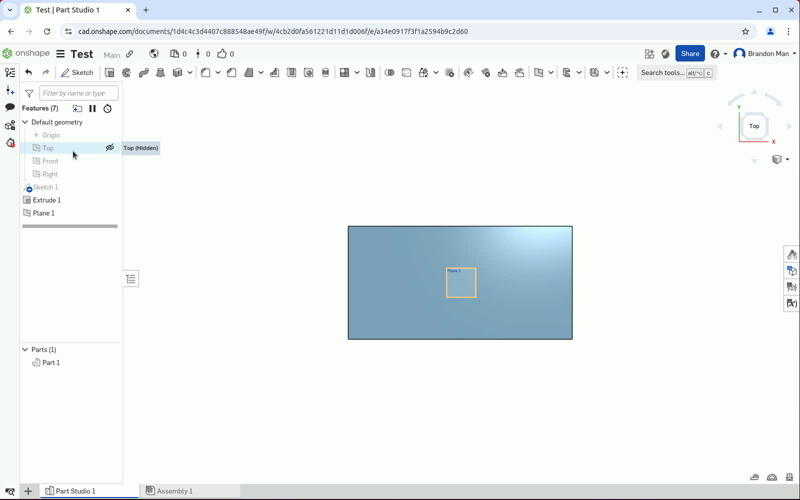
key(shift+s)
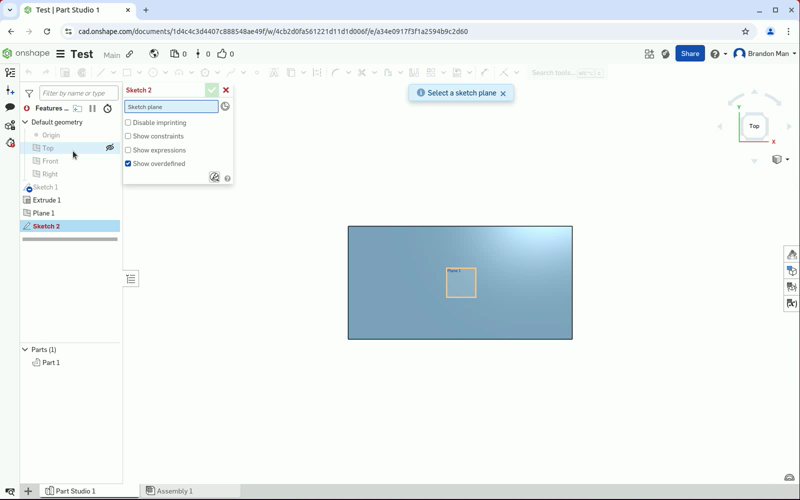
mouse_move(73, 215)
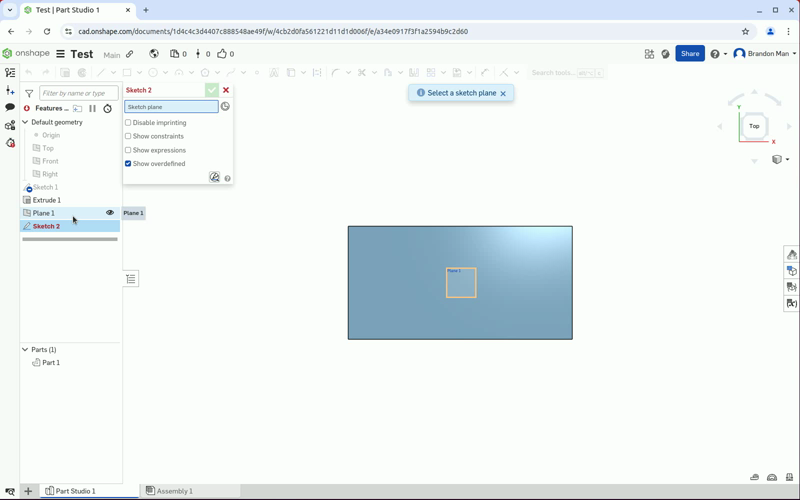
click(73, 215)
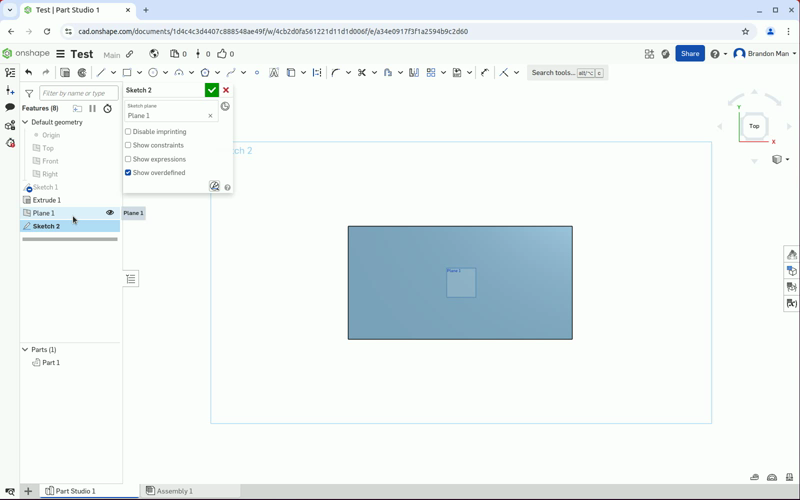
mouse_move(73, 352)
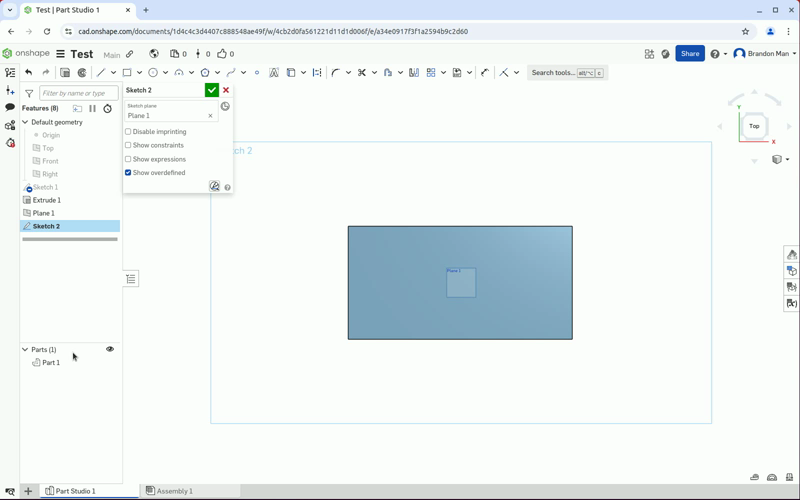
key(y)
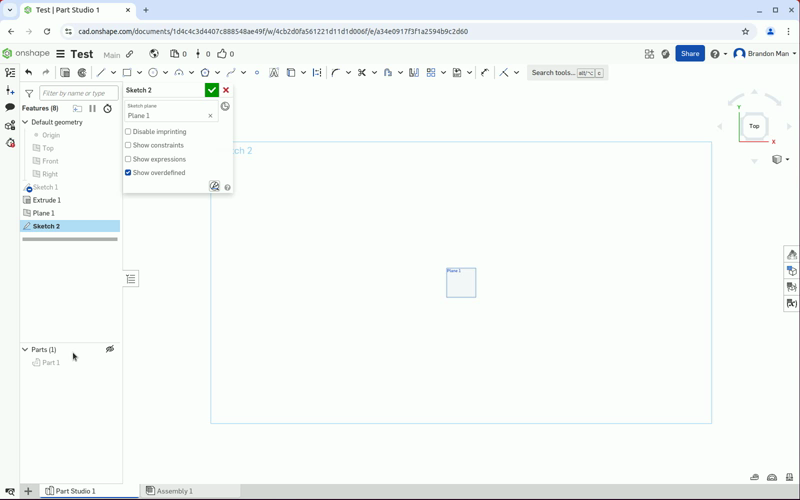
key(c)
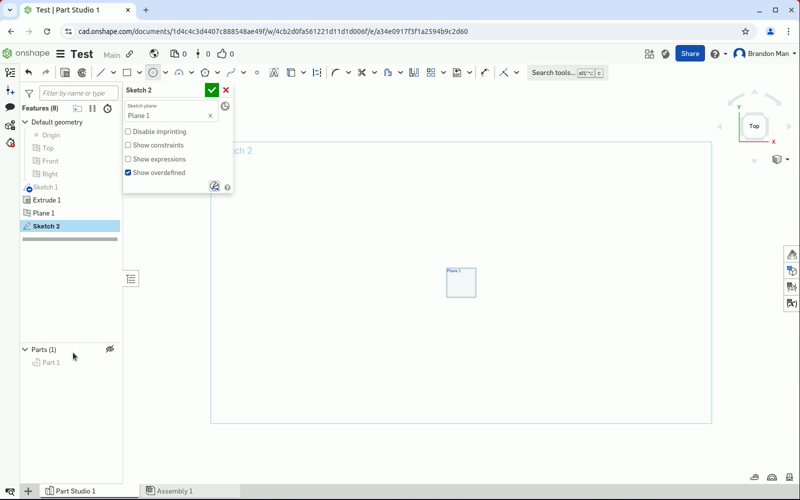
key_down(shift)
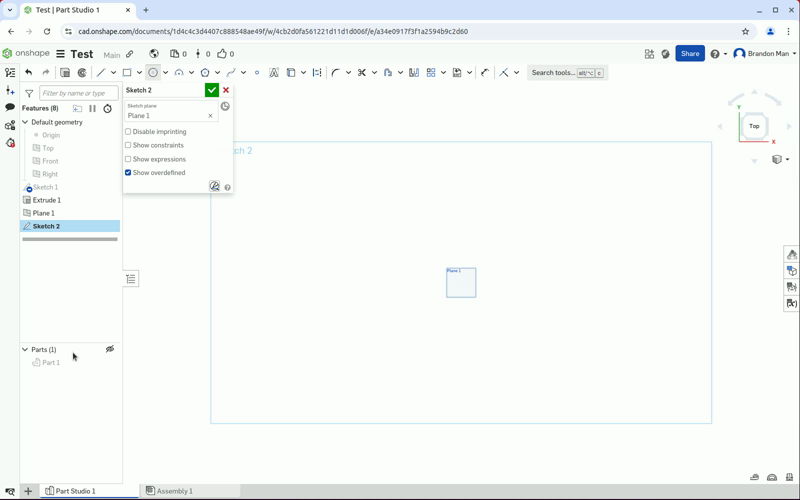
mouse_move(374, 252)
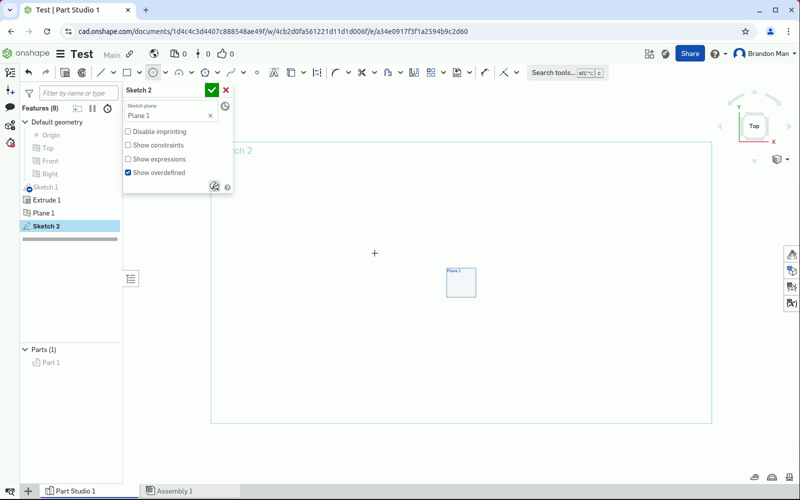
click(374, 252)
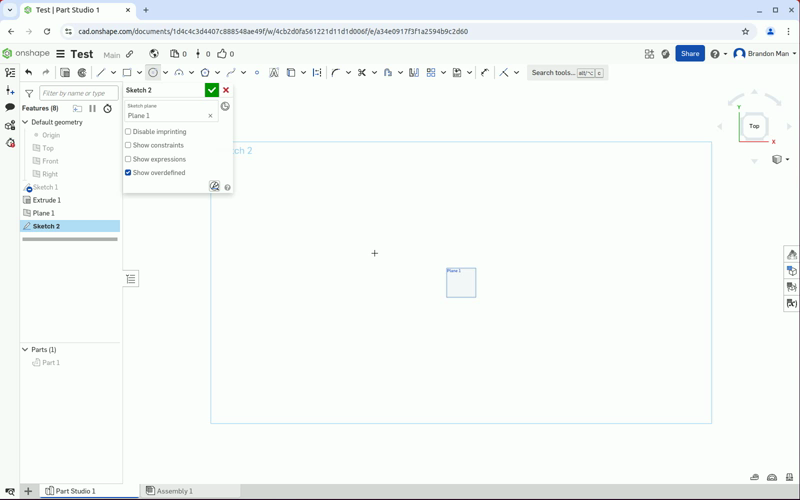
key_up(shift)
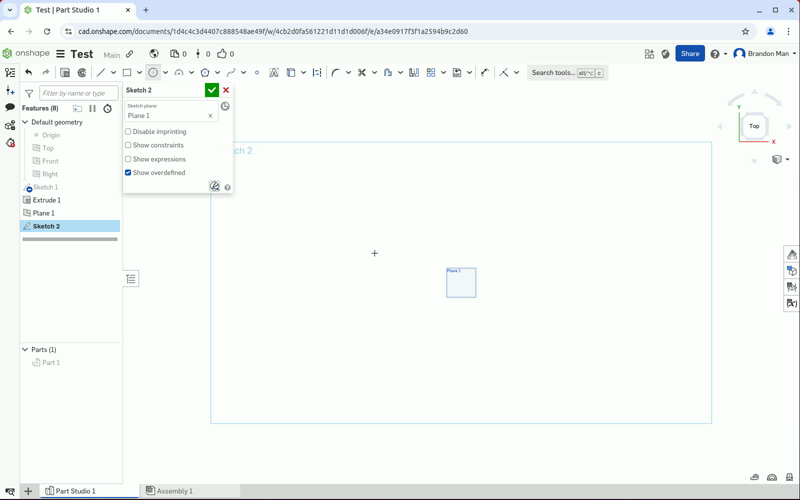
mouse_move(389, 252)
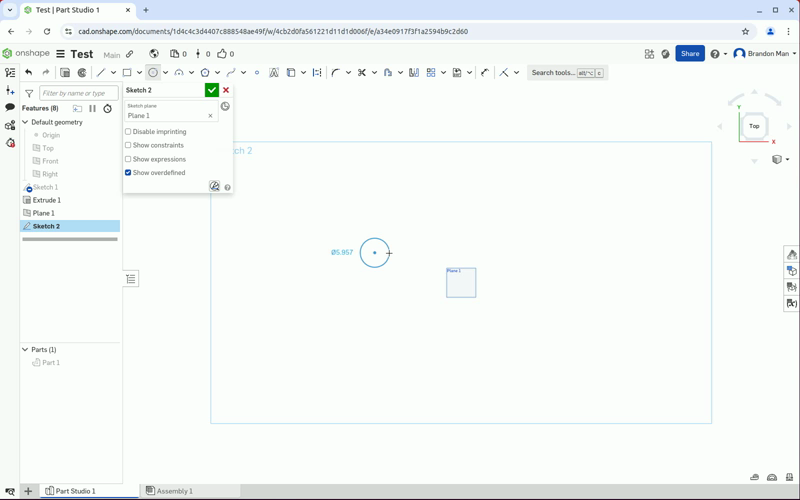
click(389, 252)
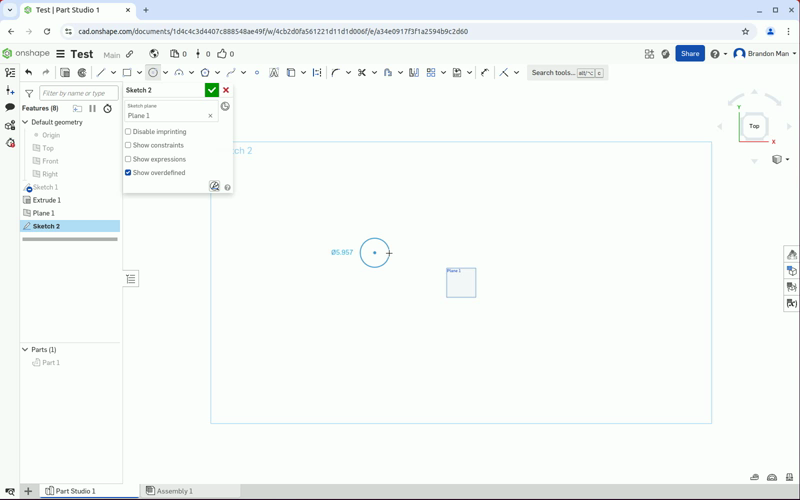
key(esc)
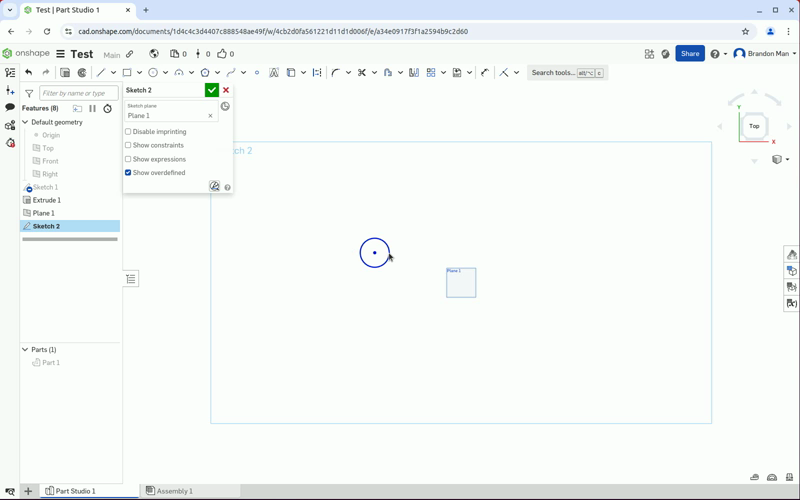
mouse_move(382, 255)
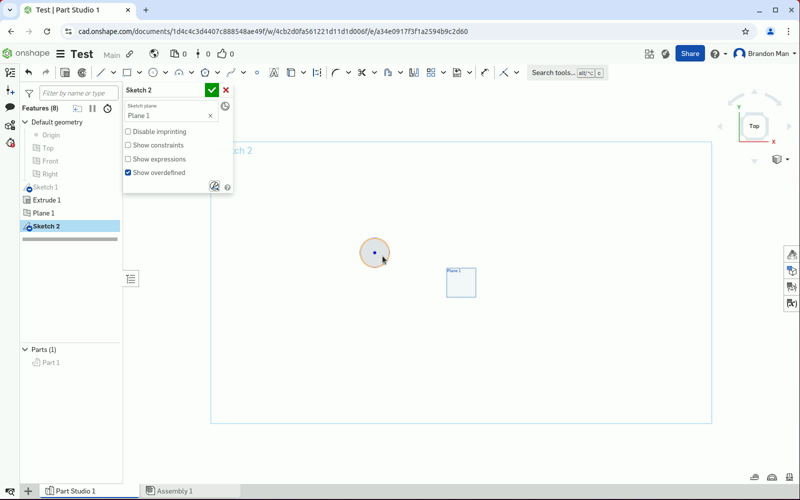
scroll(6)
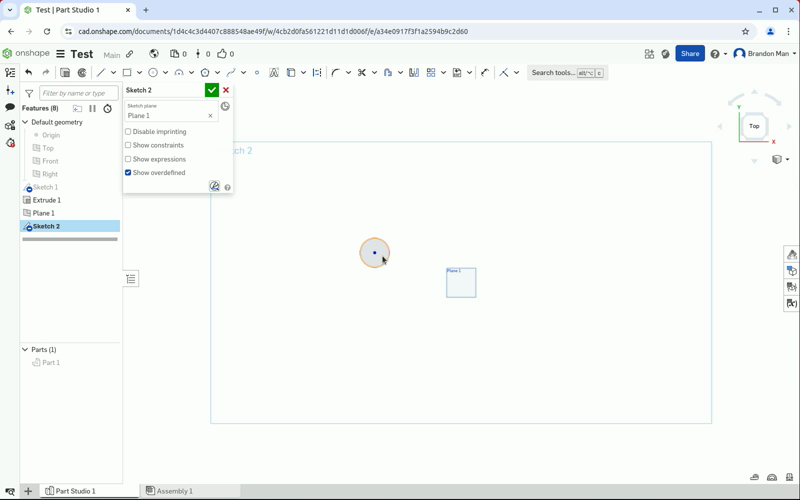
scroll(6)
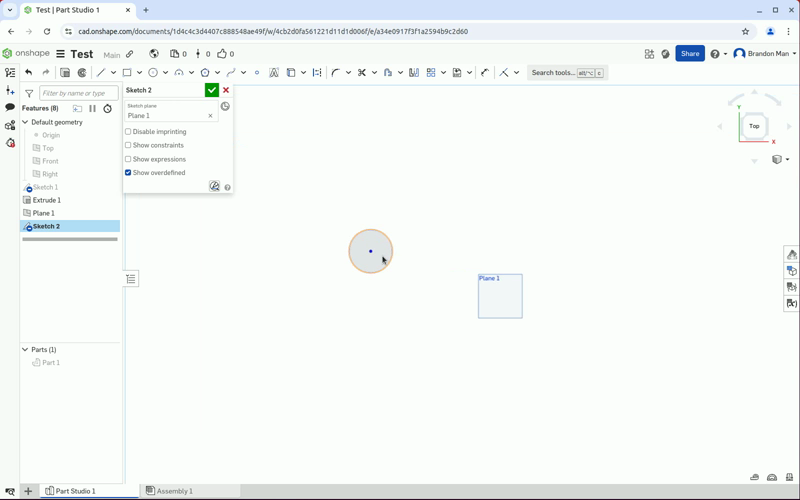
scroll(6)
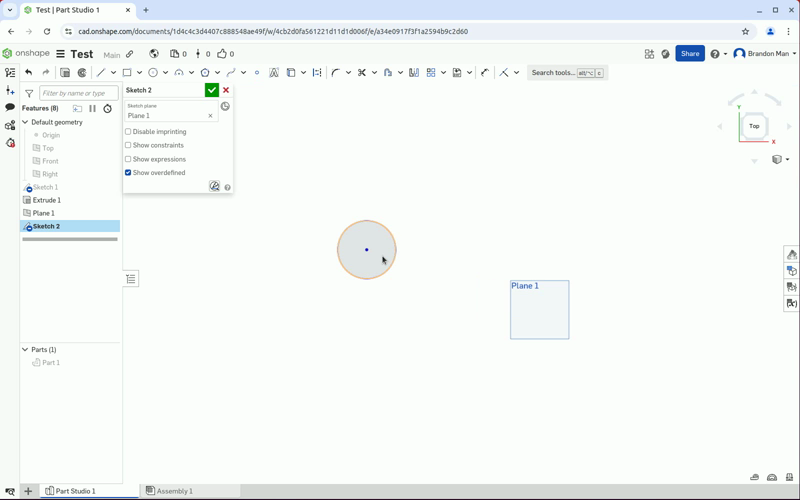
scroll(6)
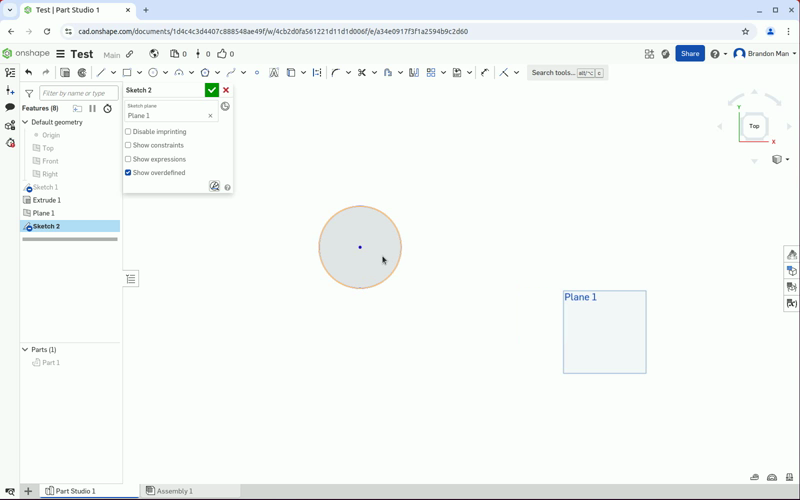
scroll(6)
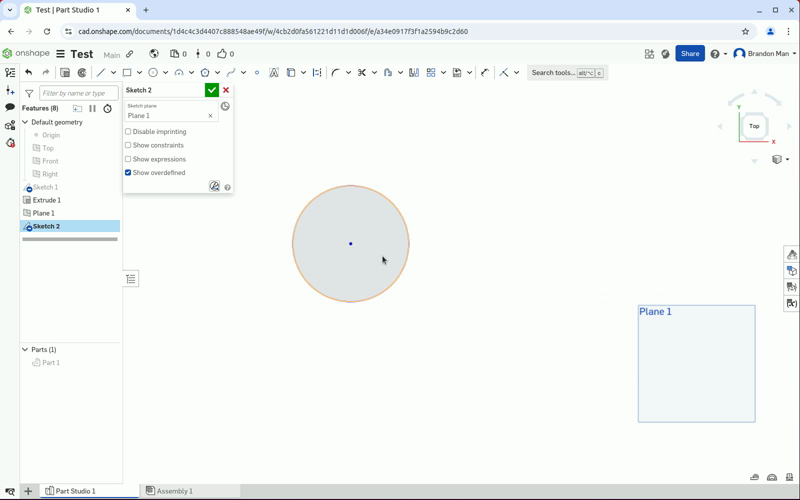
scroll(6)
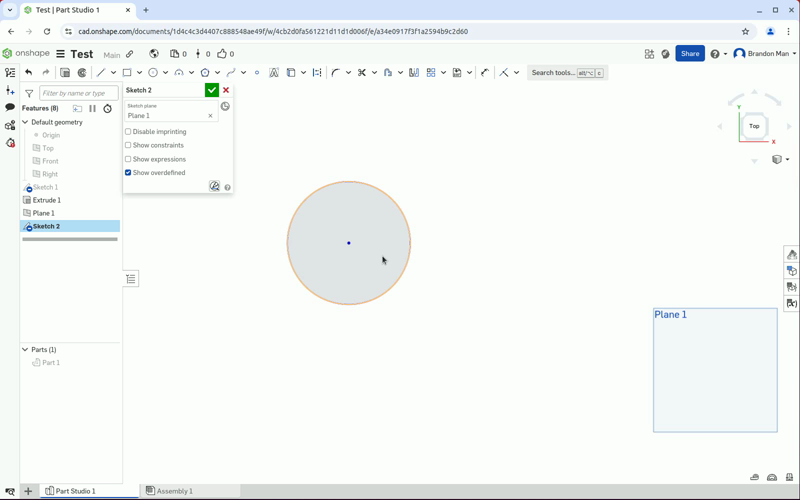
scroll(6)
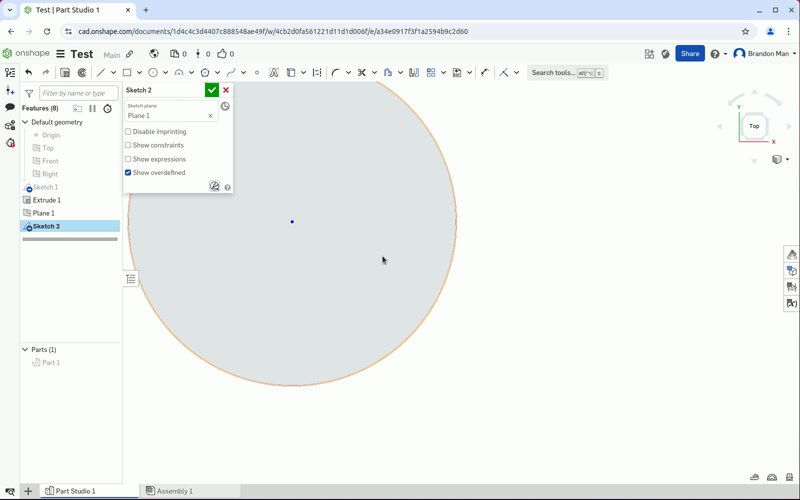
click(382, 255)
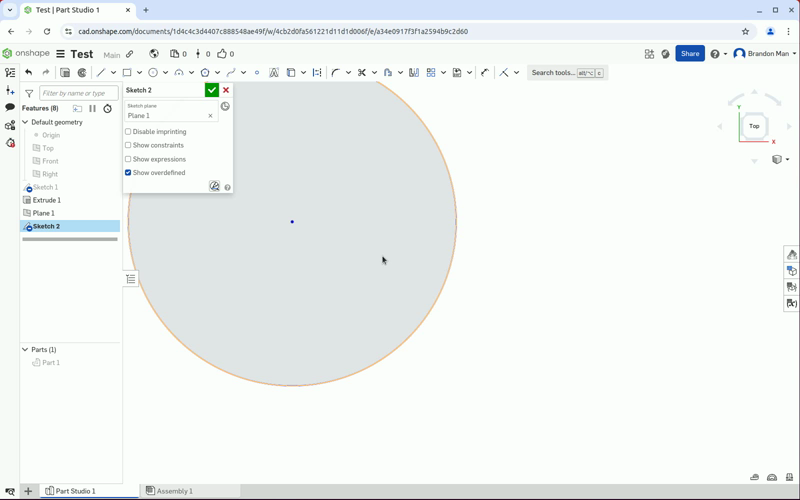
scroll(-6)
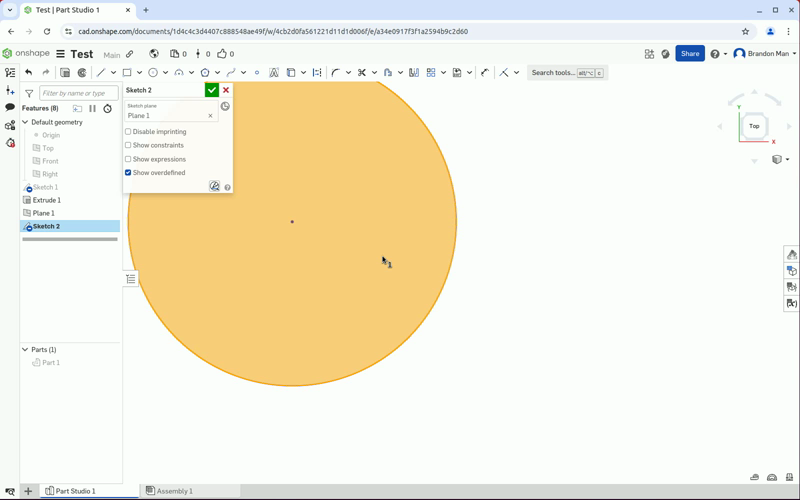
scroll(-6)
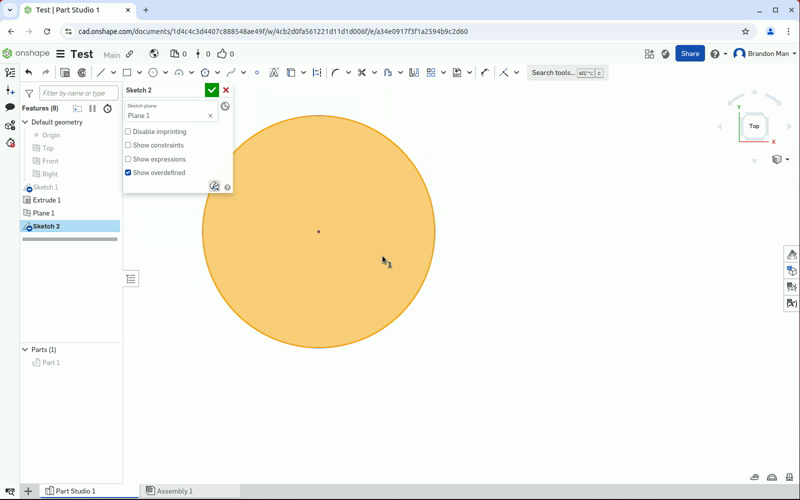
scroll(-6)
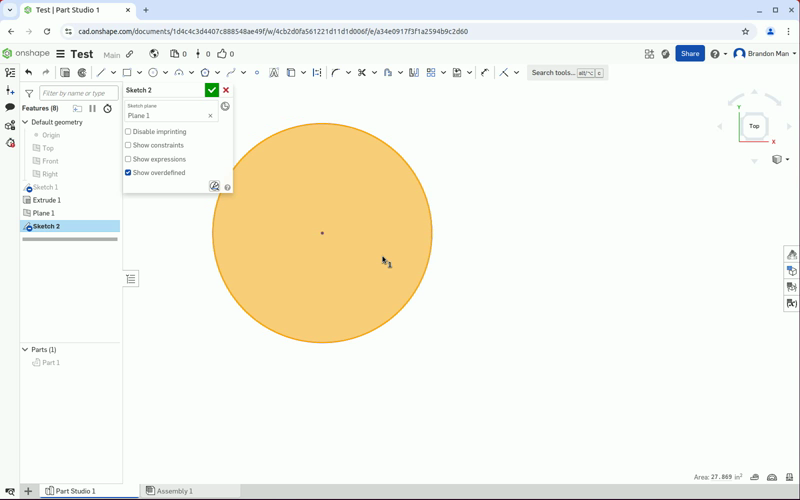
scroll(-6)
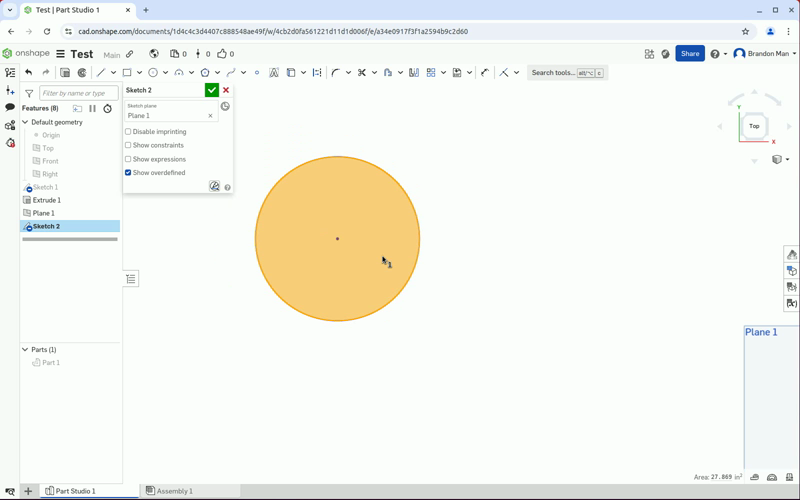
scroll(-6)
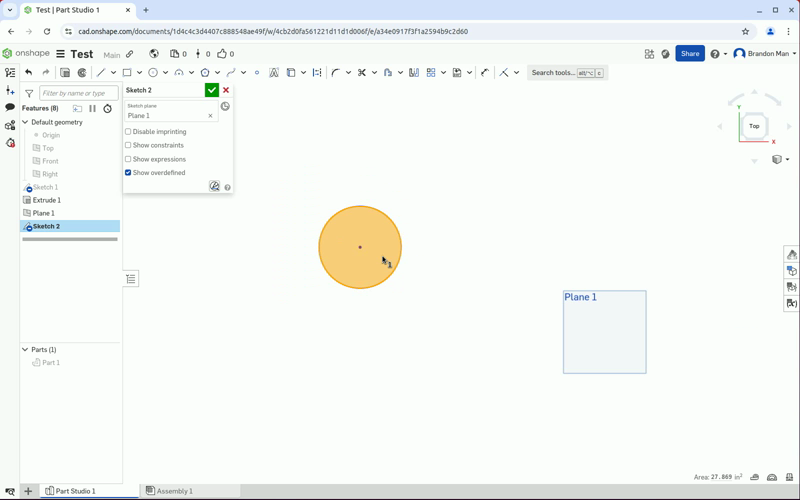
scroll(-6)
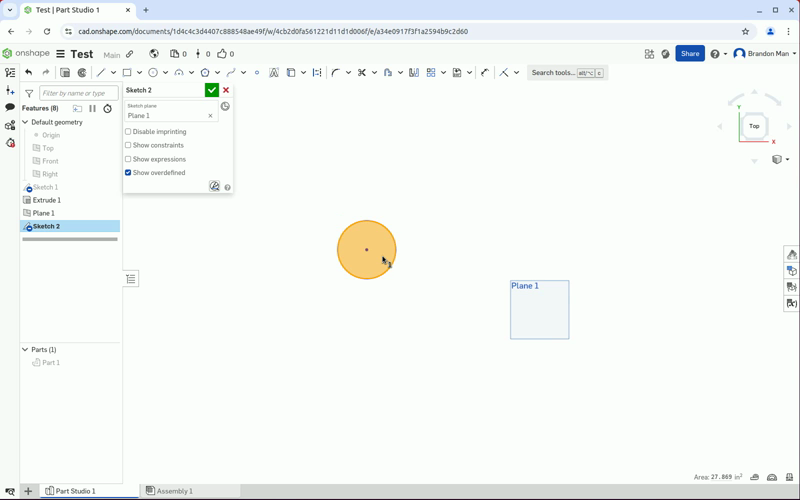
scroll(-6)
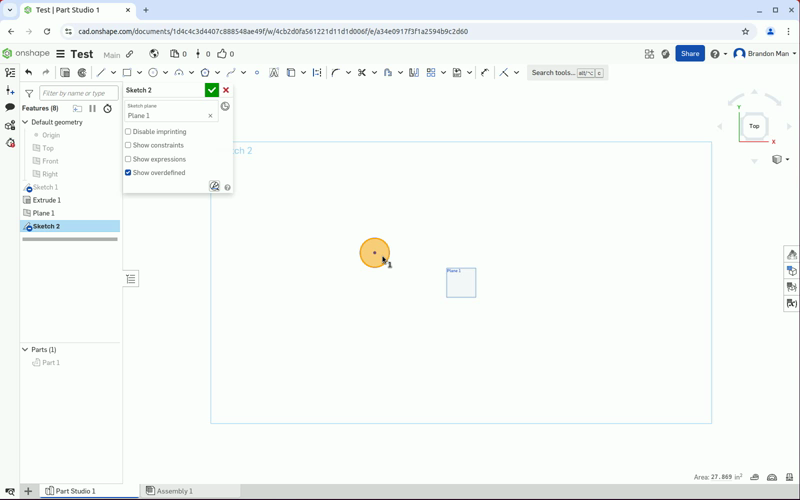
mouse_move(73, 352)
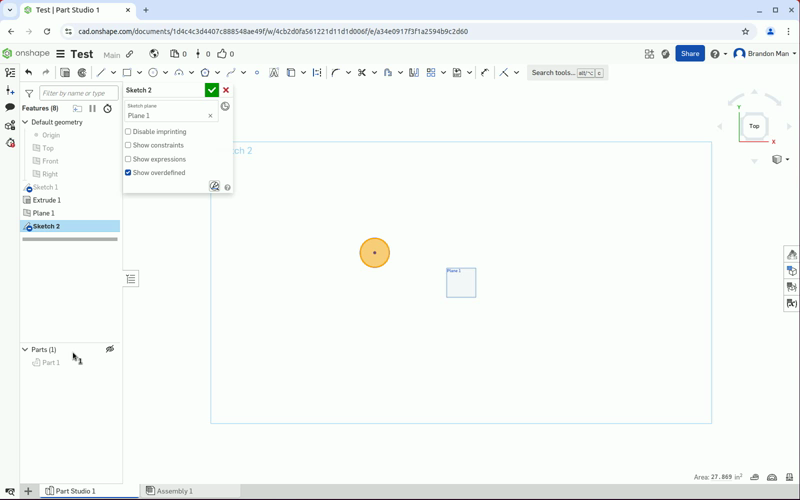
key(shift+y)
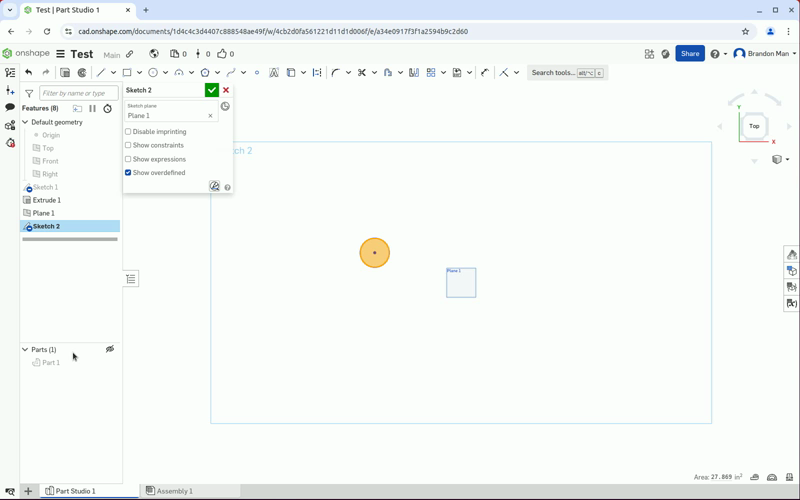
key(shift+e)
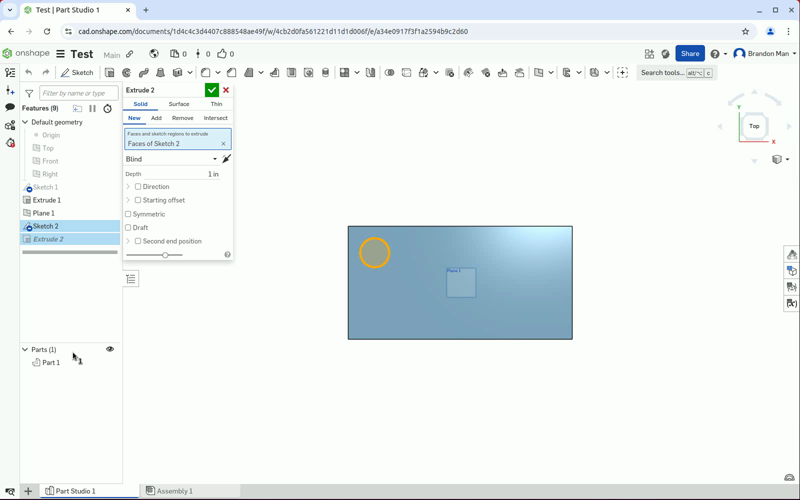
mouse_move(143, 106)
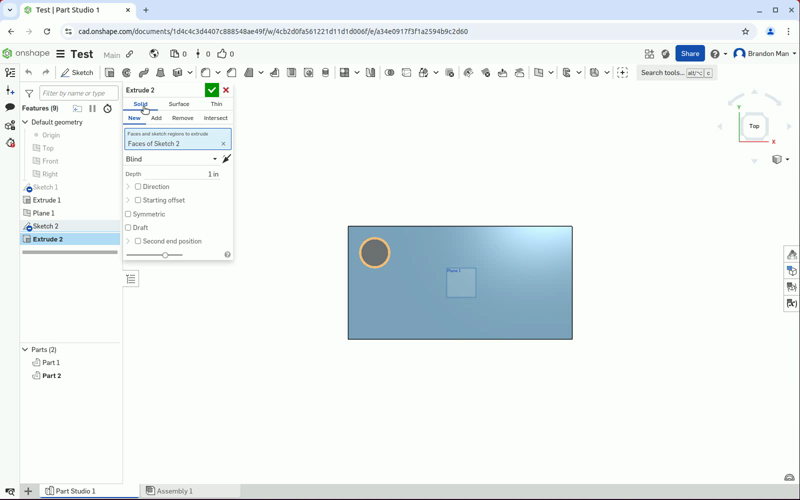
click(143, 106)
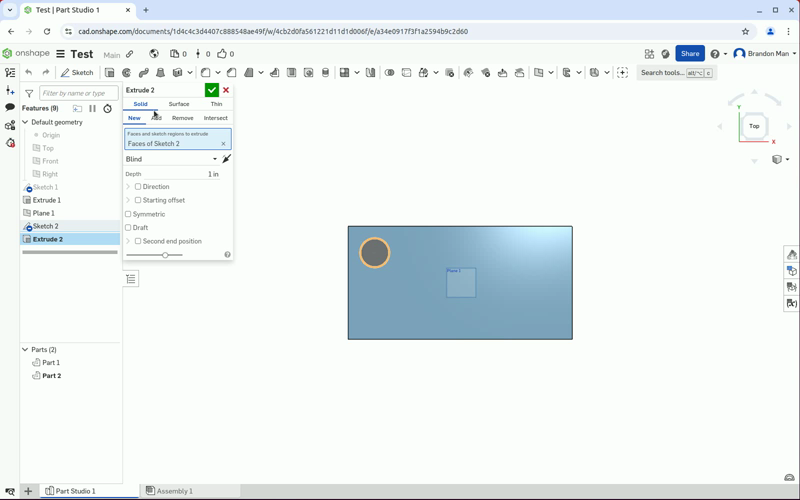
mouse_move(186, 120)
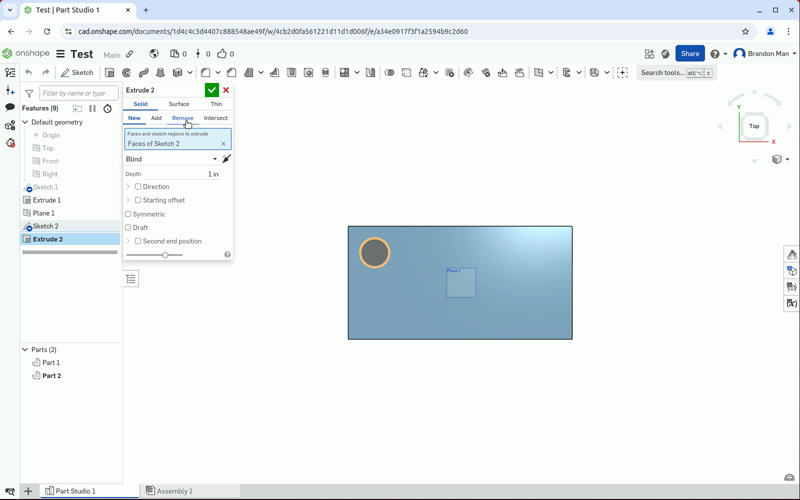
click(186, 120)
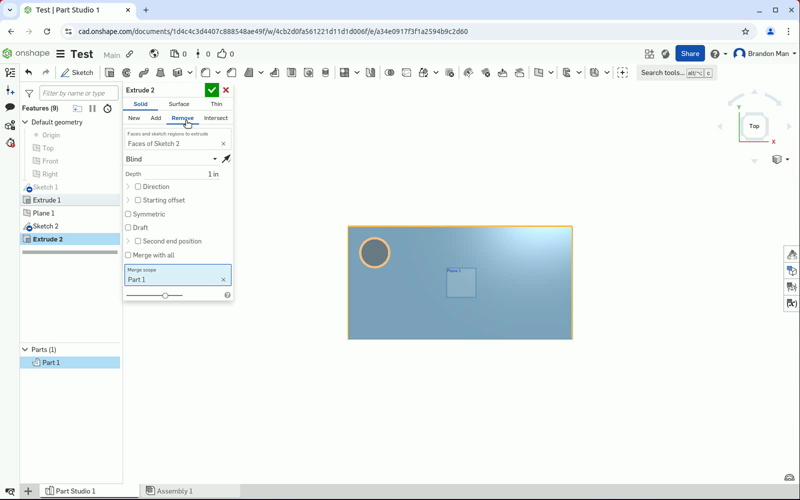
key(tab, 4)
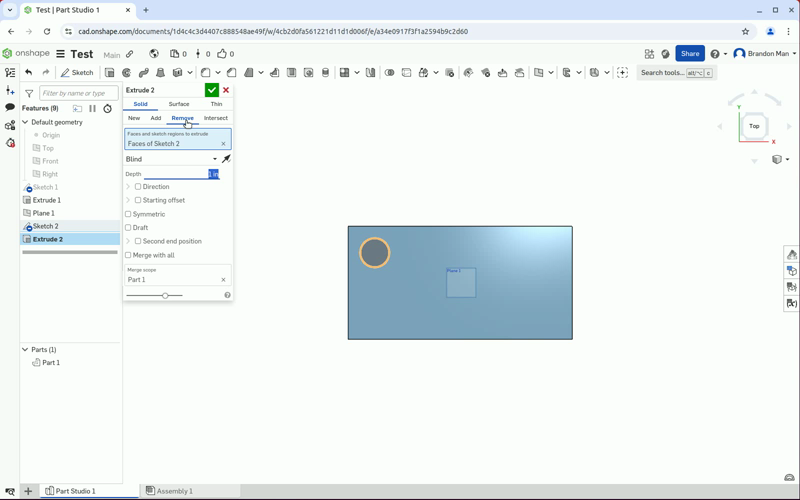
text(5.777)
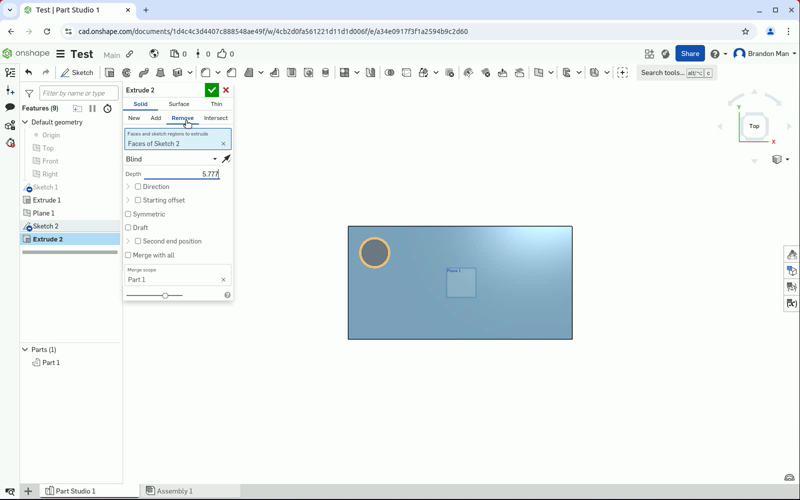
key(tab, 6)
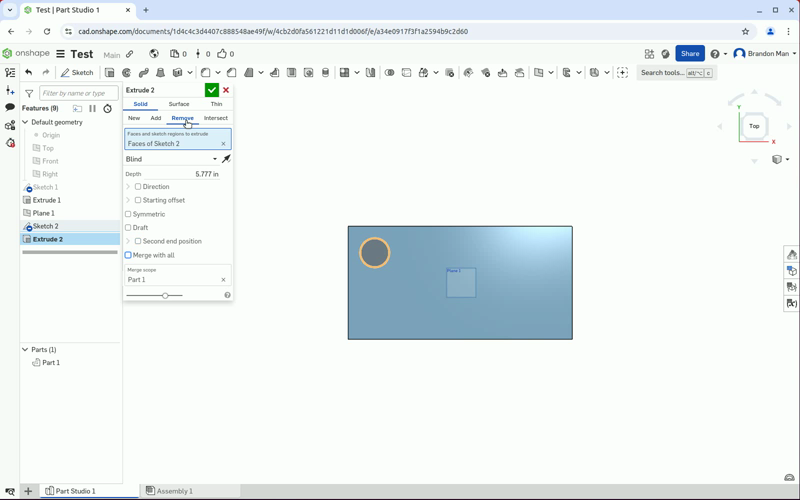
key(space)
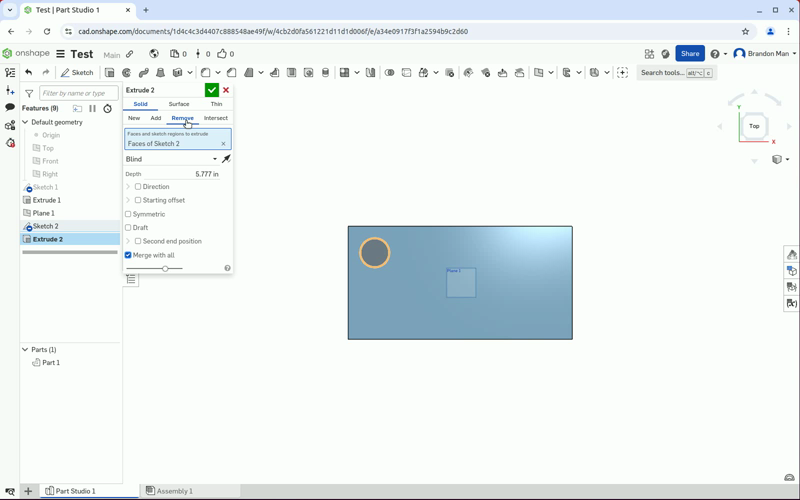
key(enter)
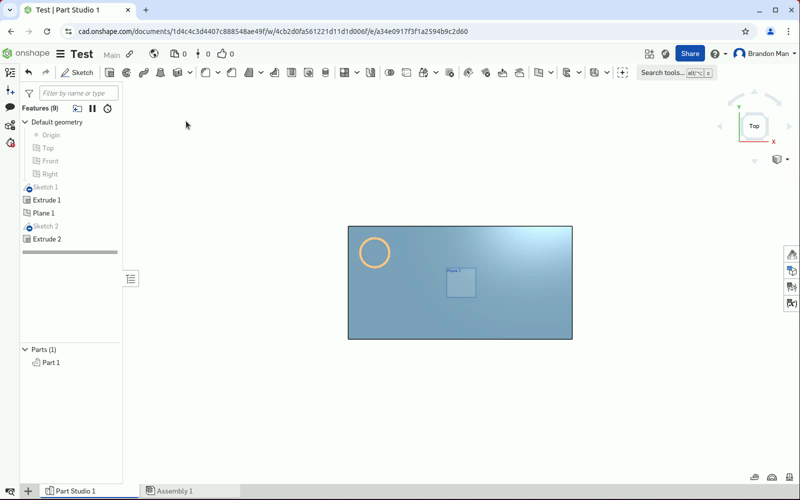
key(shift+h)
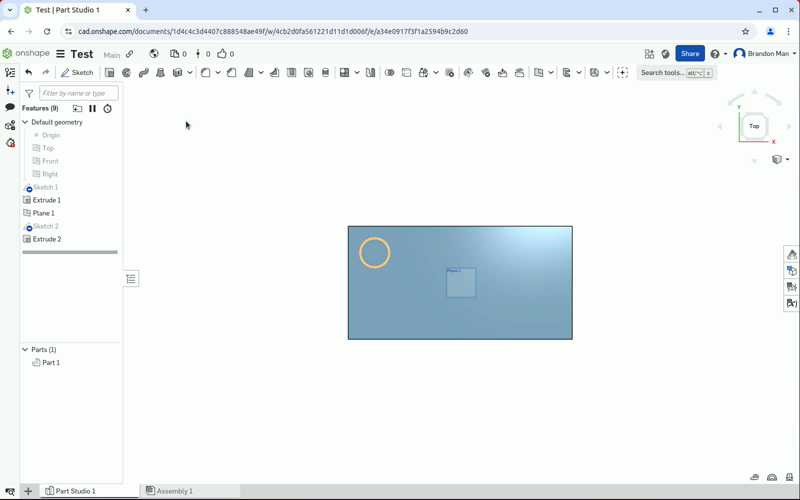
key(shift+h)
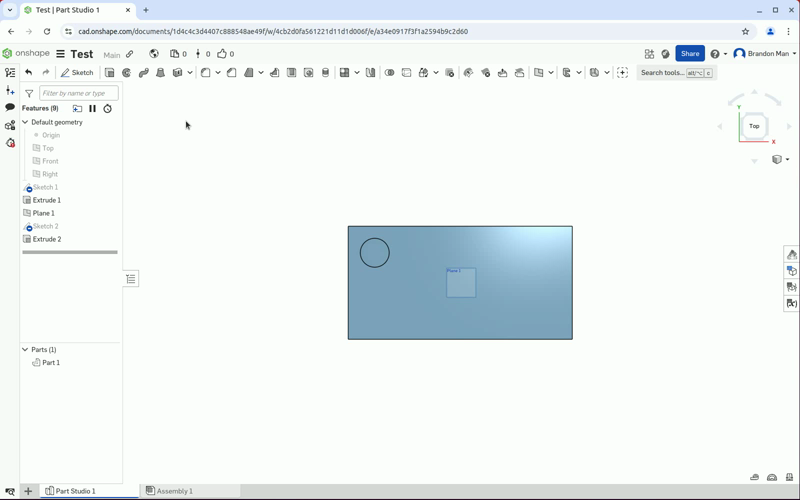
mouse_move(73, 189)
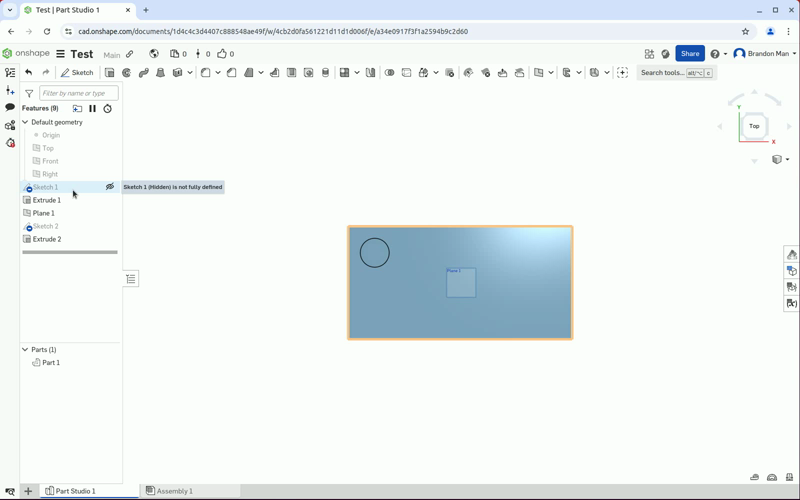
click(73, 189)
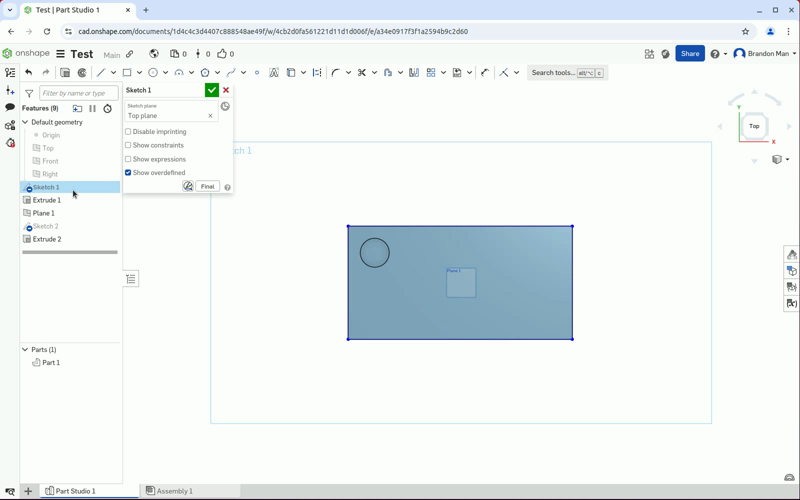
mouse_move(229, 92)
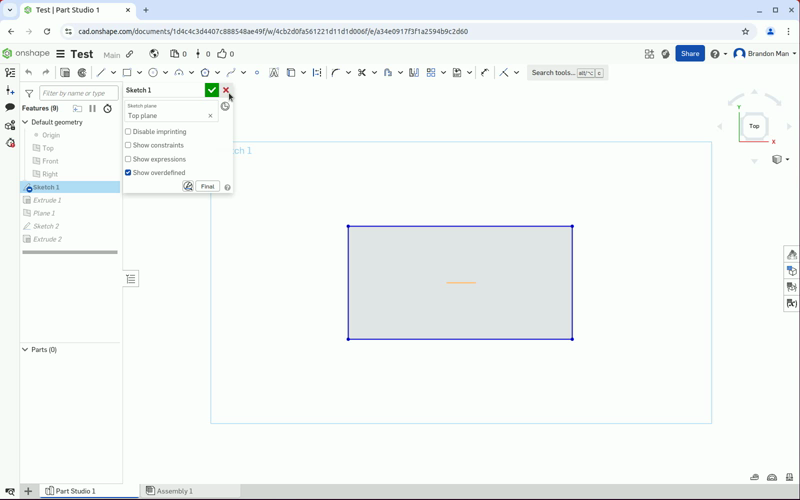
click(229, 92)
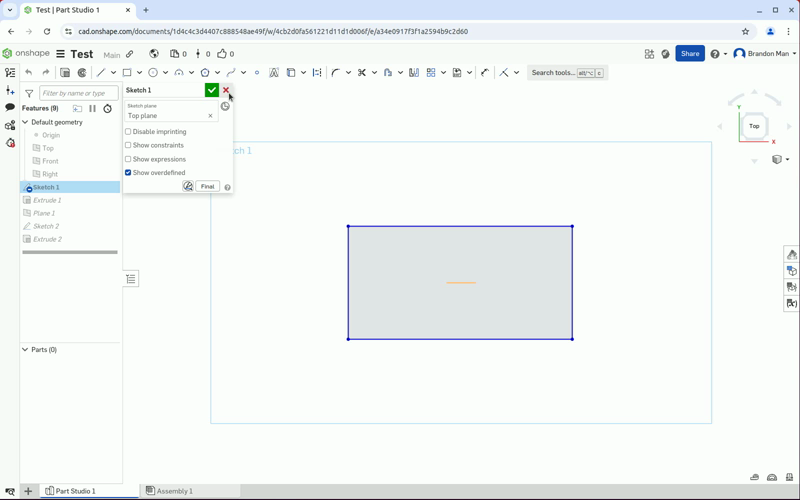
key(shift+s)
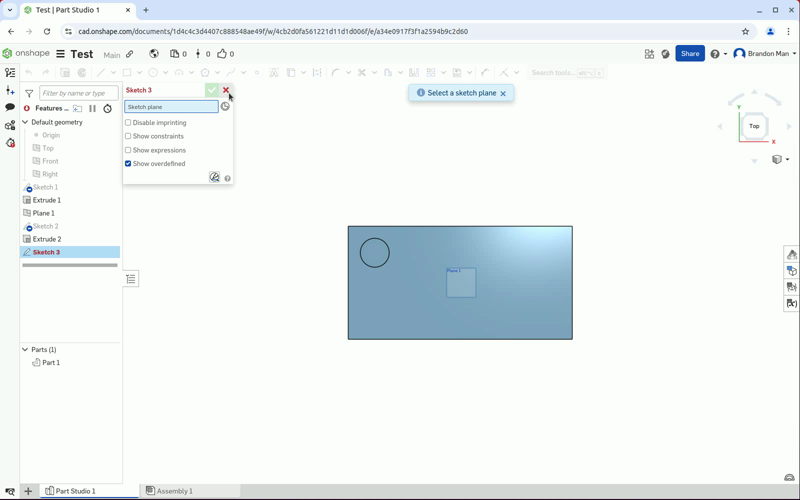
mouse_move(73, 215)
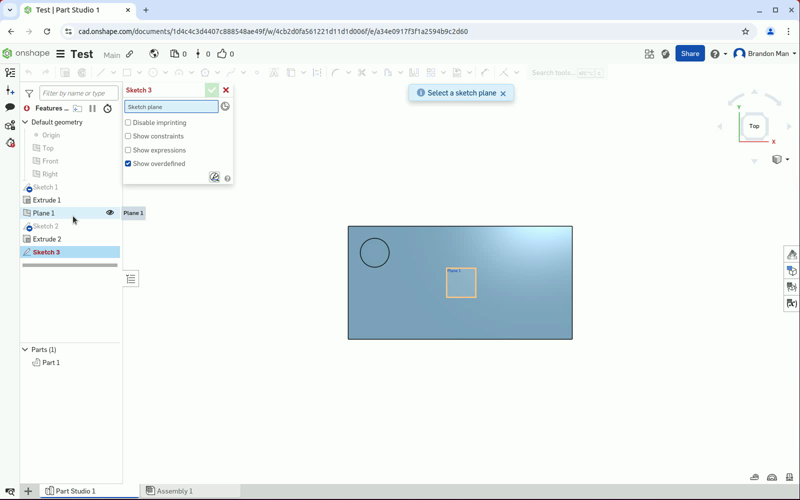
click(73, 215)
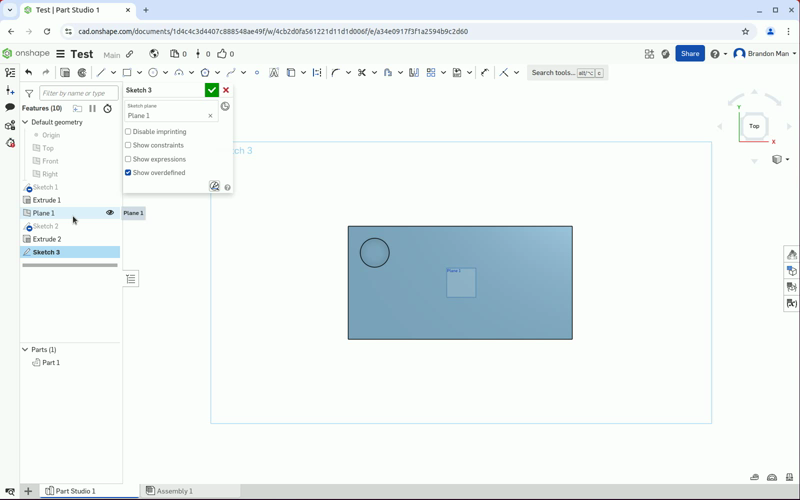
mouse_move(73, 352)
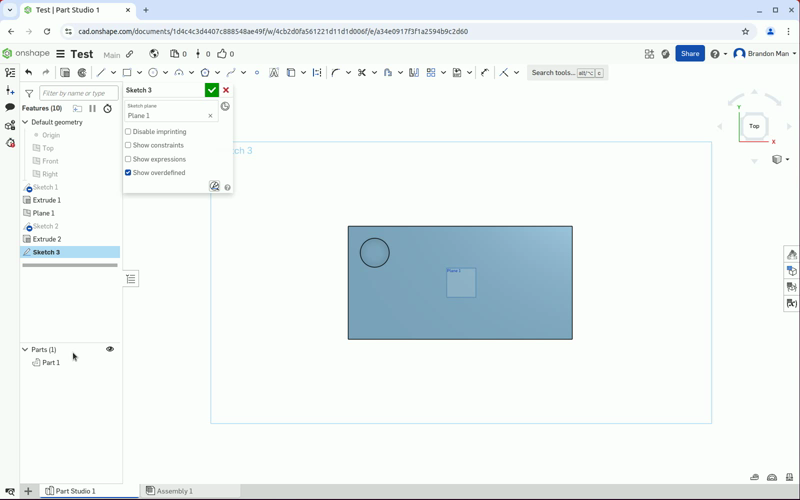
key(y)
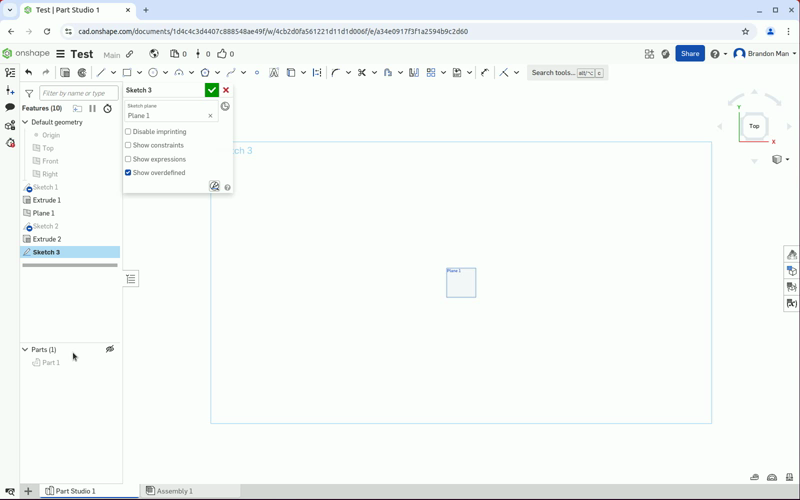
key(c)
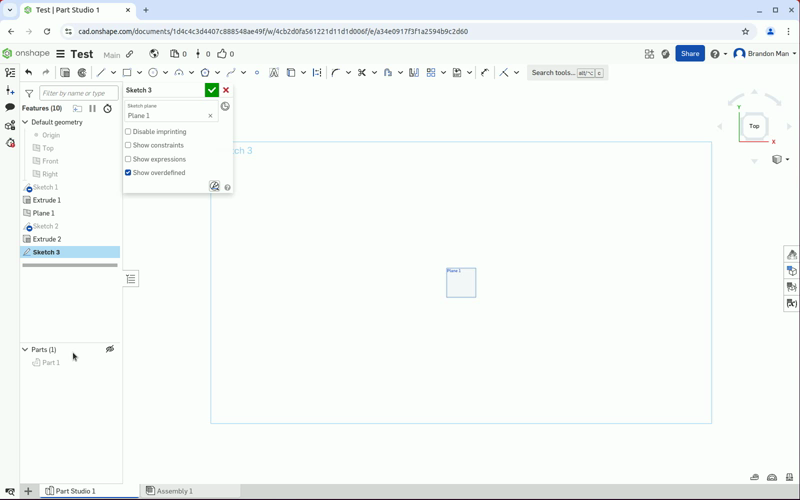
key_down(shift)
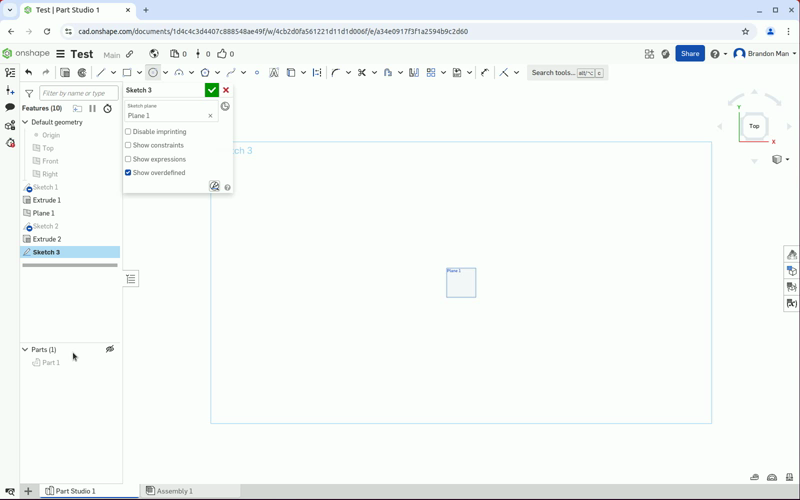
mouse_move(548, 252)
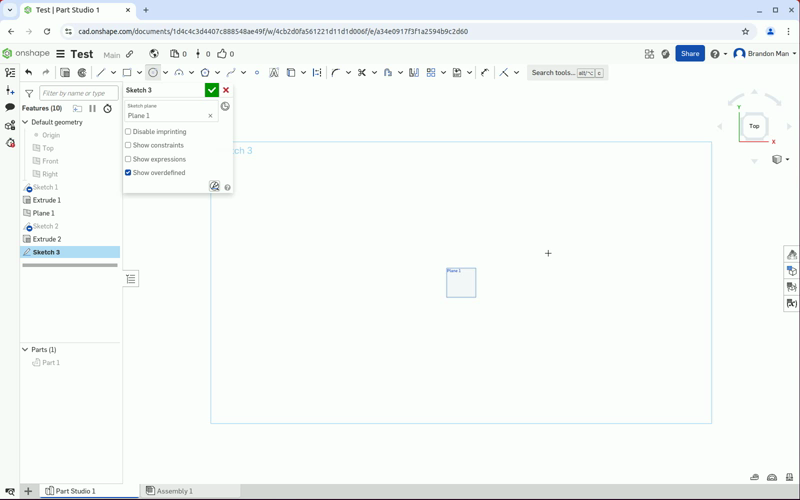
click(548, 252)
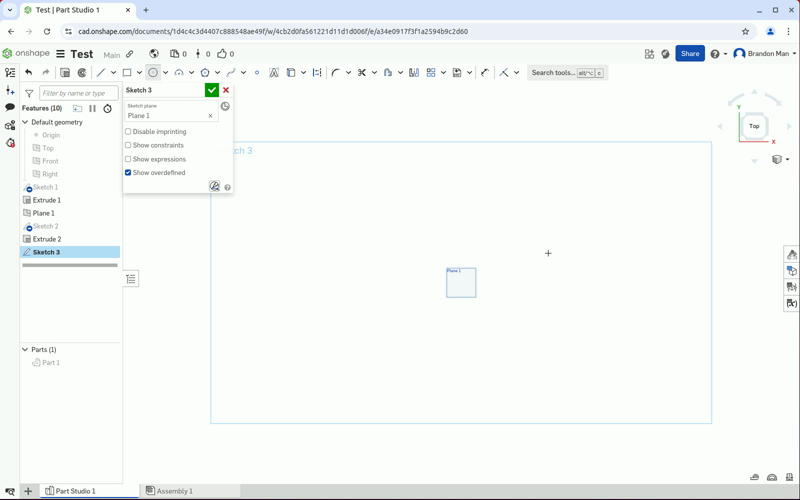
key_up(shift)
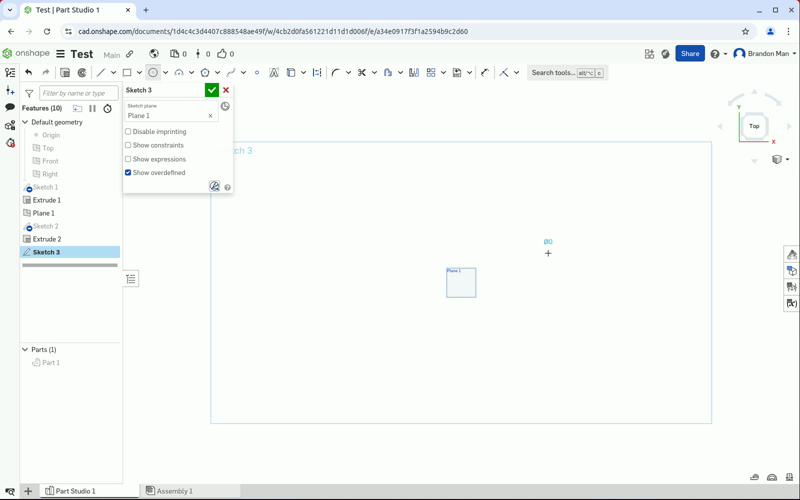
mouse_move(562, 252)
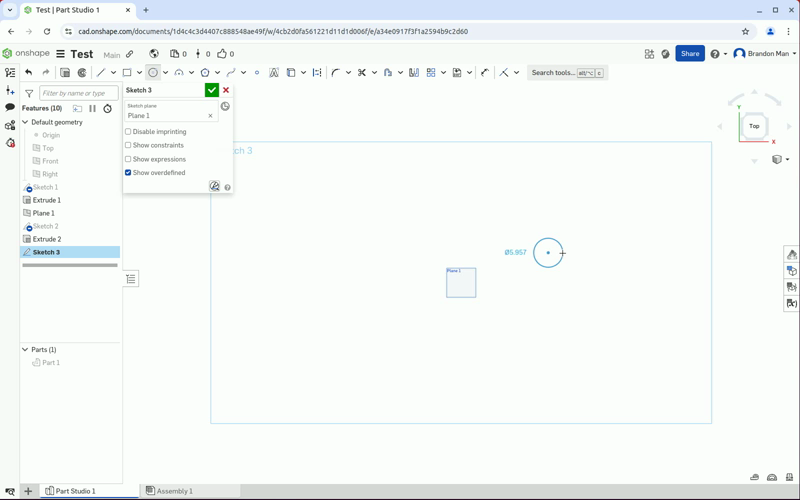
click(562, 252)
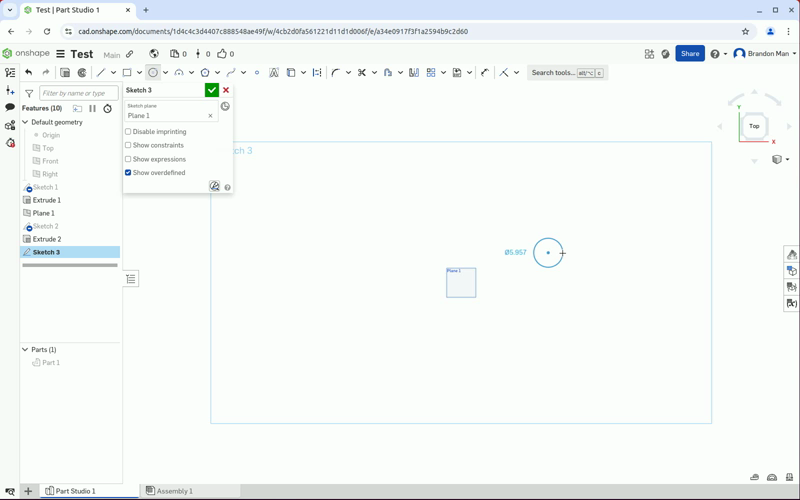
key(esc)
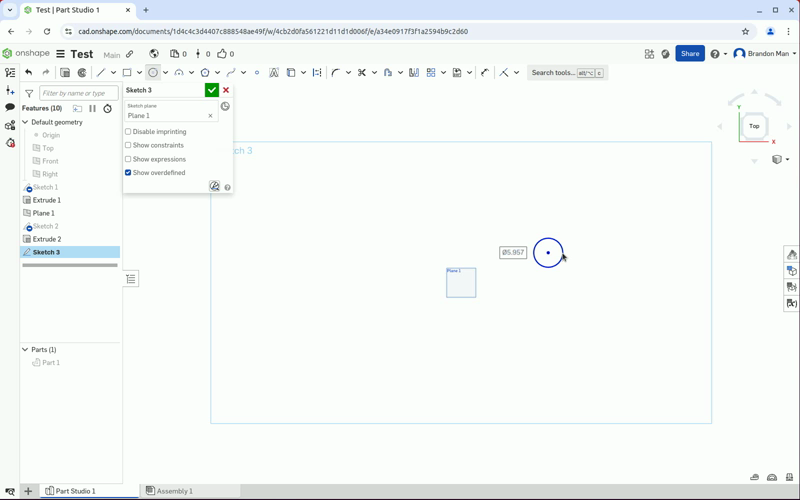
mouse_move(550, 252)
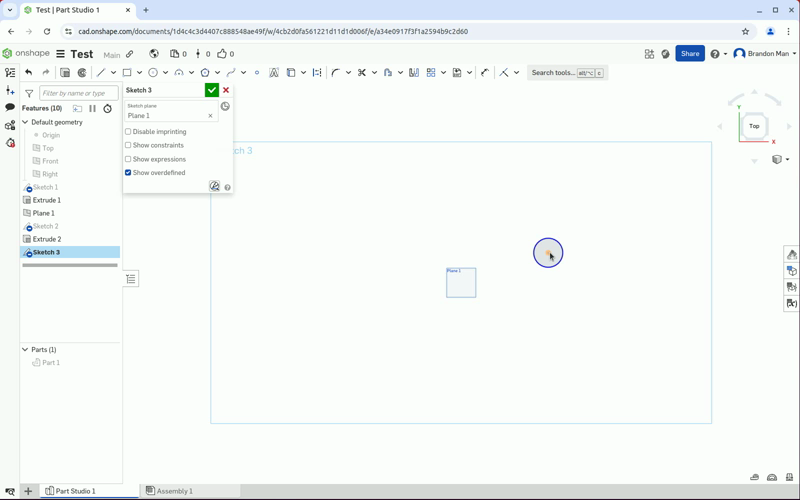
scroll(6)
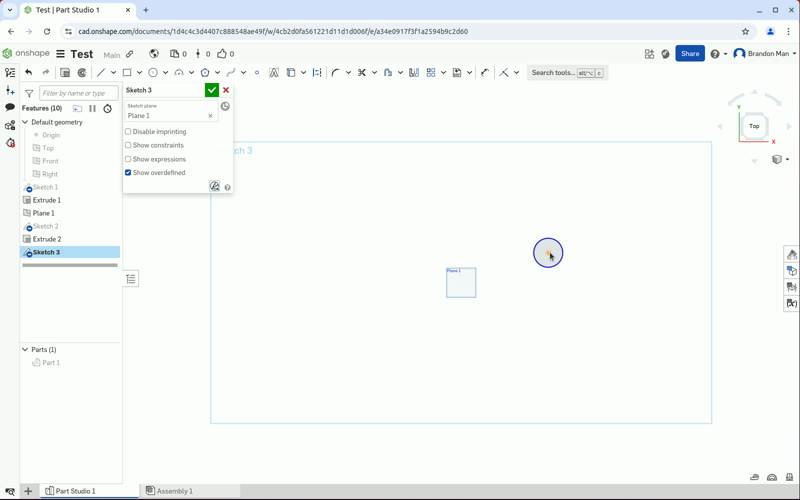
scroll(6)
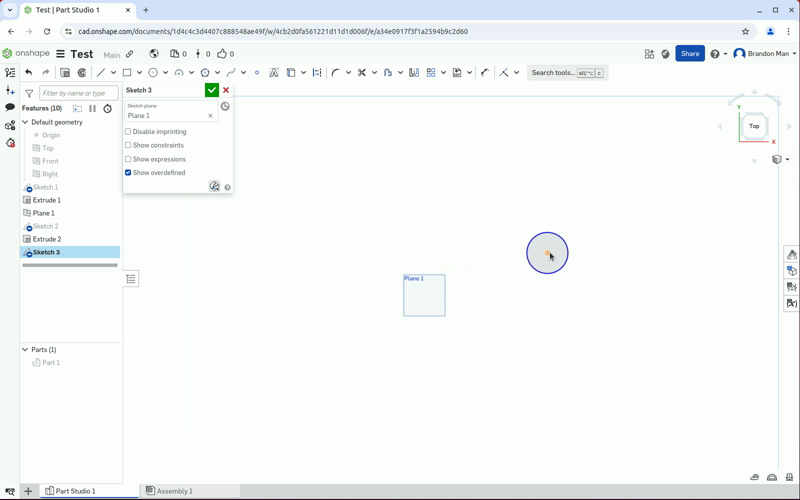
scroll(6)
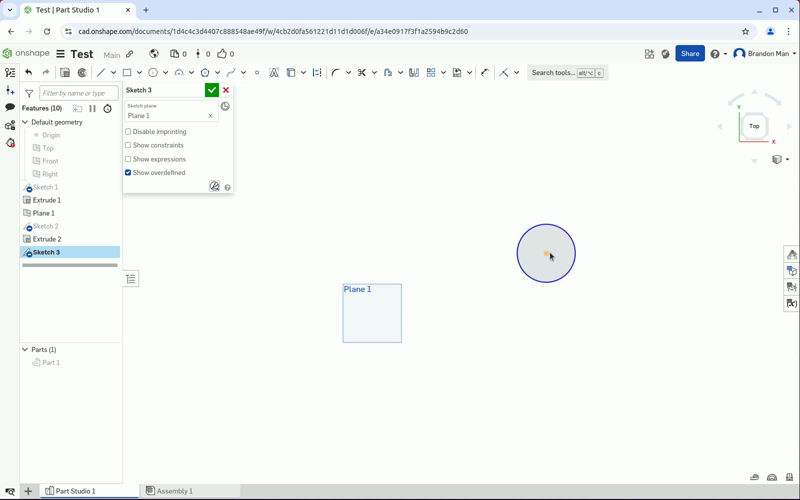
scroll(6)
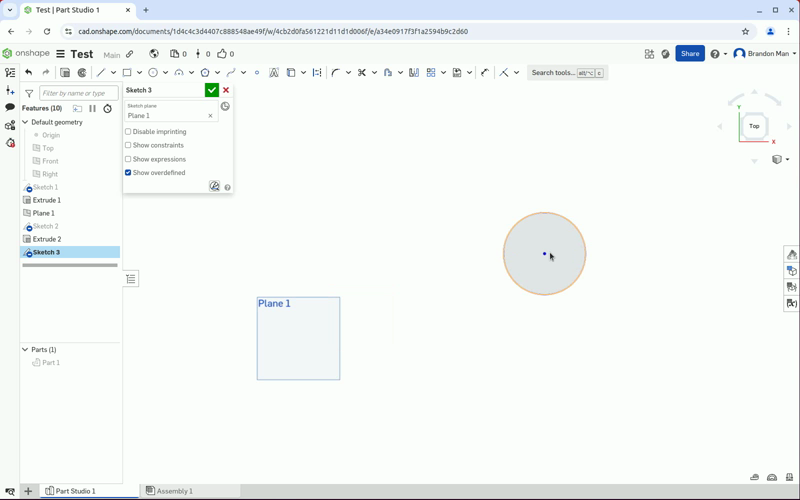
scroll(6)
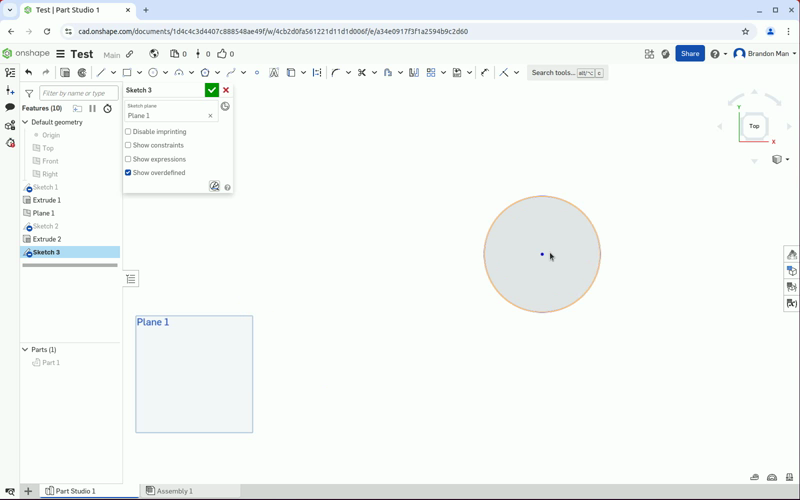
scroll(6)
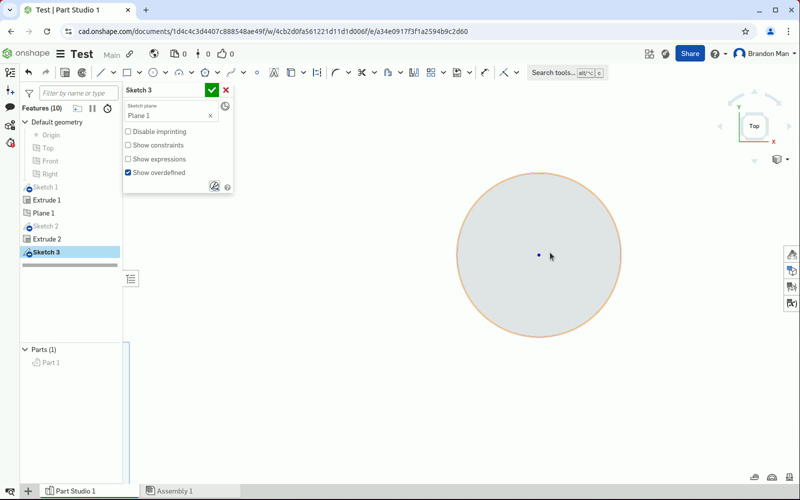
scroll(6)
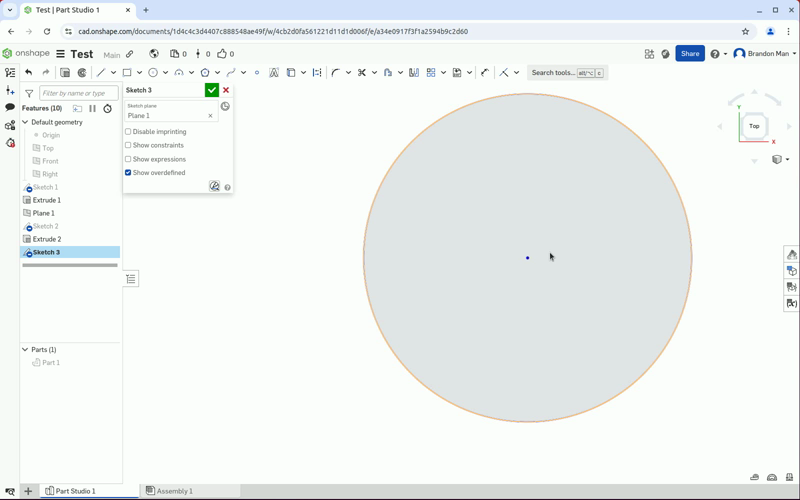
click(550, 252)
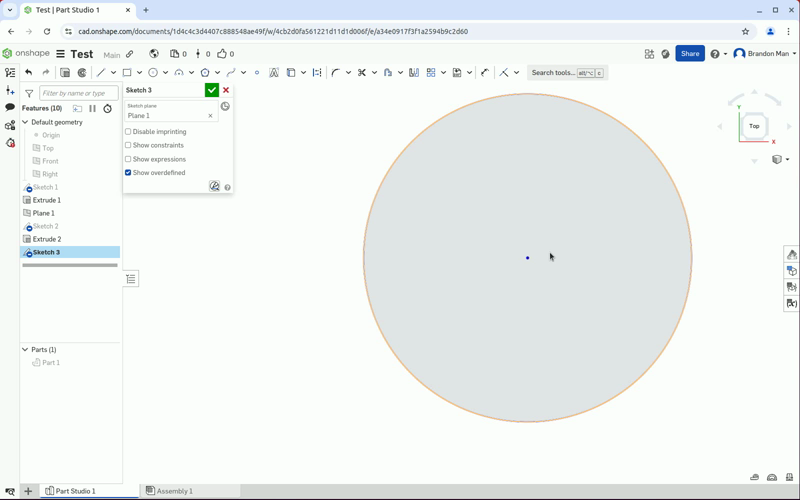
scroll(-6)
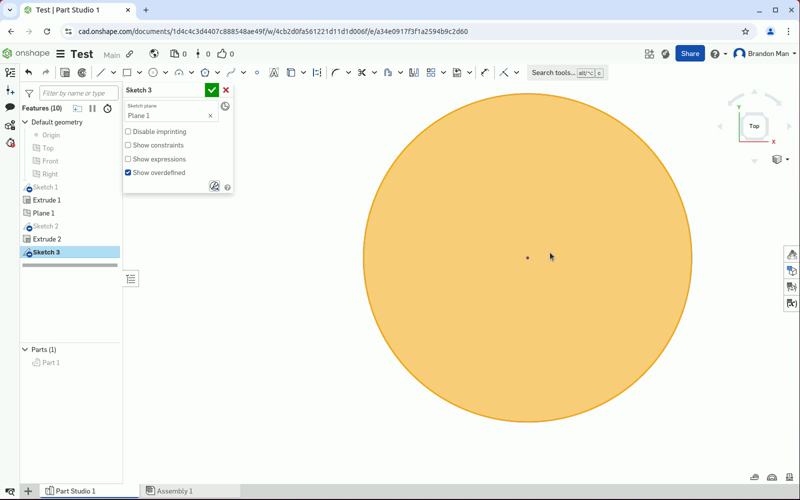
scroll(-6)
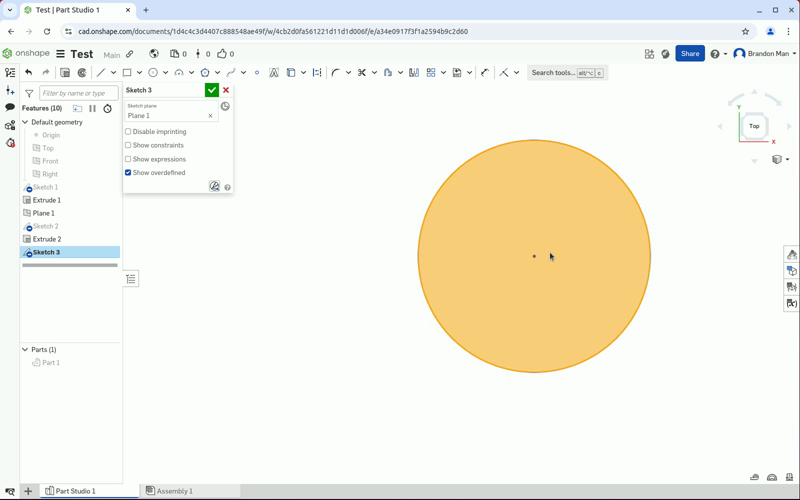
scroll(-6)
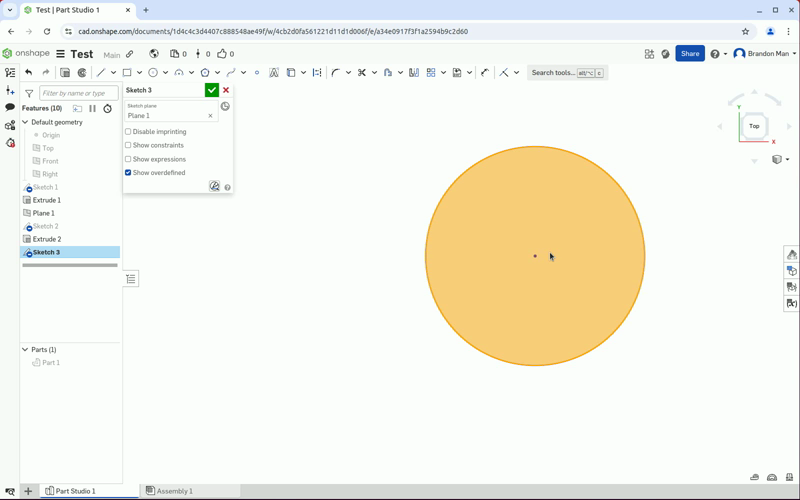
scroll(-6)
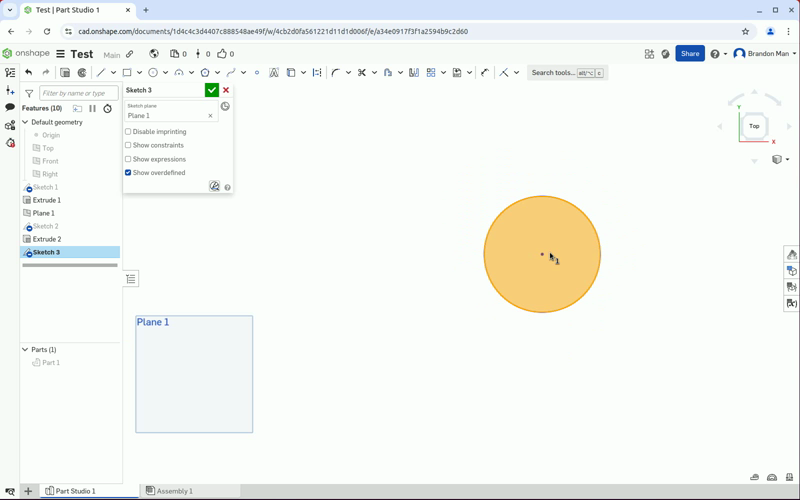
scroll(-6)
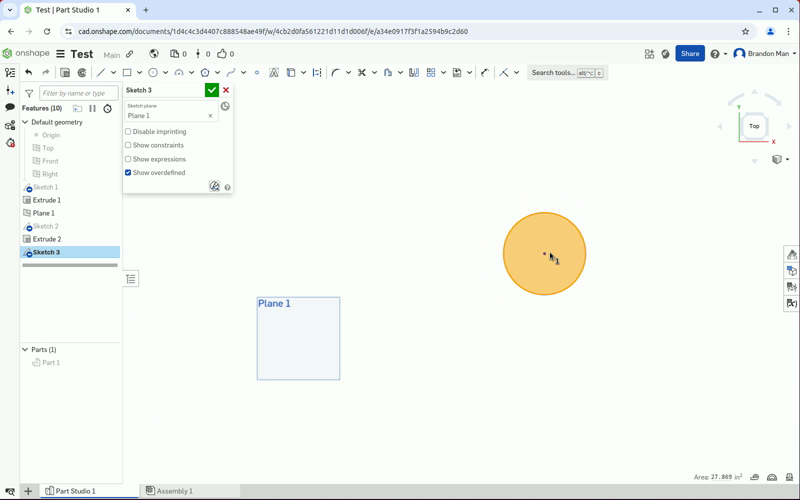
scroll(-6)
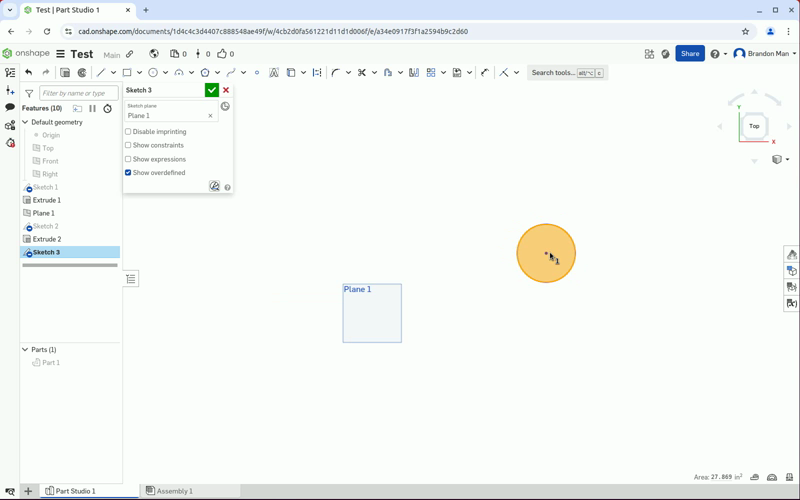
scroll(-6)
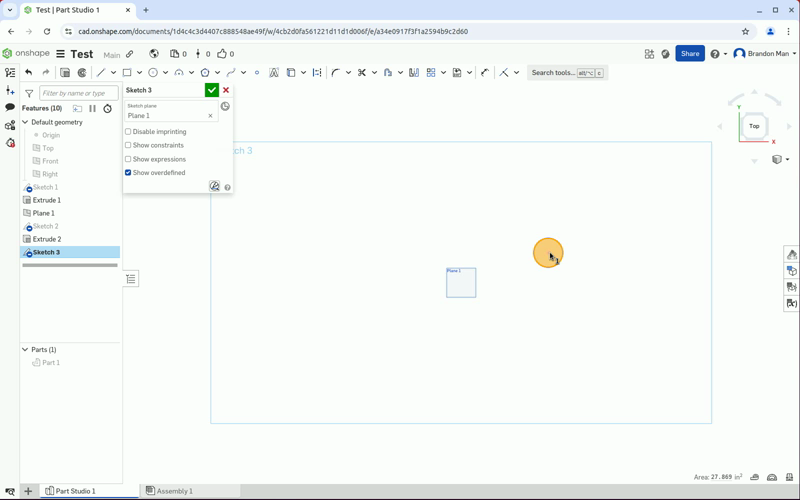
mouse_move(73, 352)
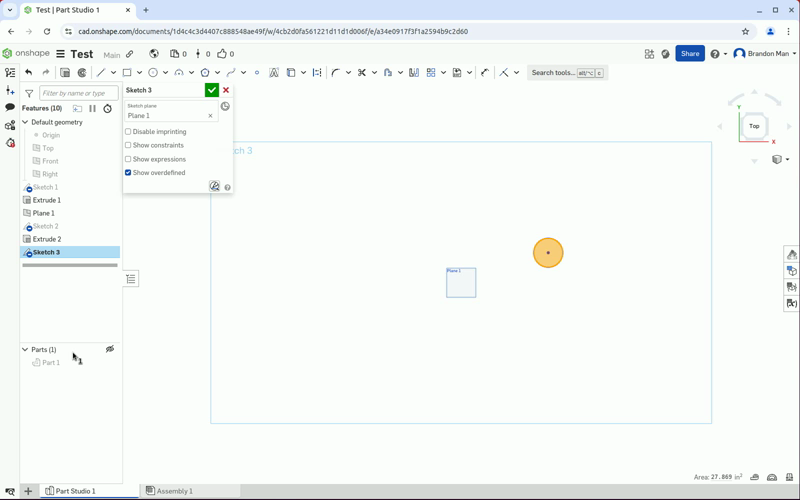
key(shift+y)
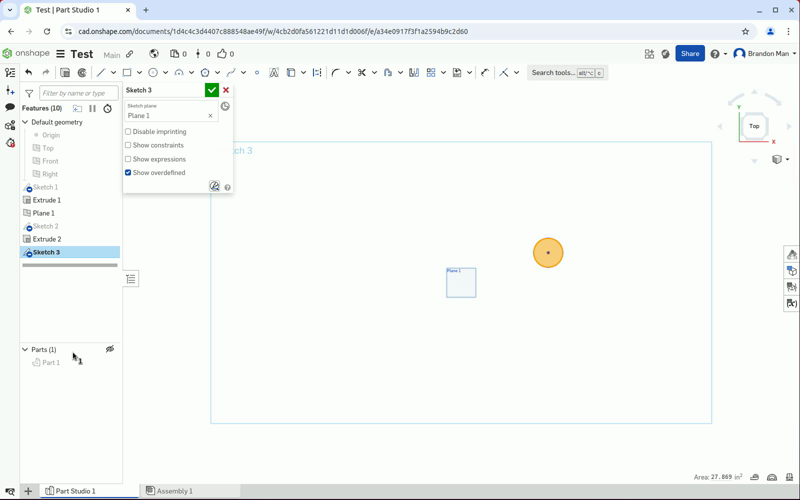
key(shift+e)
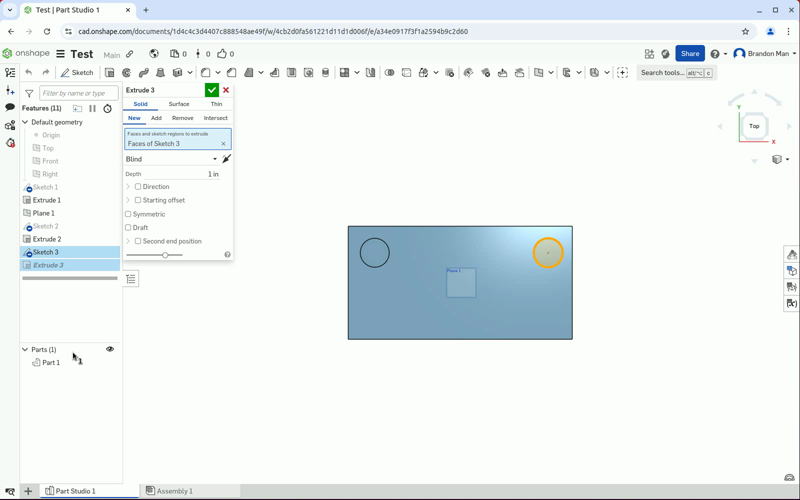
mouse_move(143, 106)
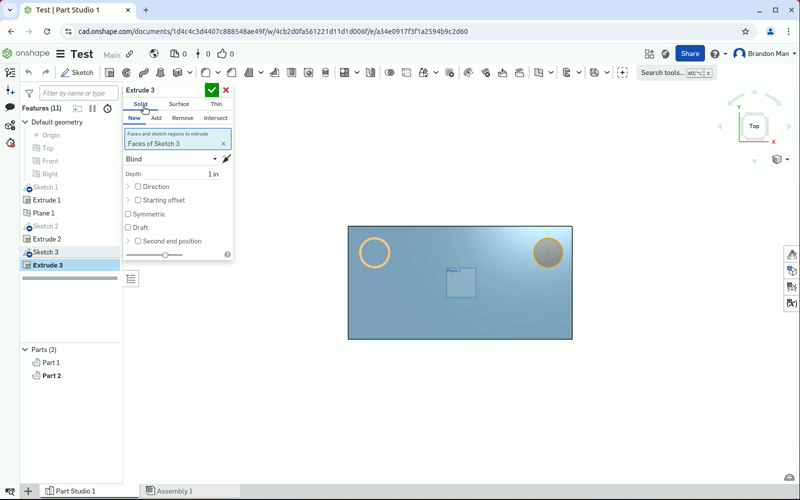
click(143, 106)
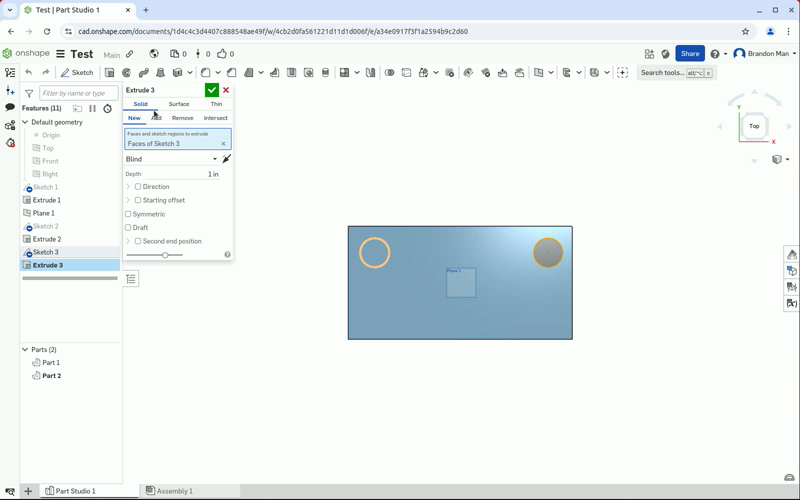
mouse_move(186, 120)
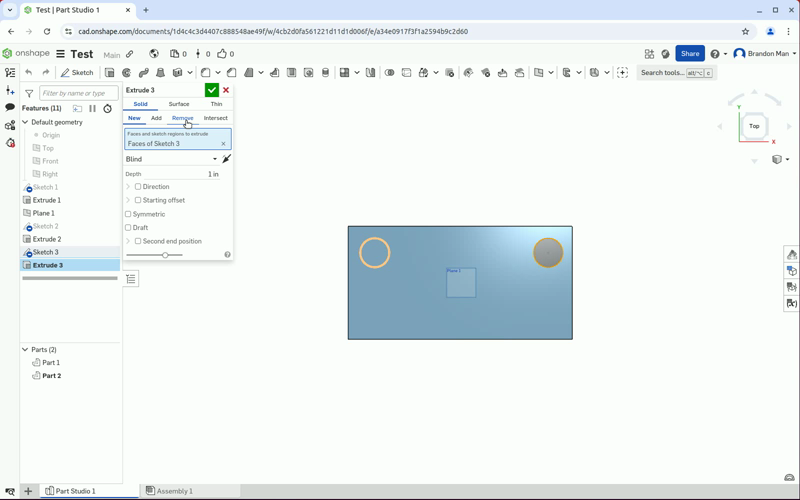
click(186, 120)
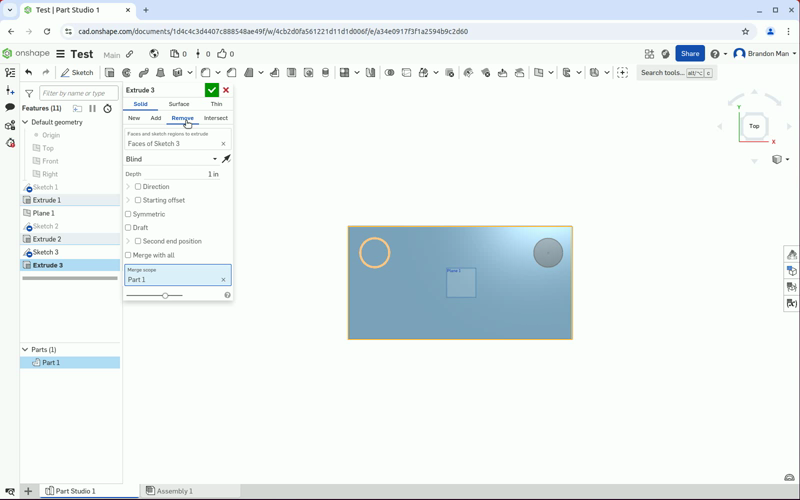
key(tab, 4)
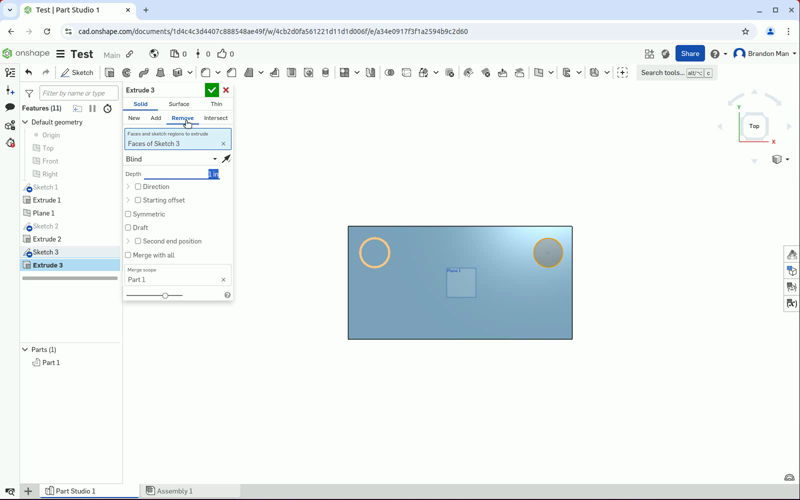
text(5.777)
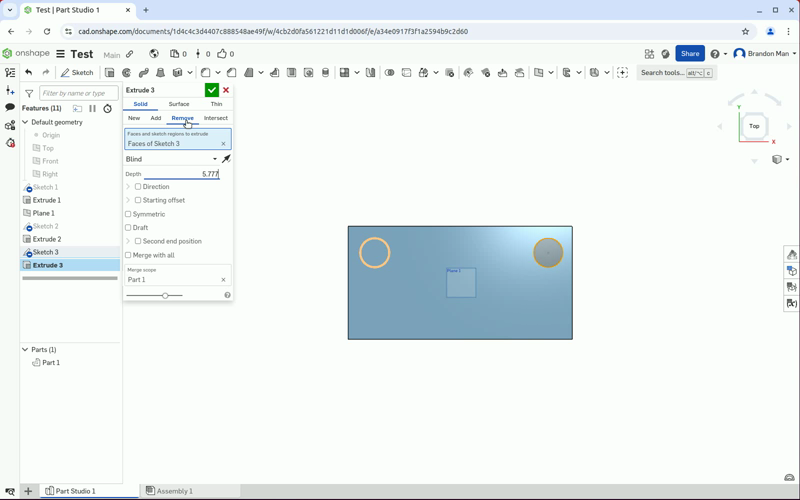
key(tab, 6)
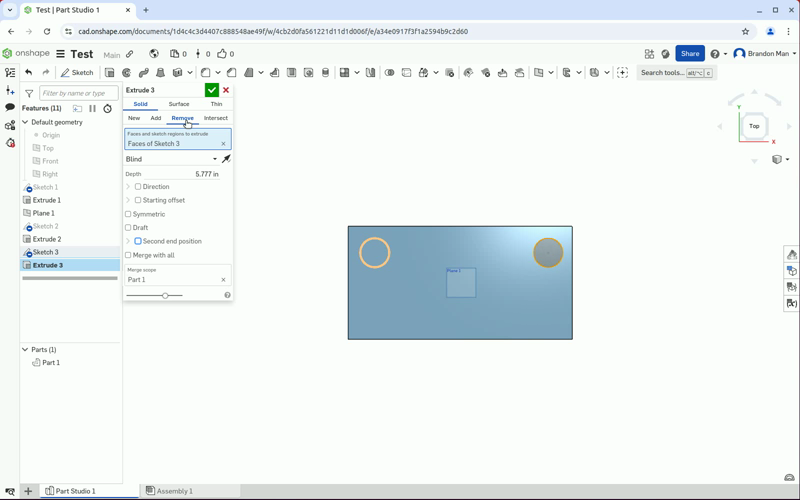
key(space)
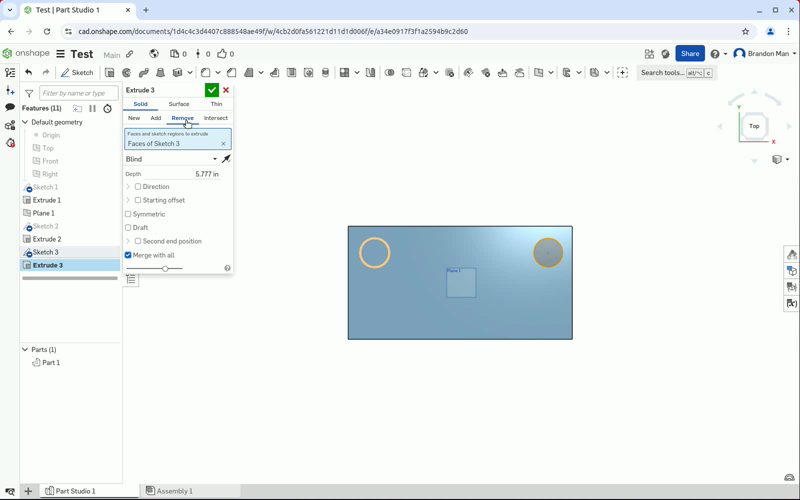
key(enter)
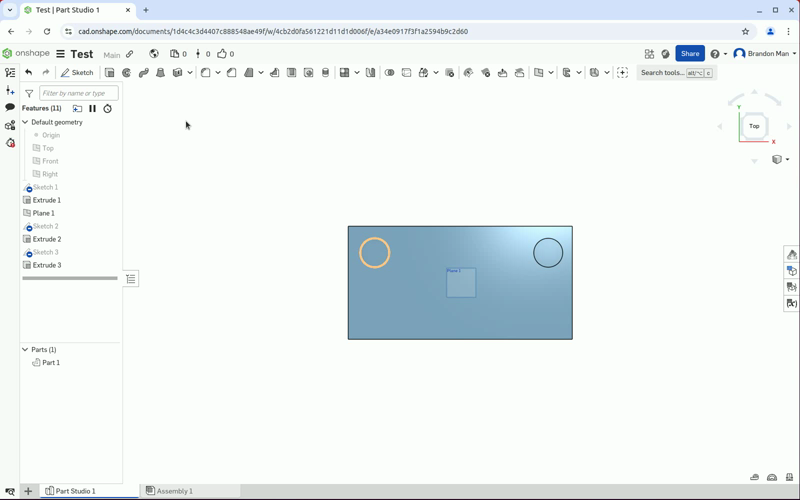
key(shift+h)
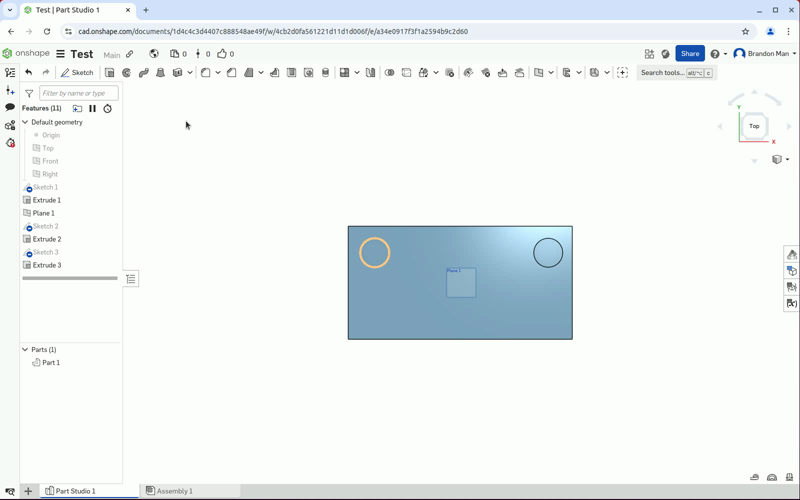
key(shift+h)
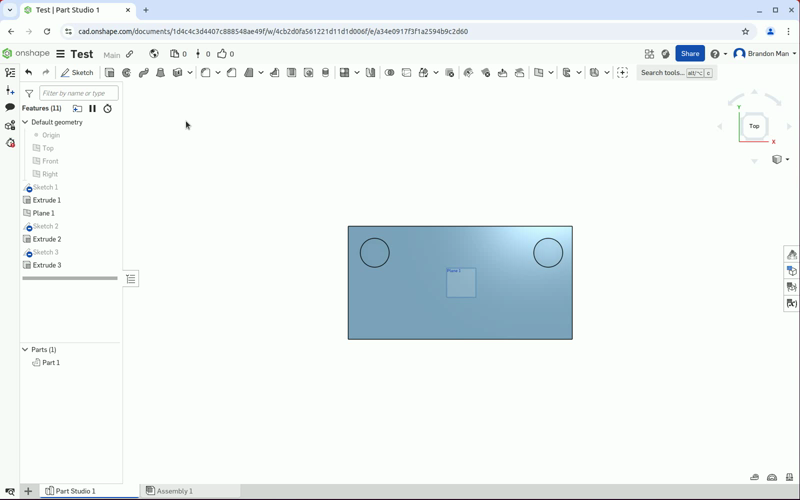
mouse_move(73, 189)
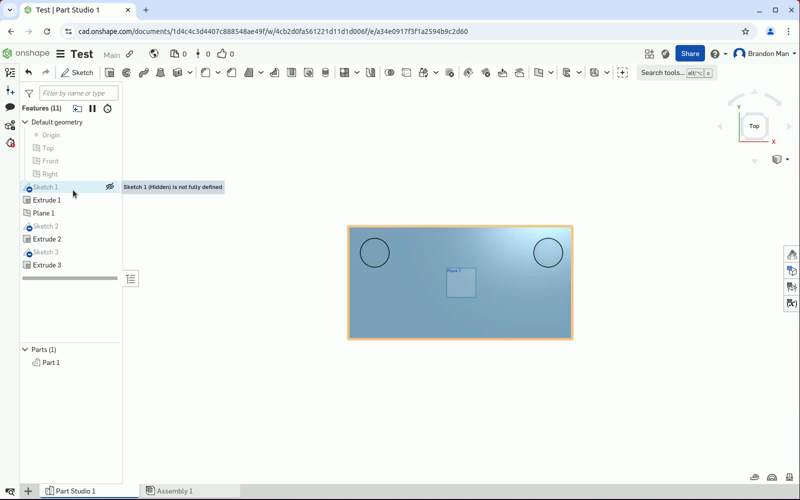
click(73, 189)
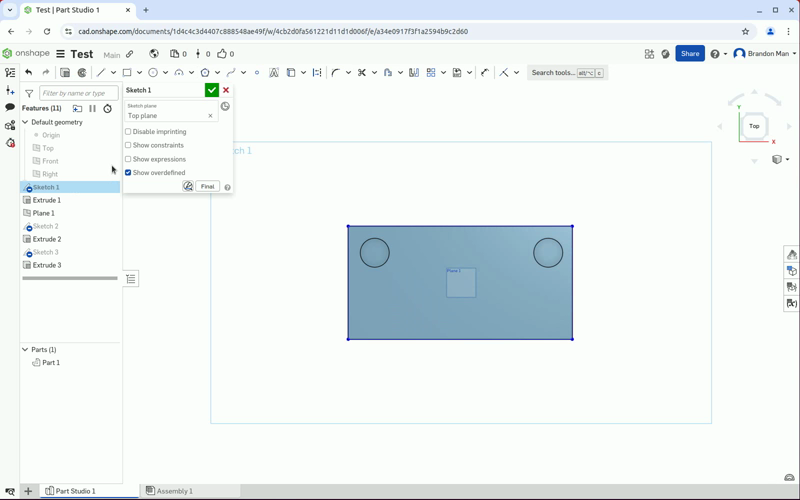
mouse_move(229, 92)
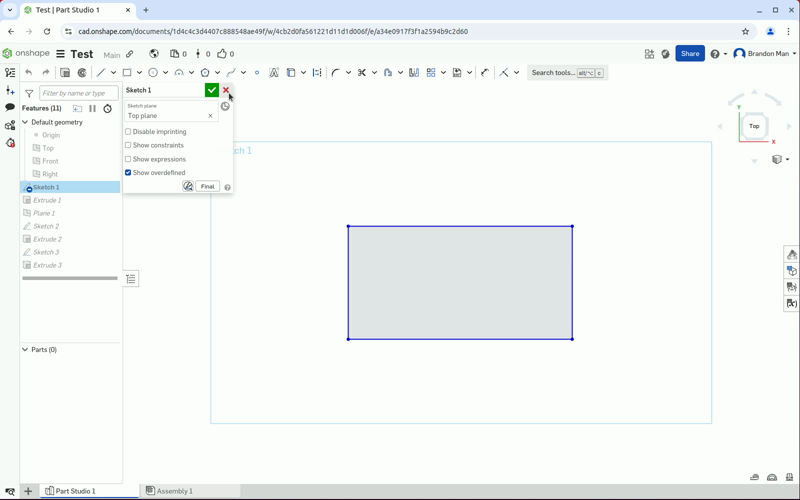
click(229, 92)
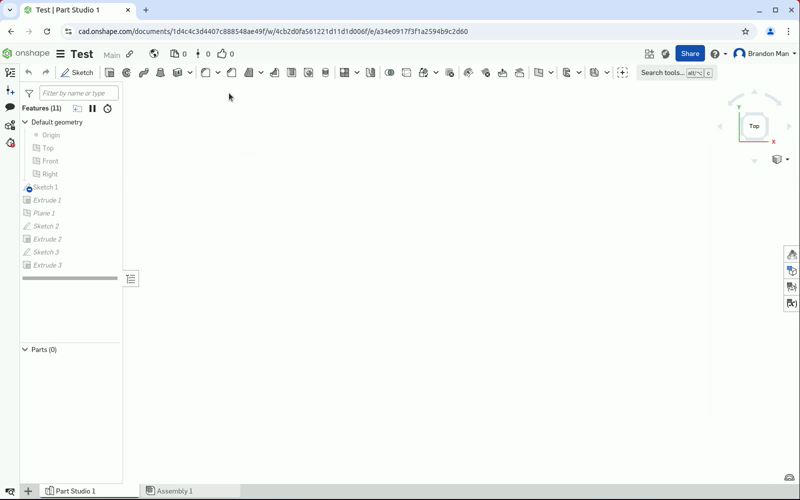
key(shift+s)
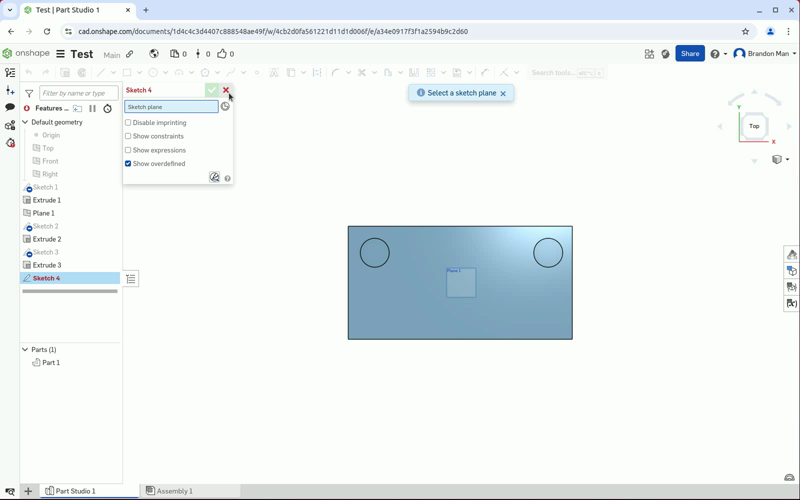
mouse_move(73, 215)
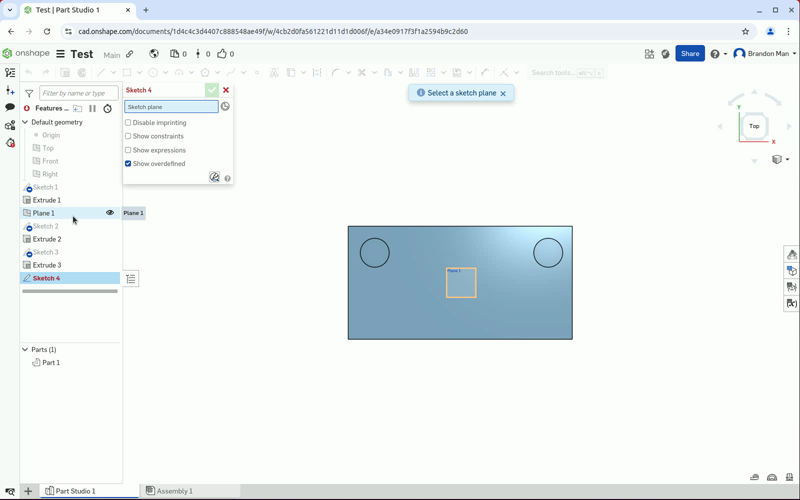
click(73, 215)
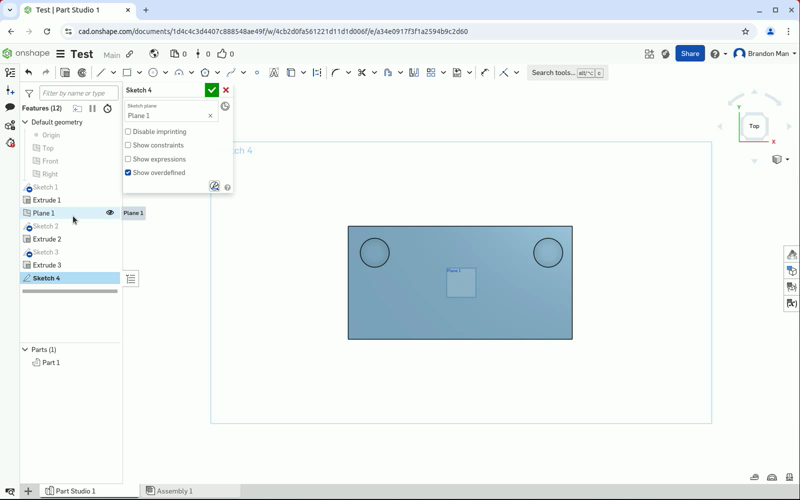
mouse_move(73, 352)
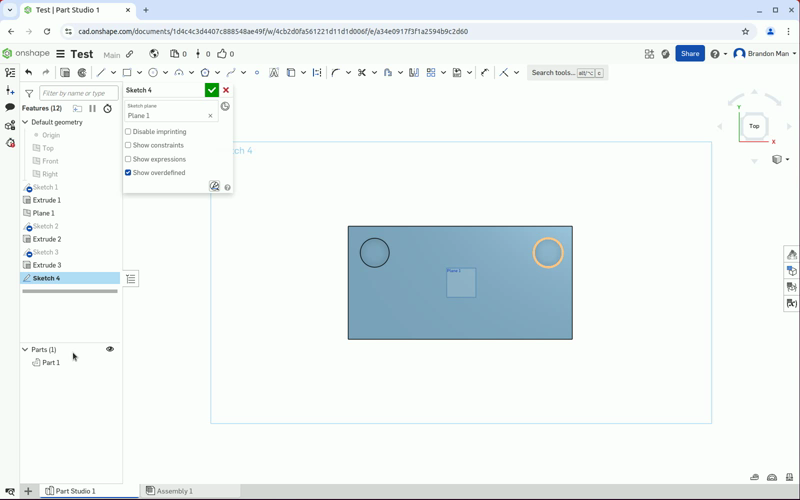
key(y)
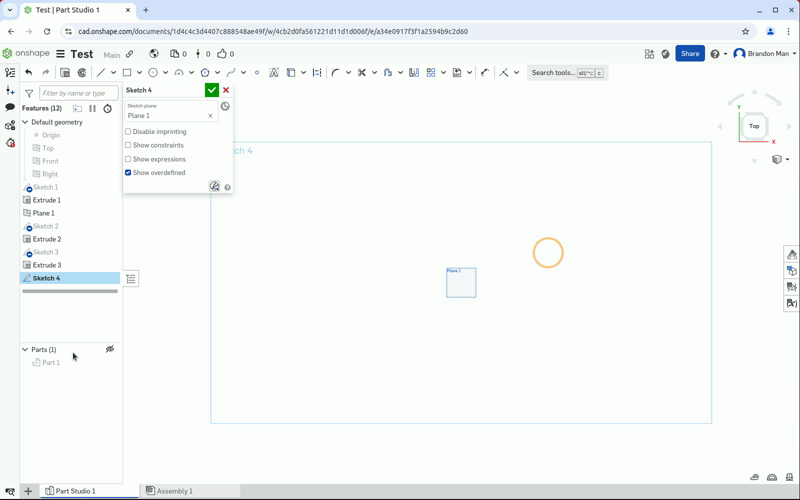
key(c)
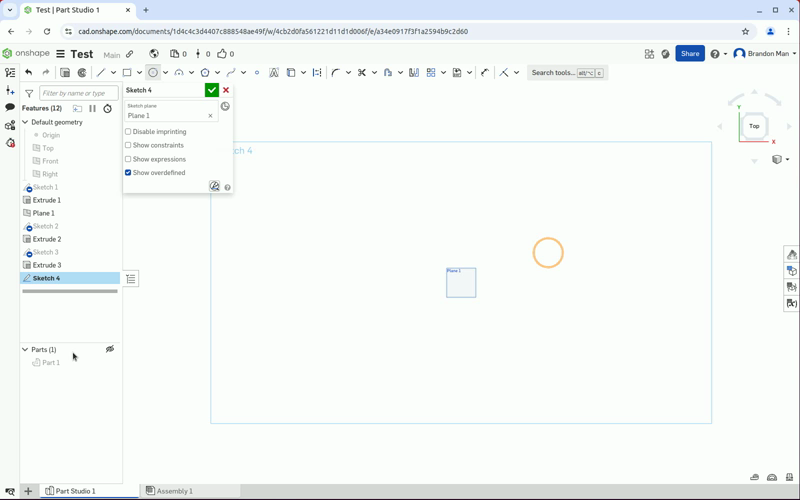
key_down(shift)
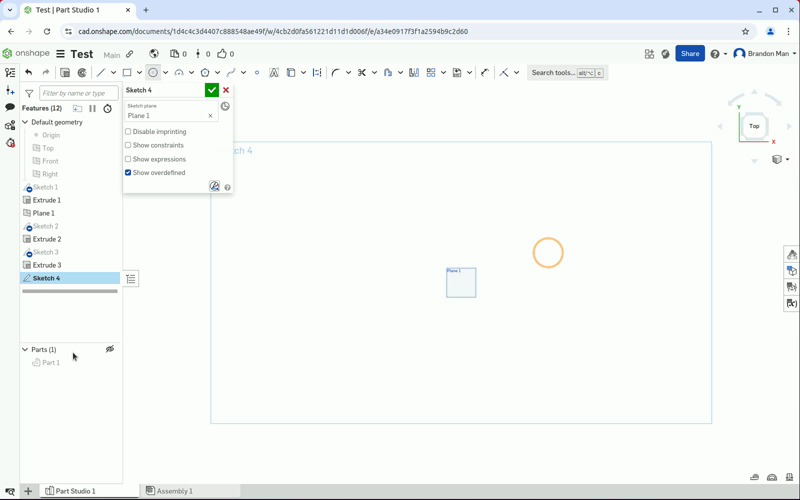
mouse_move(548, 313)
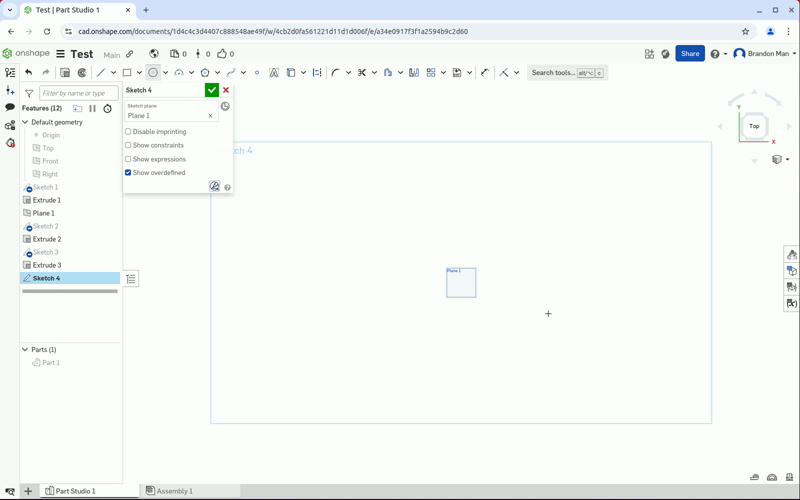
click(548, 313)
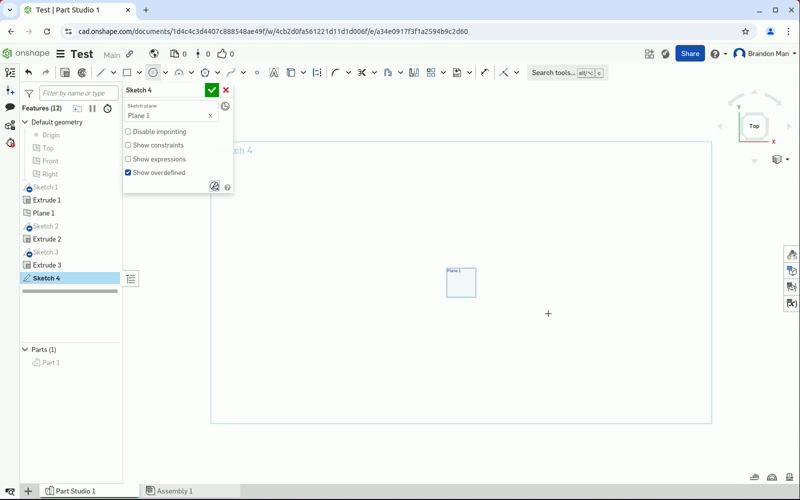
key_up(shift)
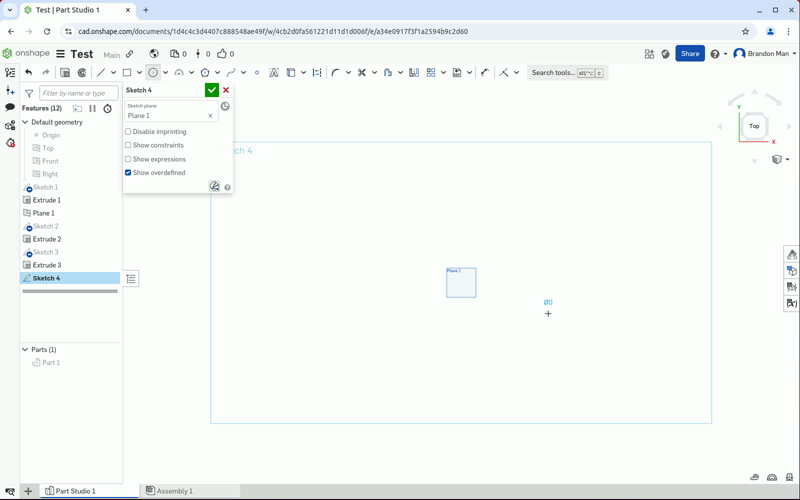
mouse_move(562, 313)
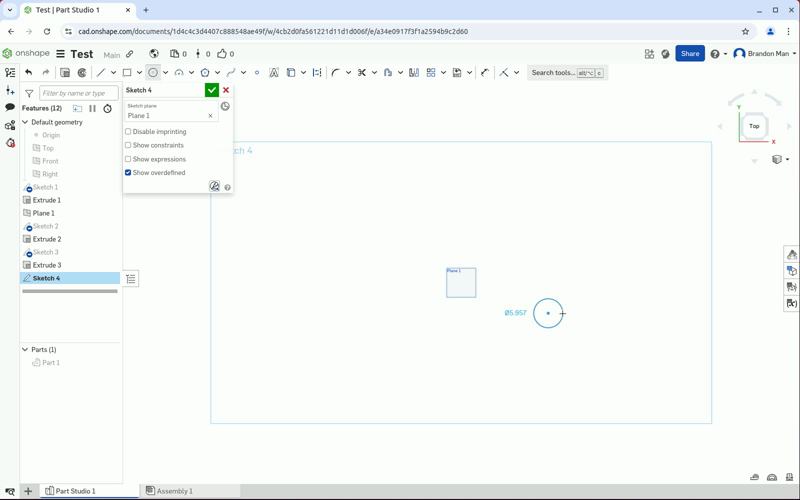
click(562, 313)
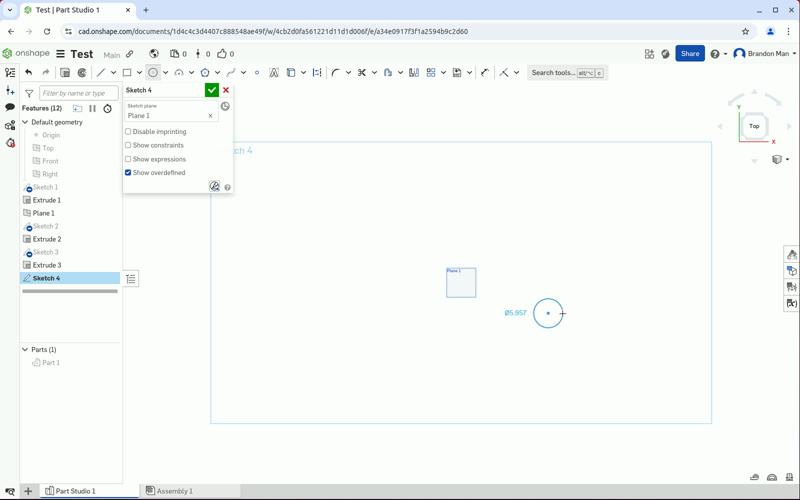
key(esc)
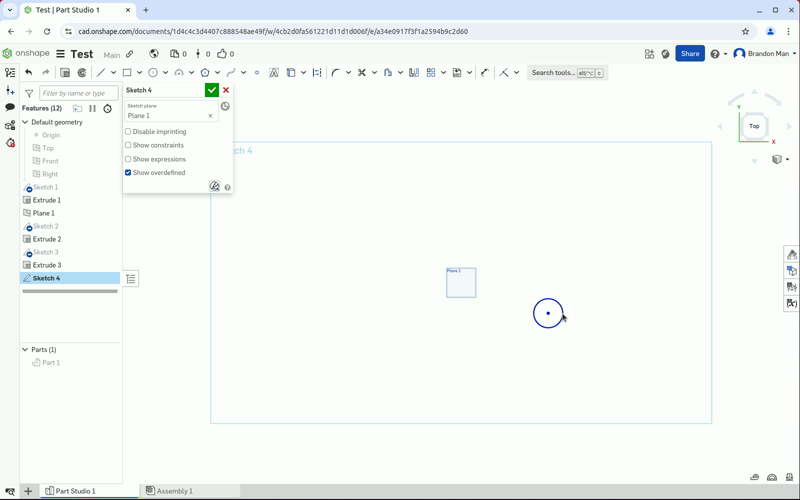
mouse_move(544, 322)
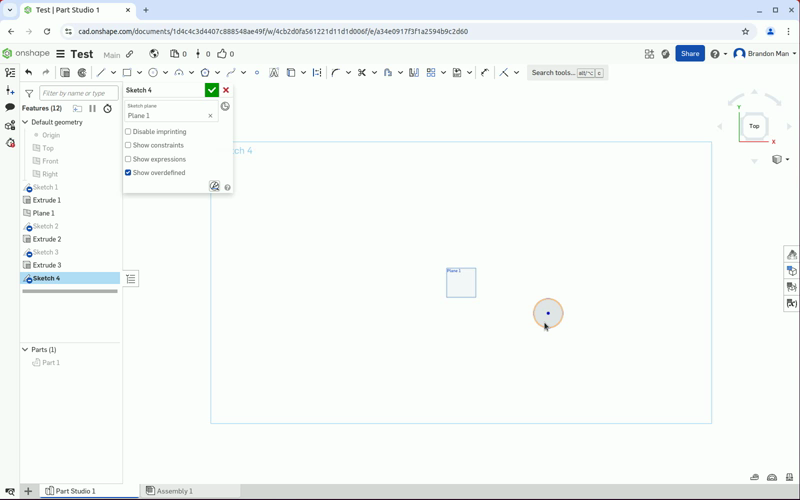
scroll(6)
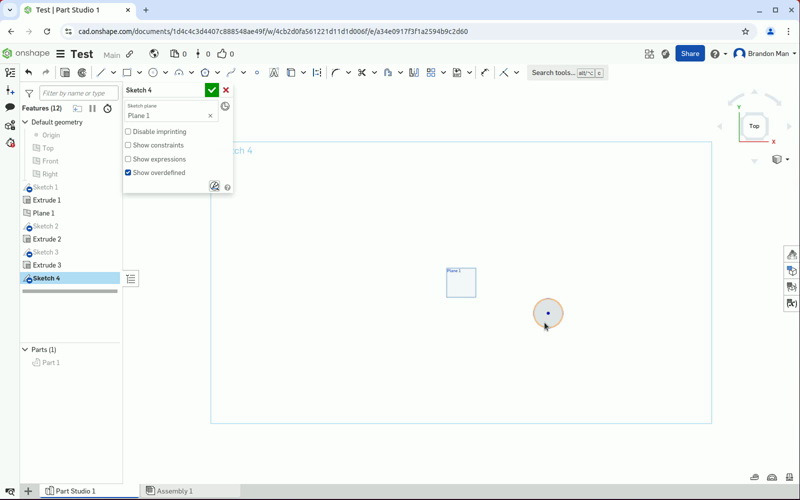
scroll(6)
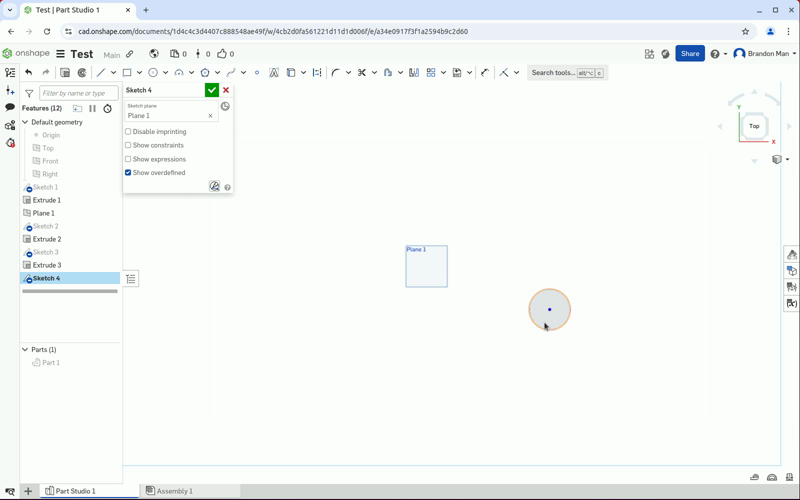
scroll(6)
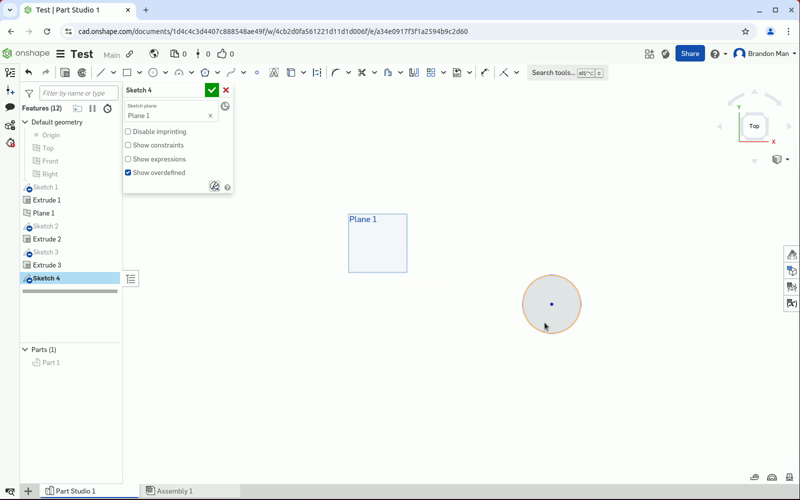
scroll(6)
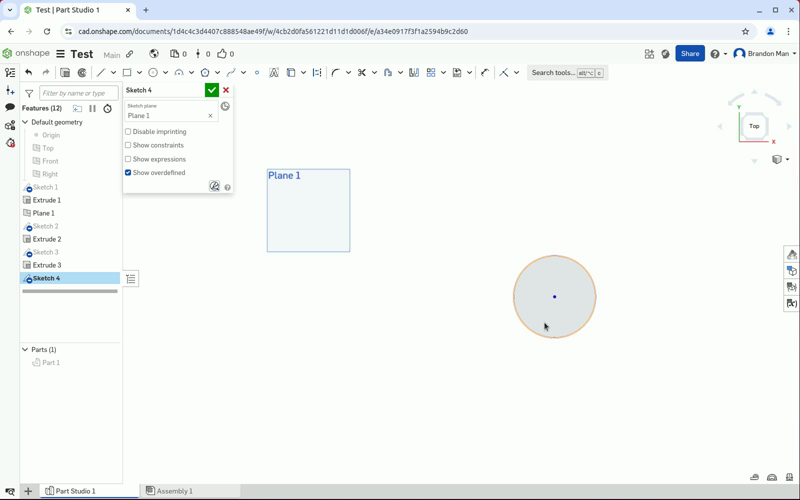
scroll(6)
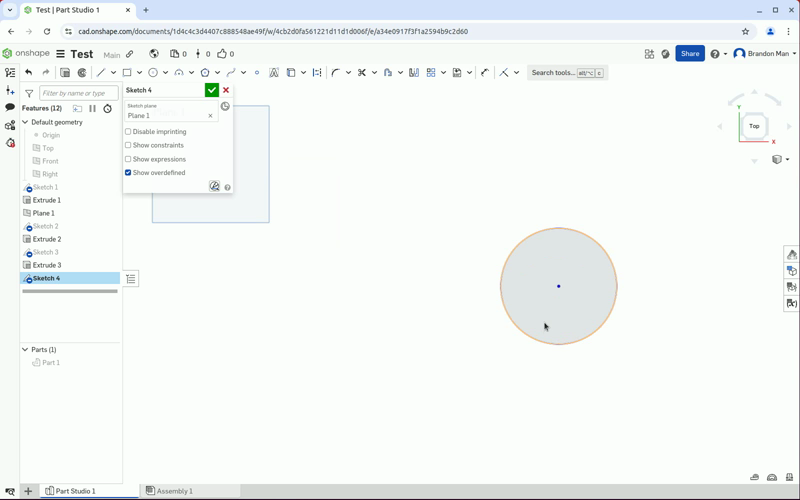
scroll(6)
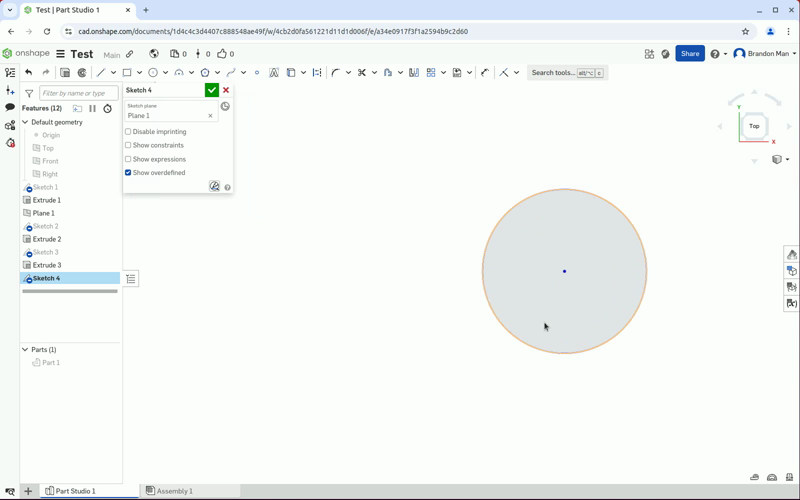
scroll(6)
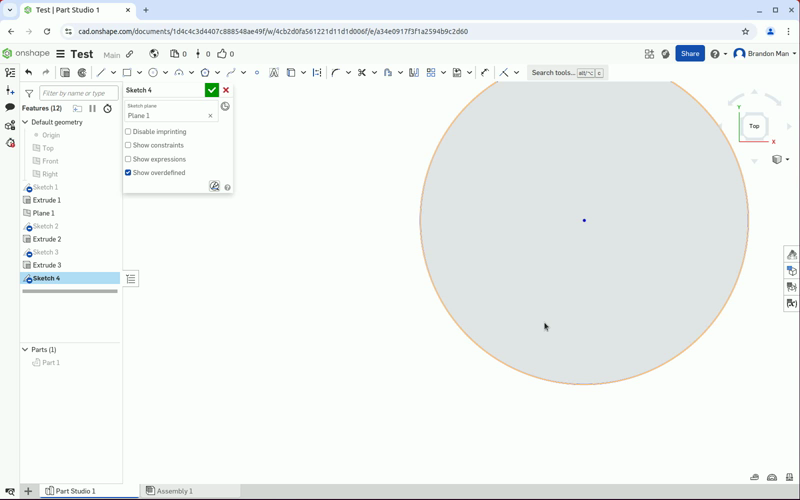
click(544, 322)
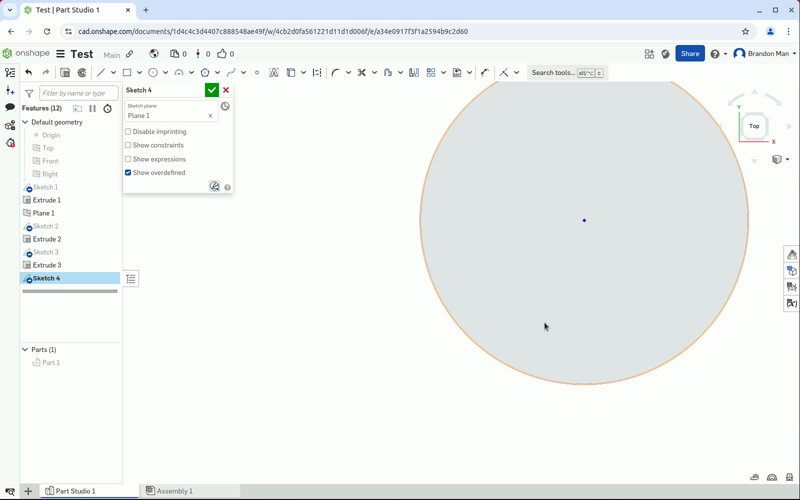
scroll(-6)
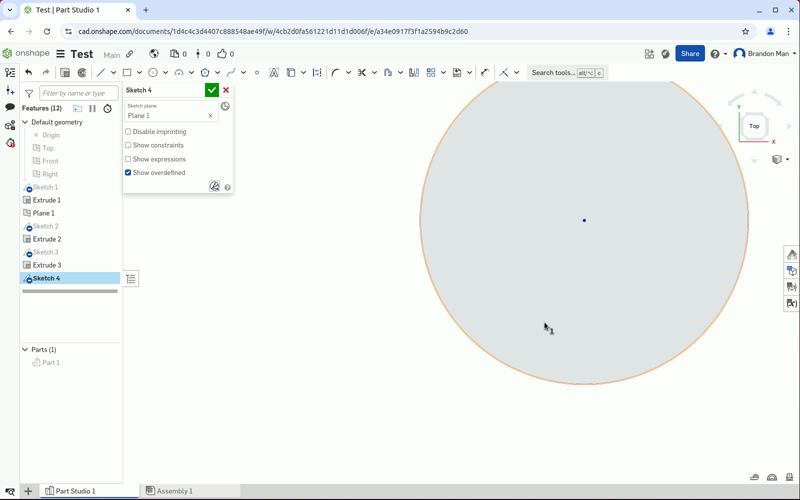
scroll(-6)
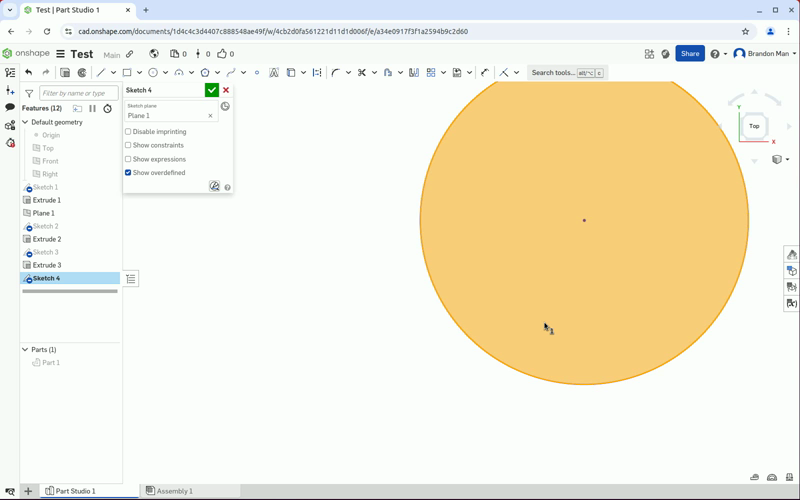
scroll(-6)
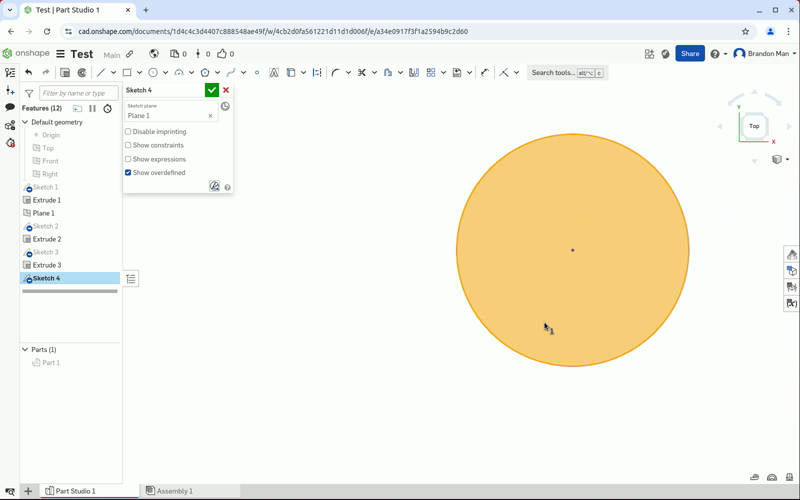
scroll(-6)
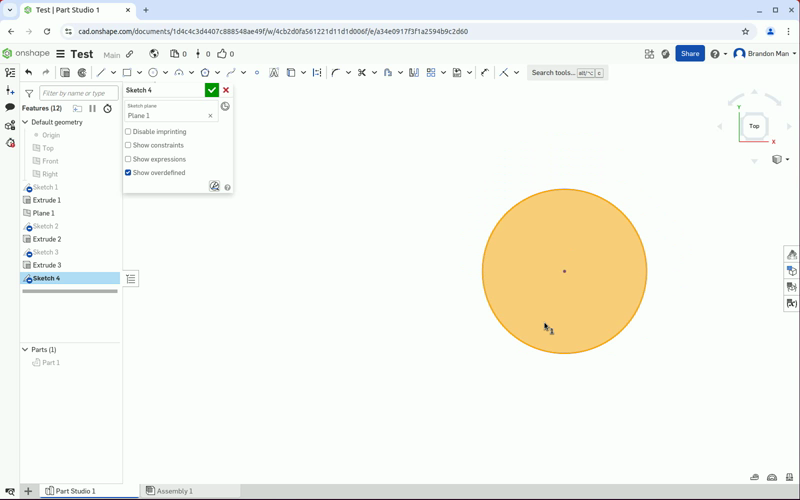
scroll(-6)
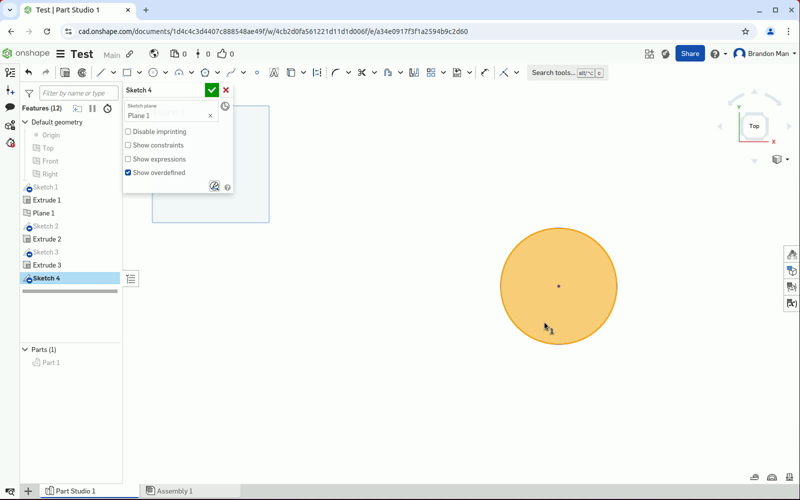
scroll(-6)
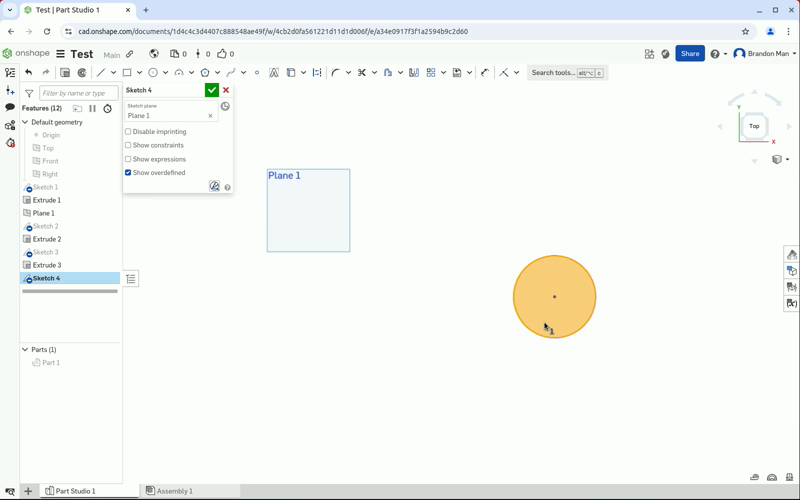
scroll(-6)
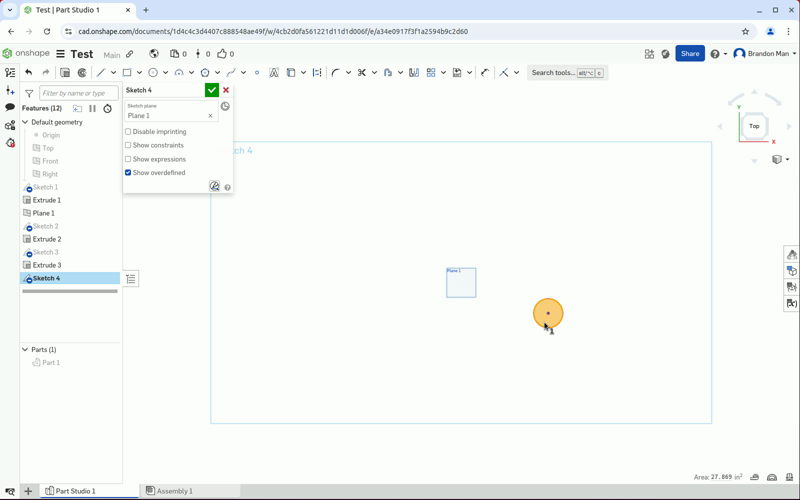
mouse_move(73, 352)
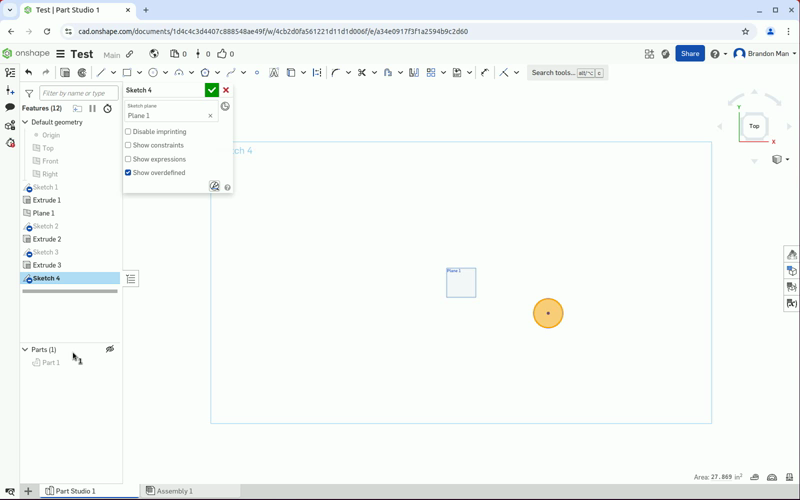
key(shift+y)
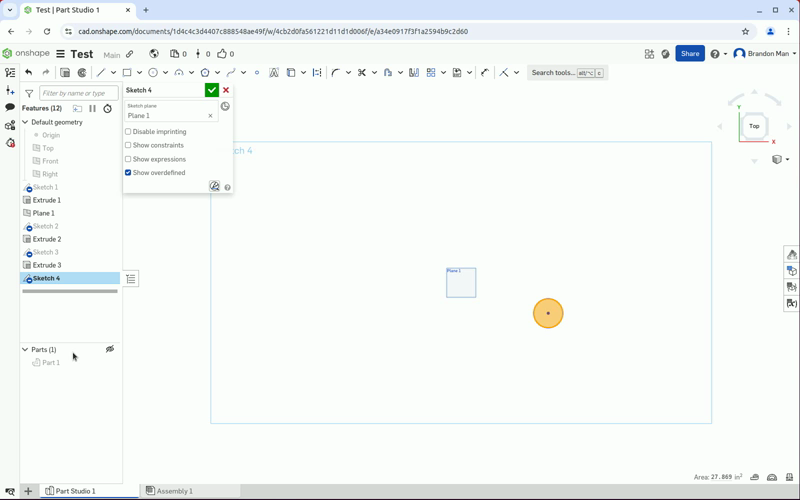
key(shift+e)
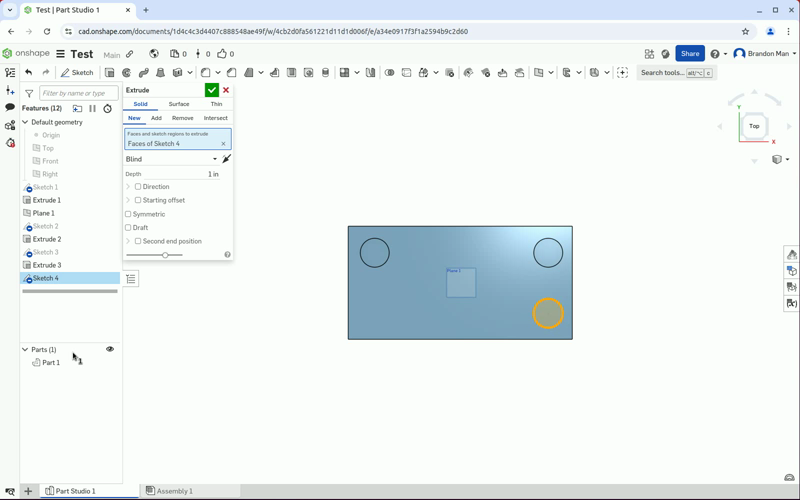
mouse_move(143, 106)
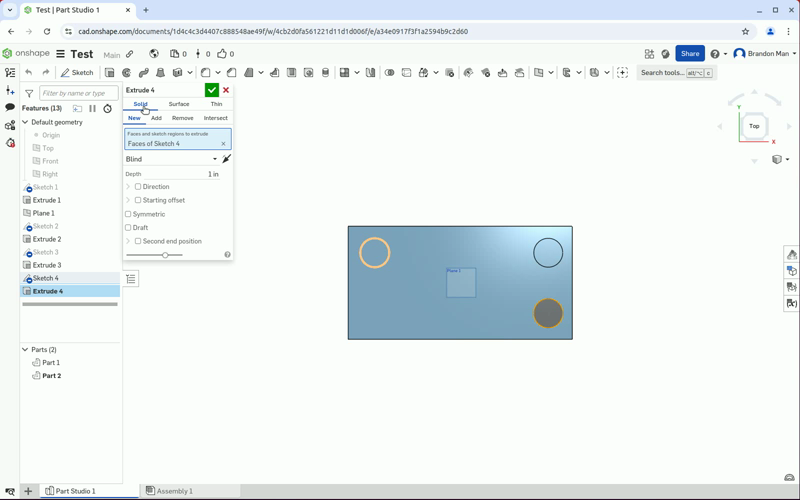
click(143, 106)
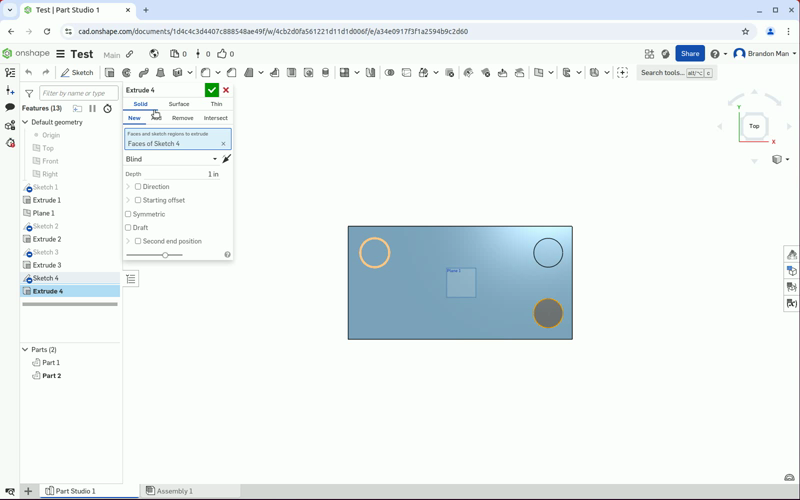
mouse_move(186, 120)
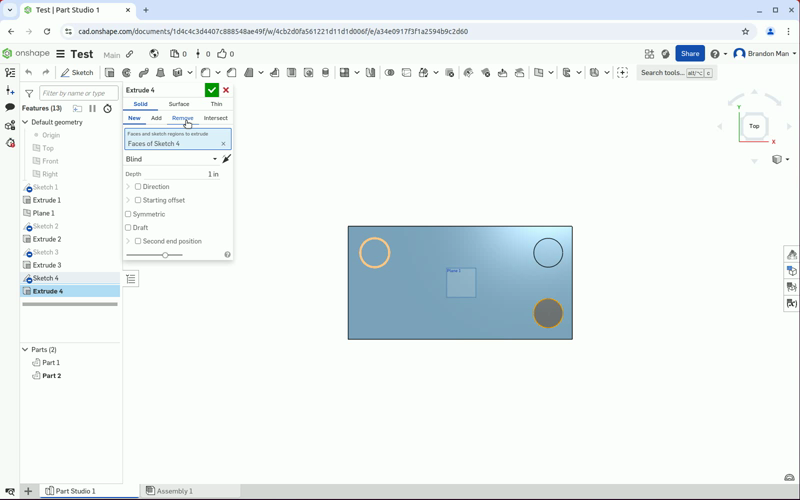
click(186, 120)
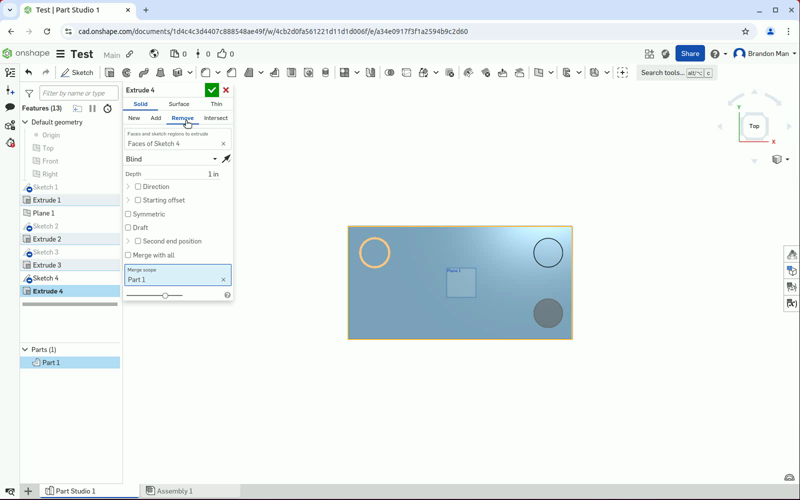
key(tab, 4)
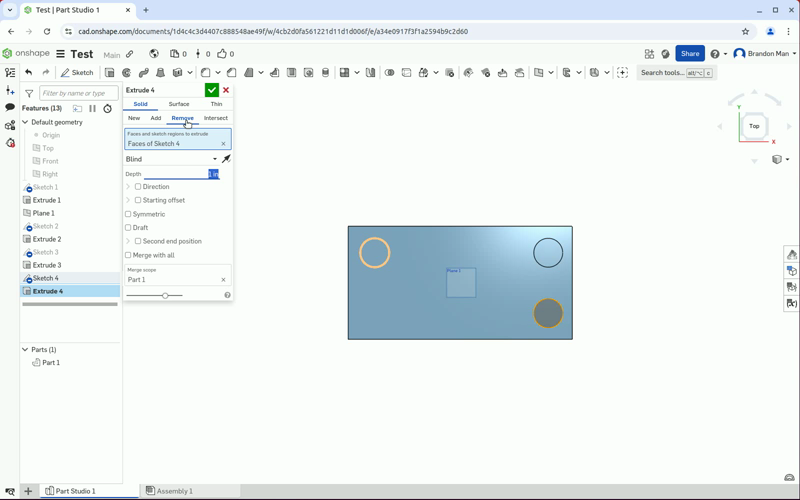
text(5.777)
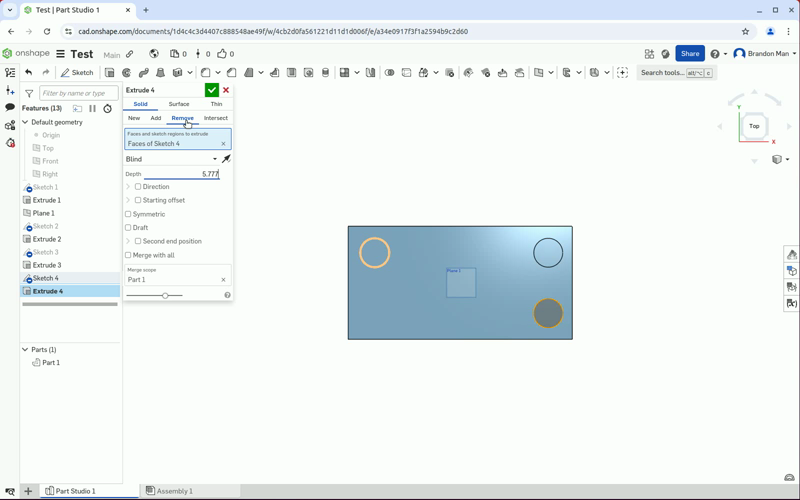
key(tab, 6)
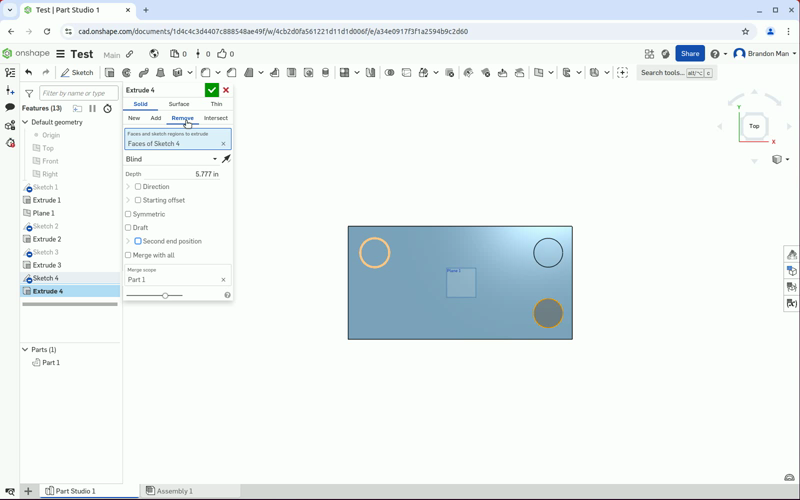
key(space)
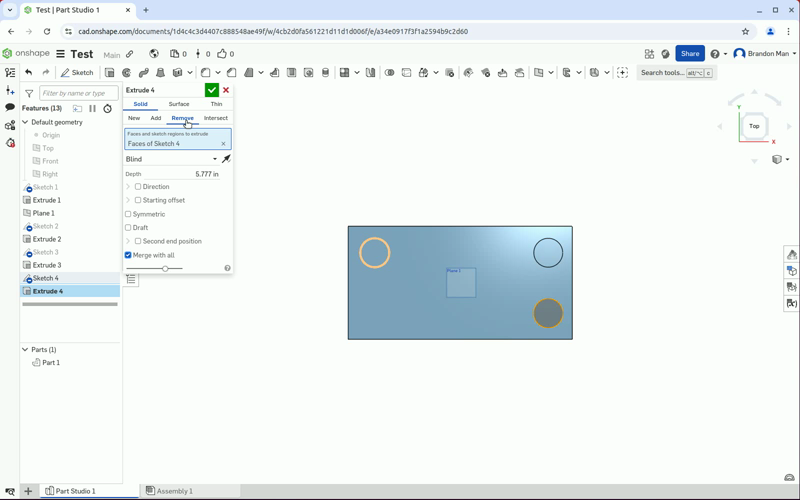
key(enter)
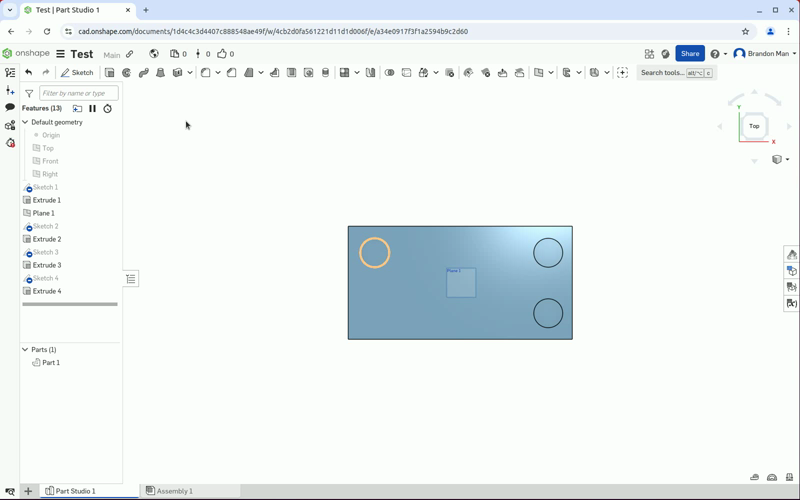
key(shift+h)
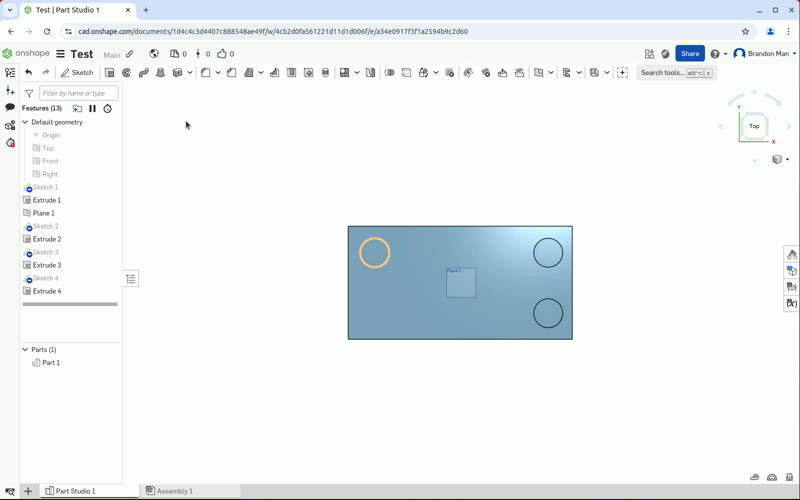
key(shift+h)
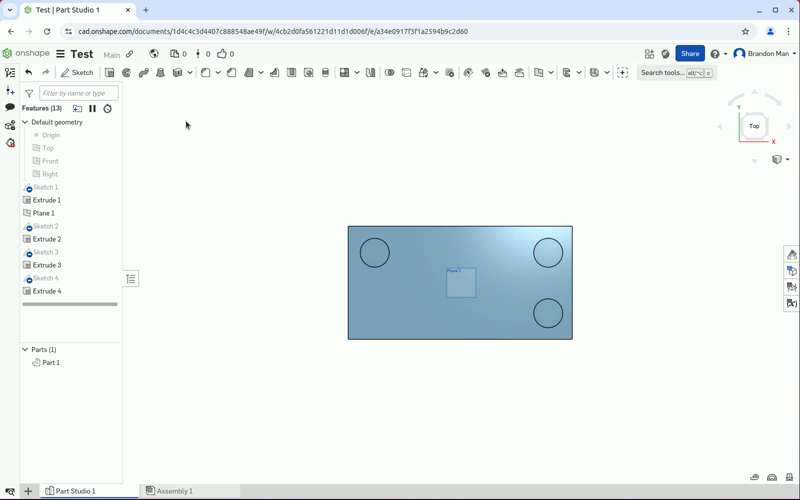
mouse_move(73, 189)
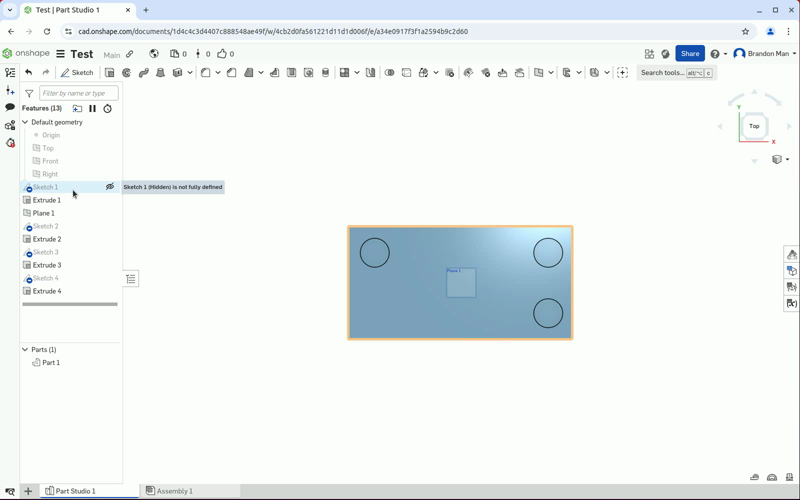
click(73, 189)
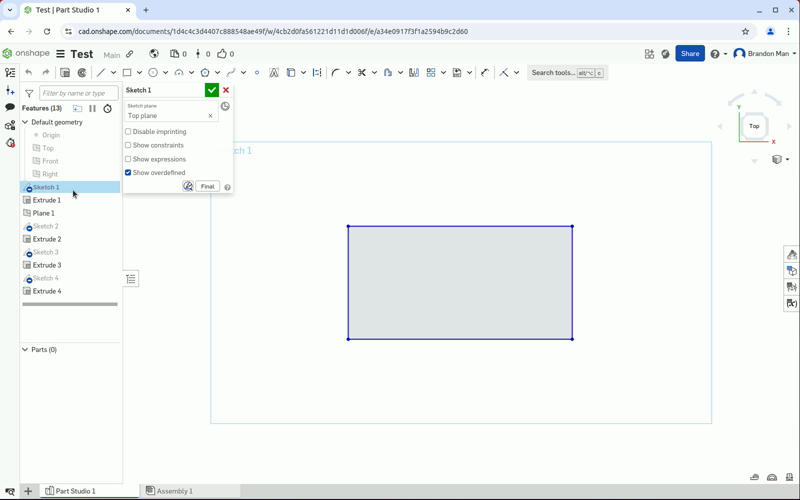
mouse_move(229, 92)
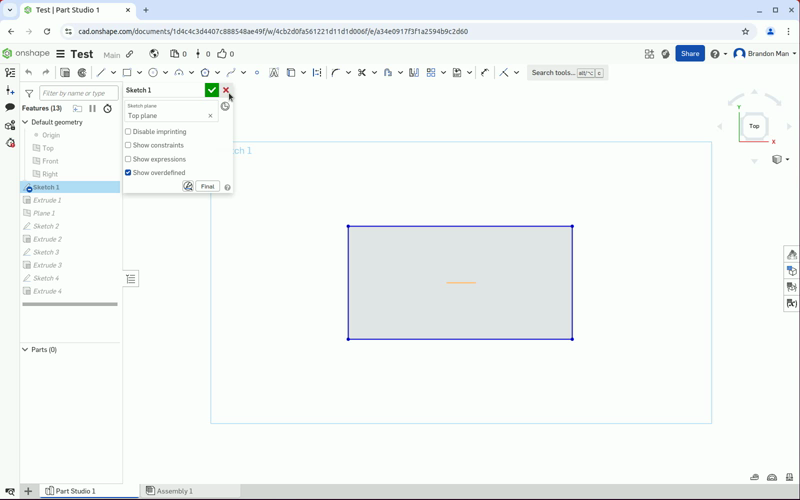
click(229, 92)
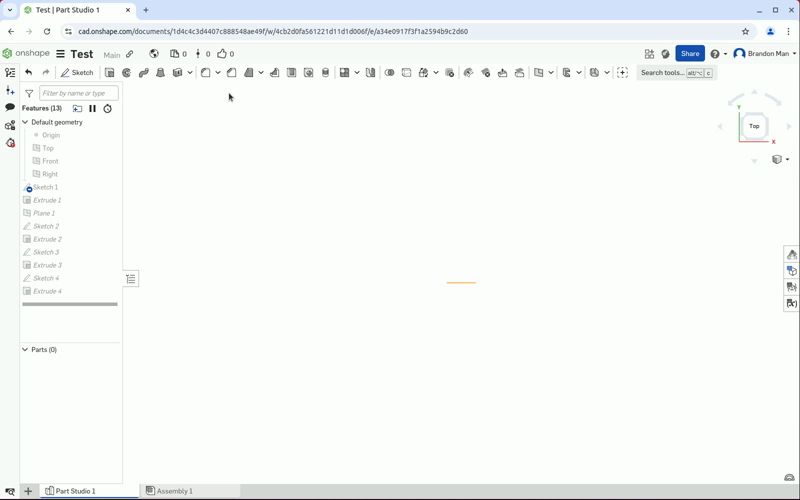
key(shift+s)
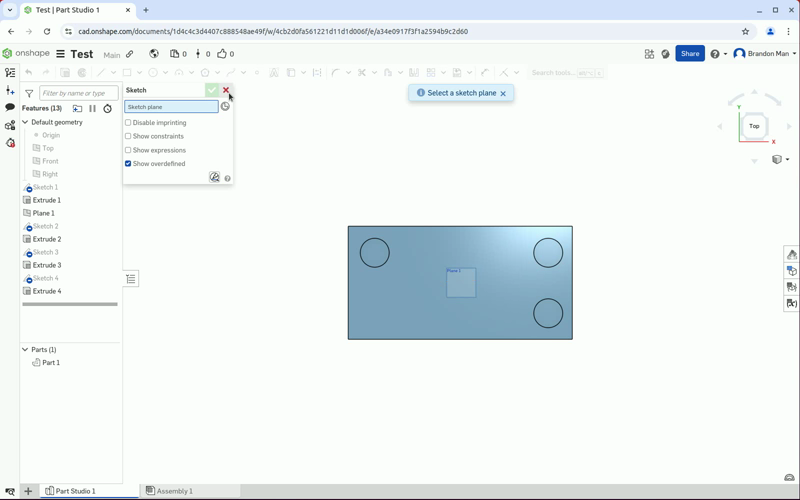
mouse_move(73, 215)
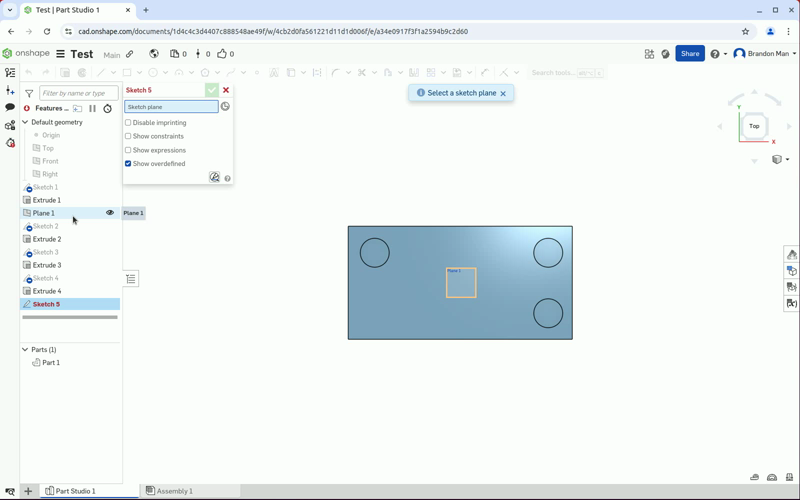
click(73, 215)
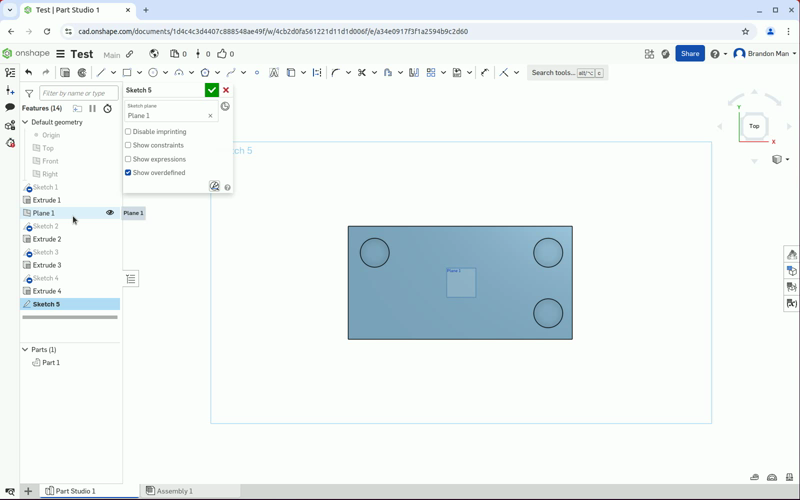
mouse_move(73, 352)
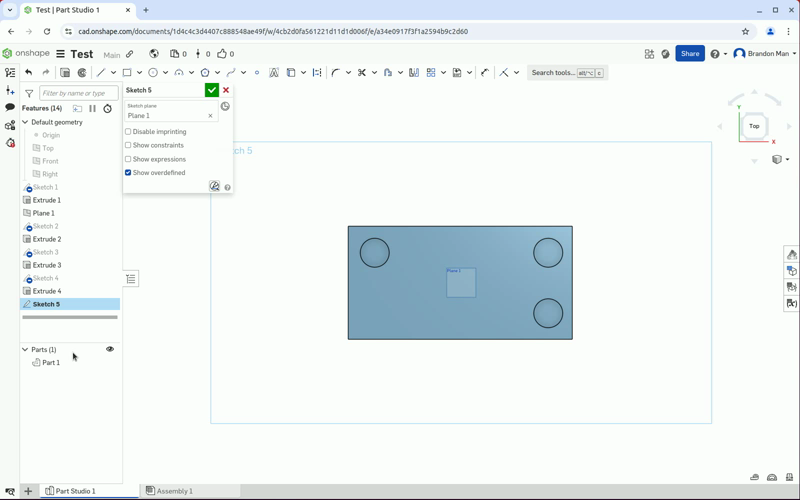
key(y)
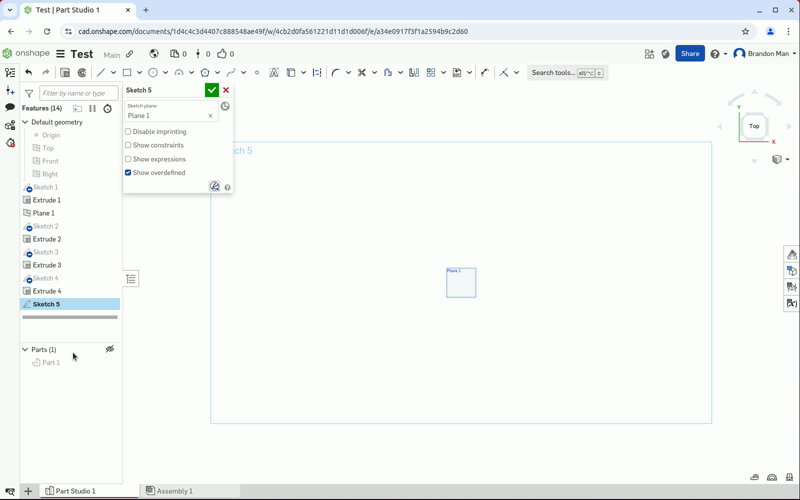
key(c)
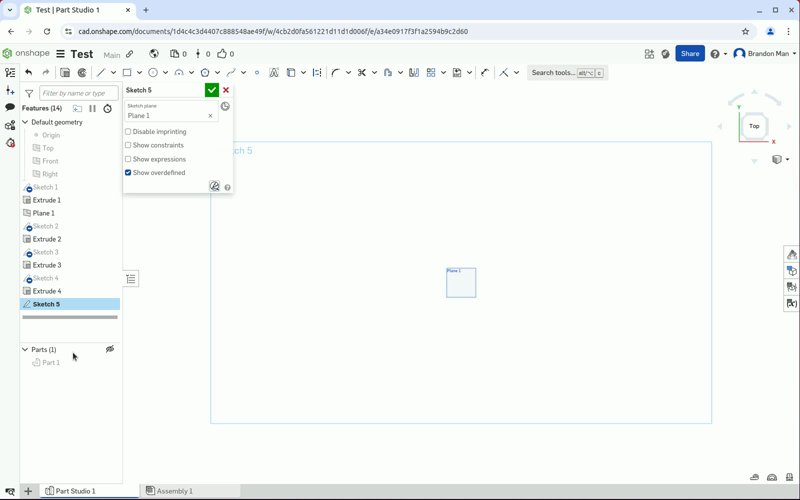
key_down(shift)
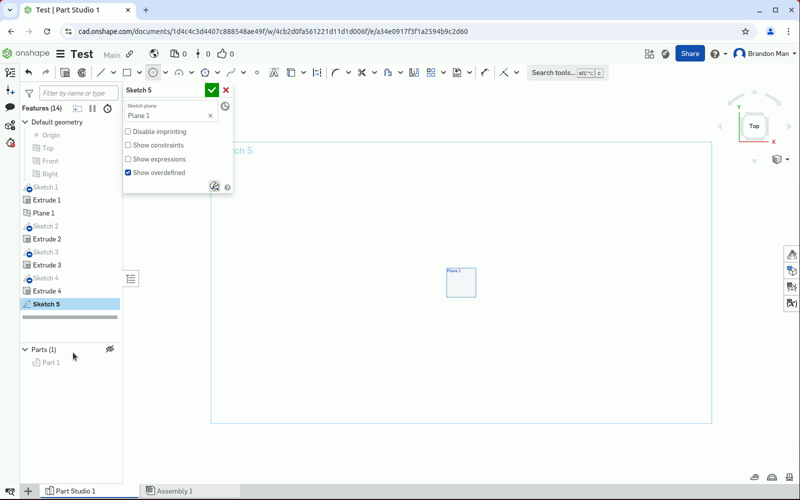
mouse_move(374, 313)
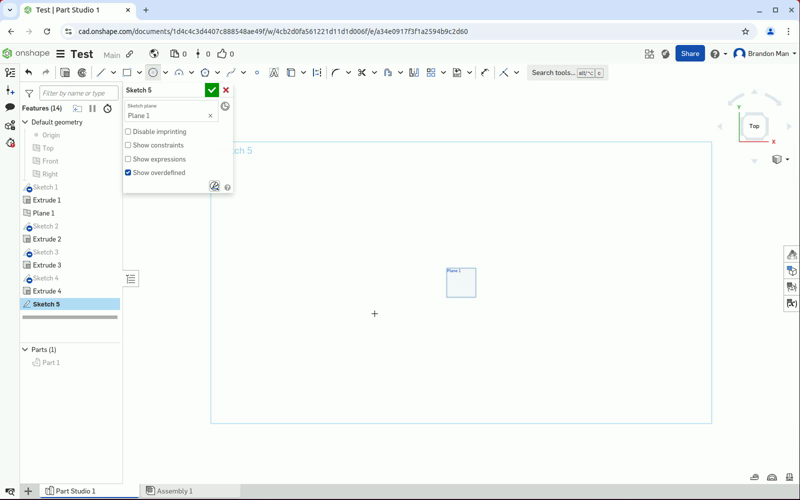
click(374, 313)
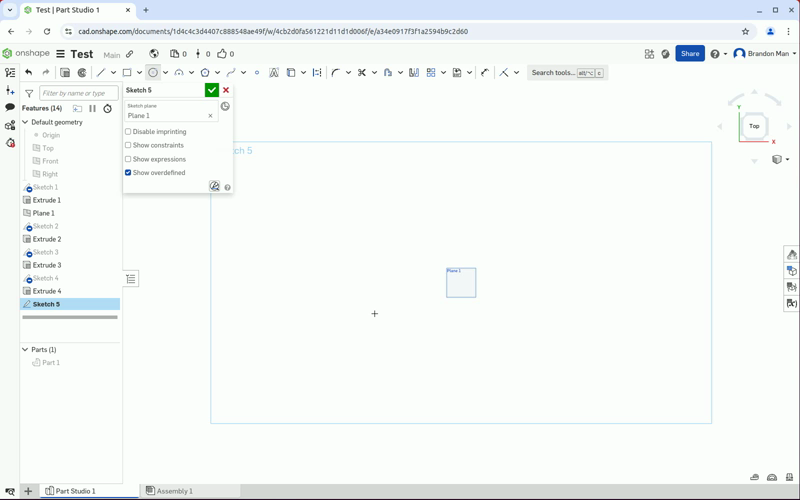
key_up(shift)
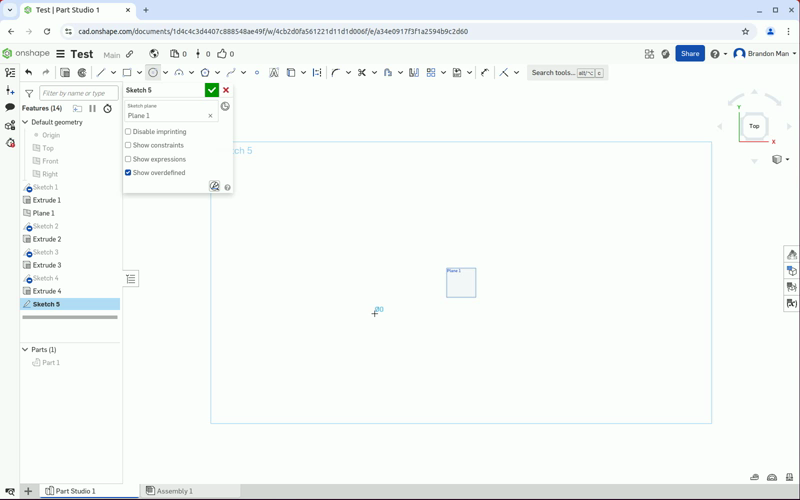
mouse_move(389, 313)
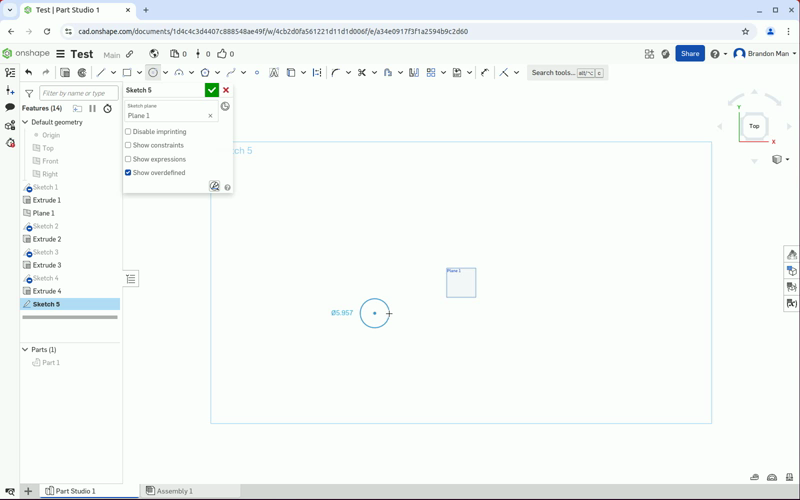
click(389, 313)
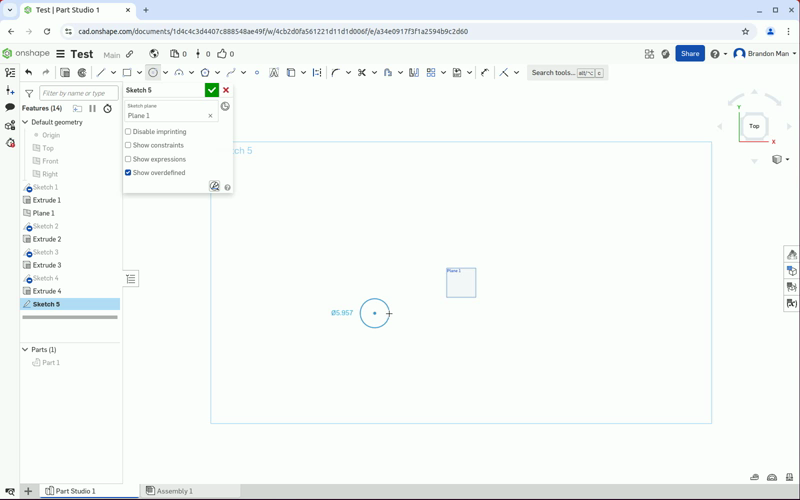
key(esc)
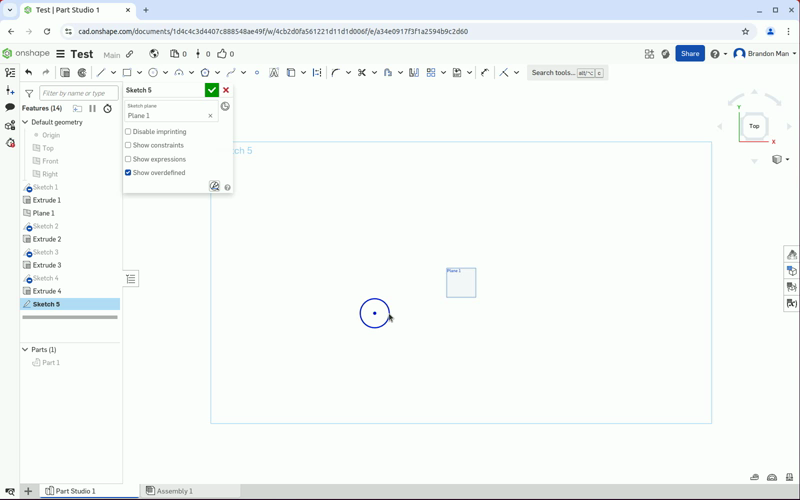
mouse_move(373, 323)
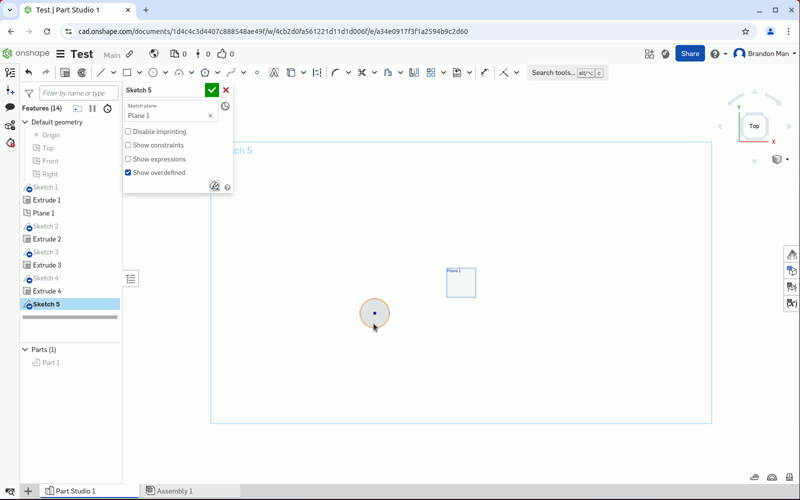
scroll(6)
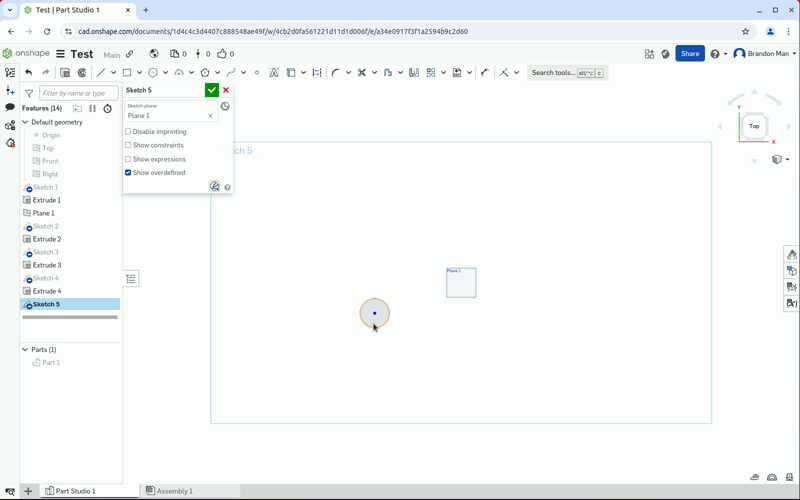
scroll(6)
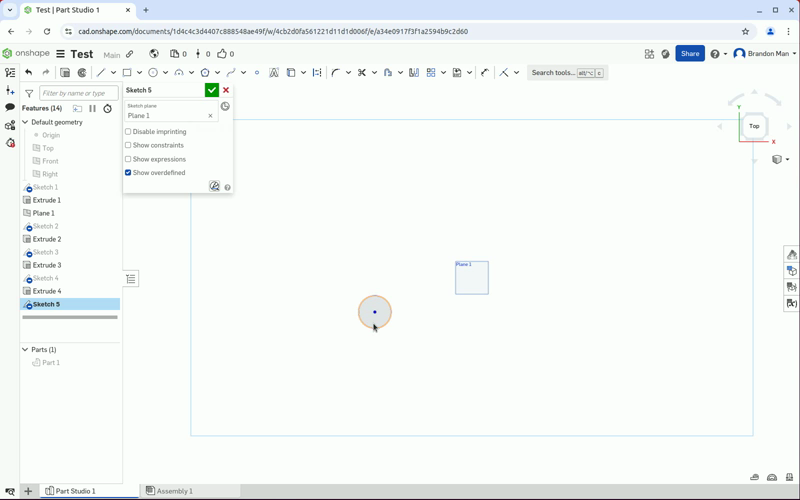
scroll(6)
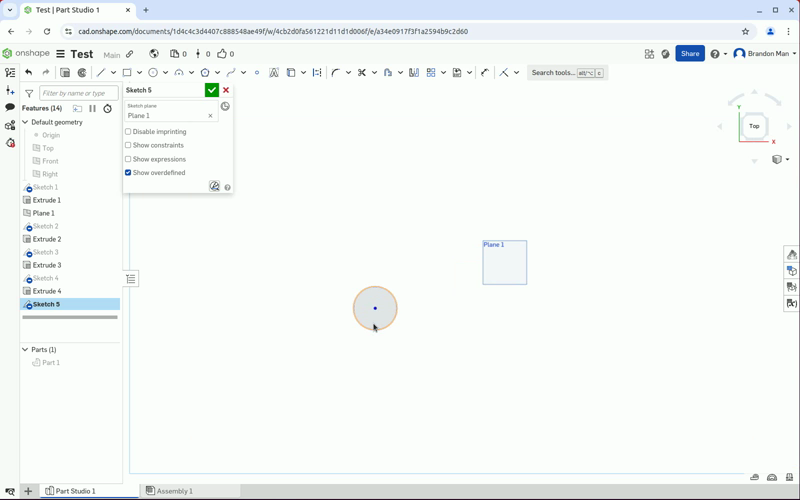
scroll(6)
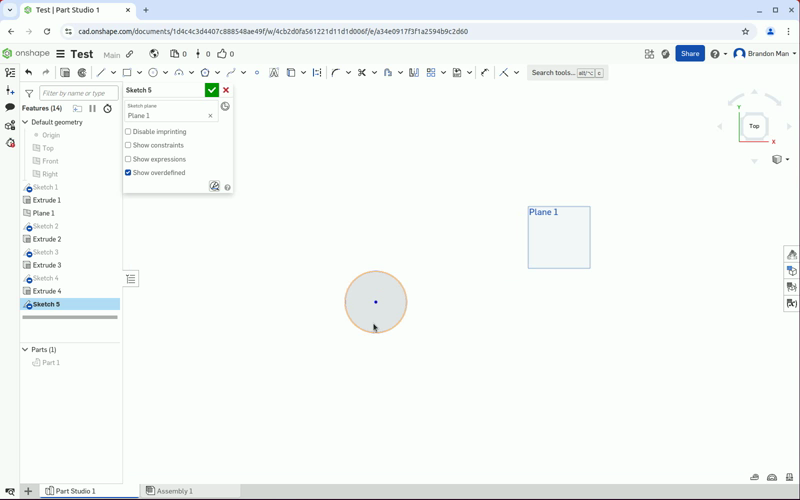
scroll(6)
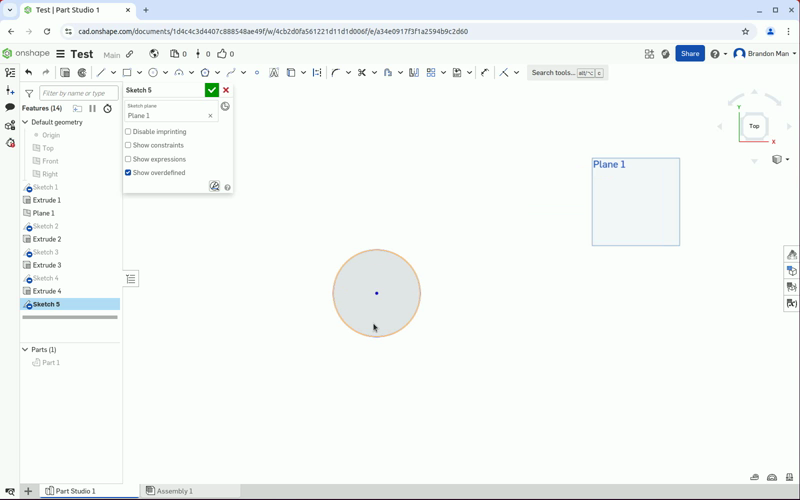
scroll(6)
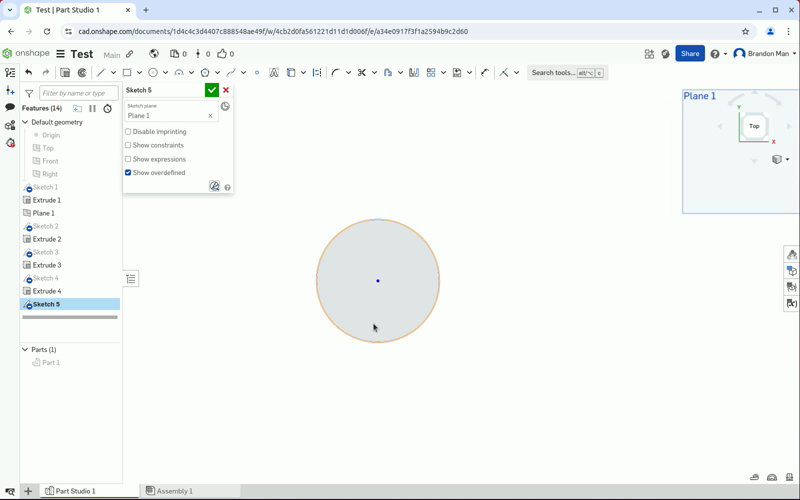
scroll(6)
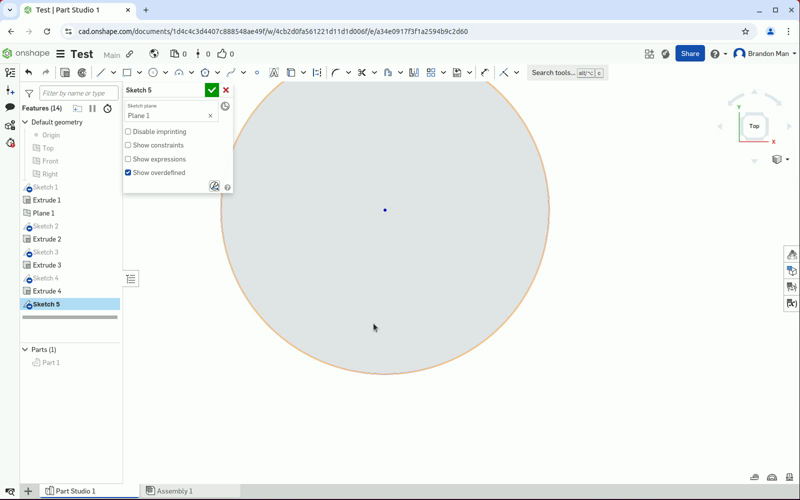
click(373, 323)
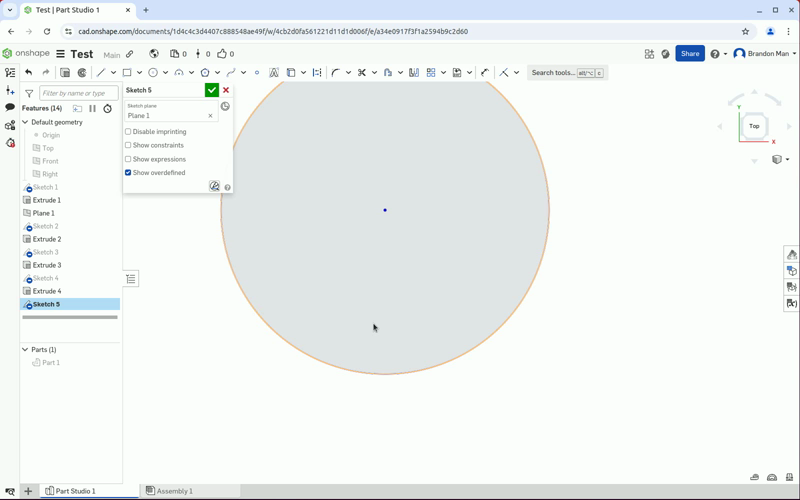
scroll(-6)
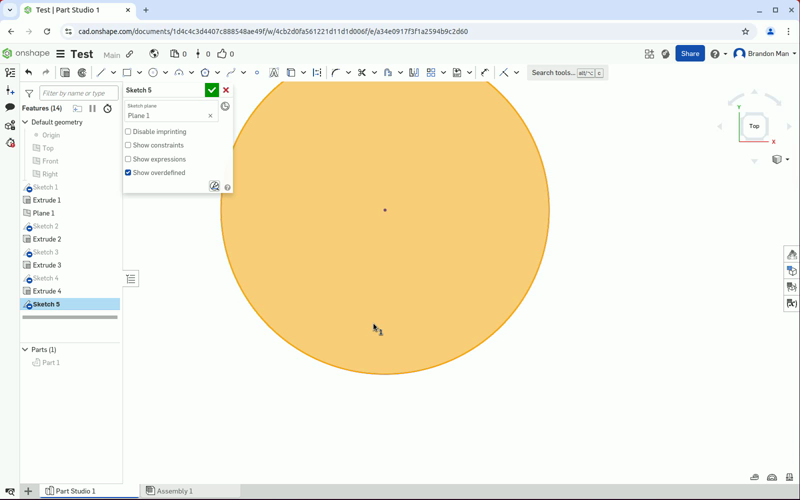
scroll(-6)
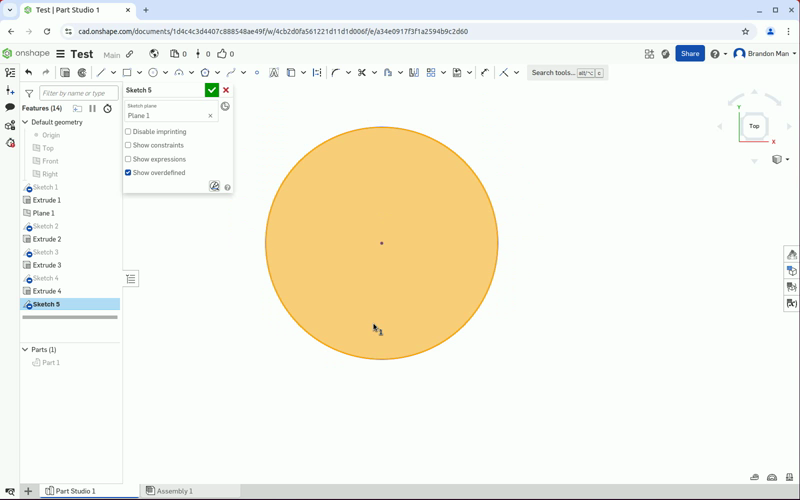
scroll(-6)
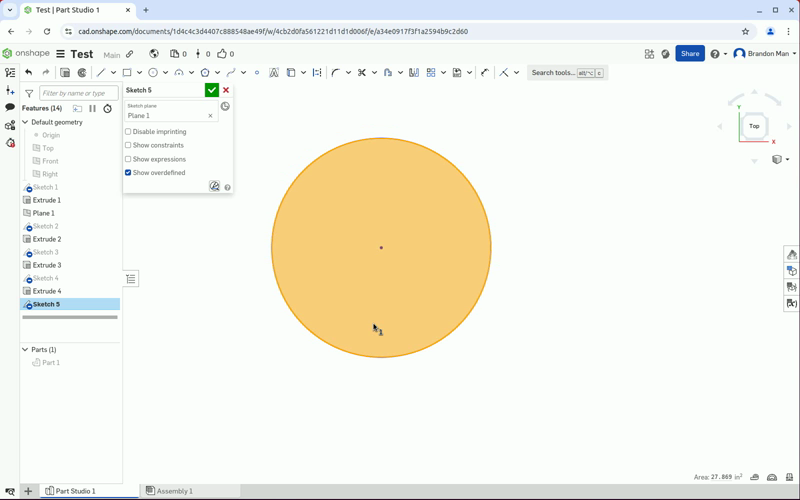
scroll(-6)
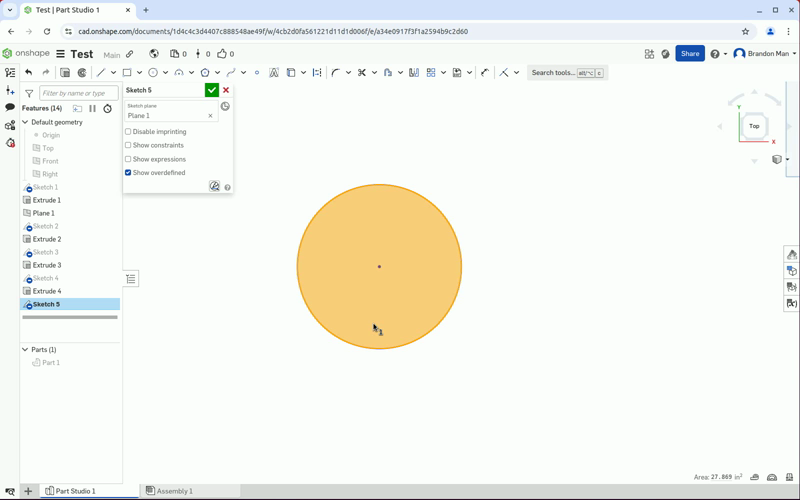
scroll(-6)
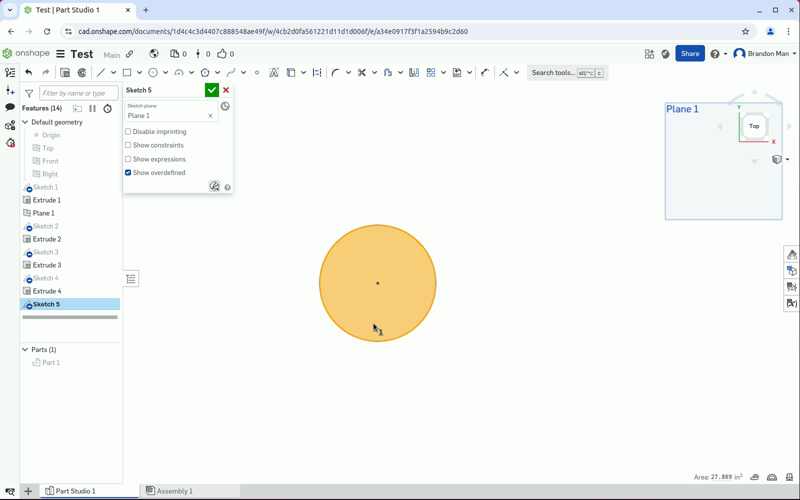
scroll(-6)
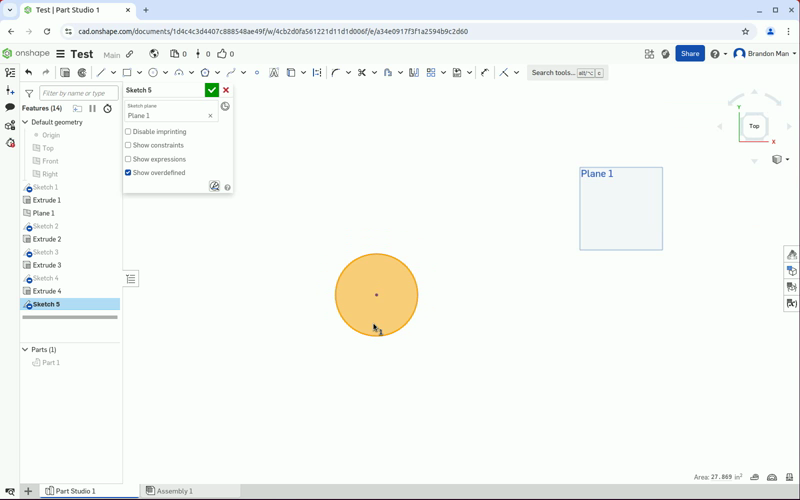
scroll(-6)
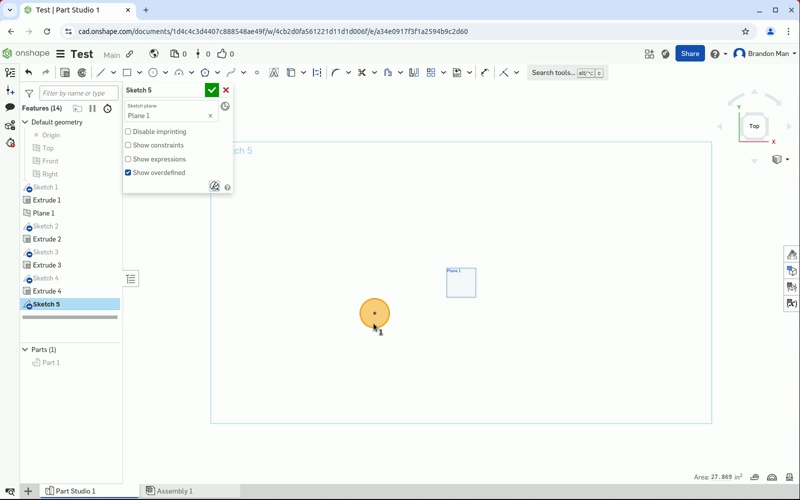
mouse_move(73, 352)
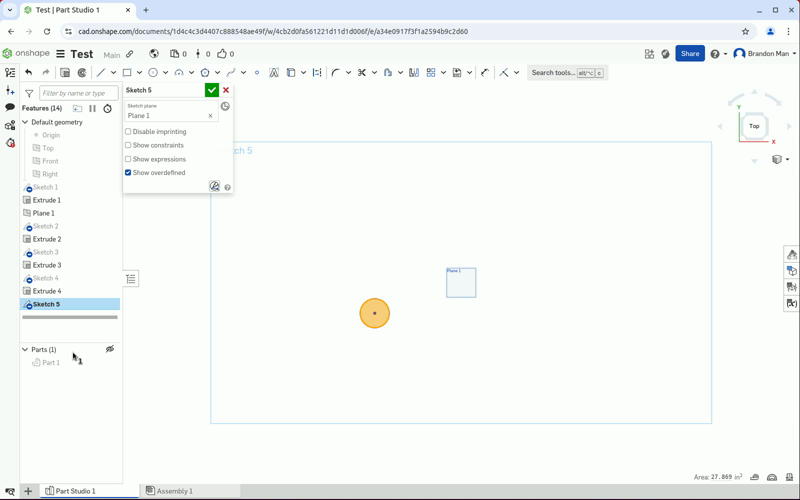
key(shift+y)
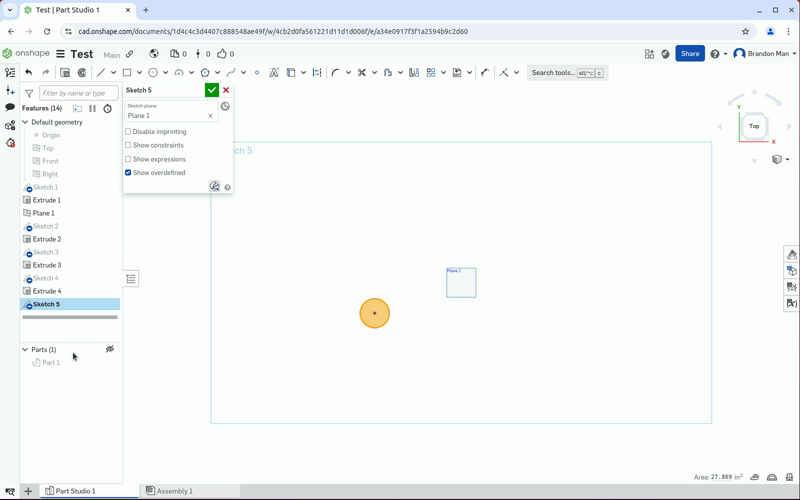
key(shift+e)
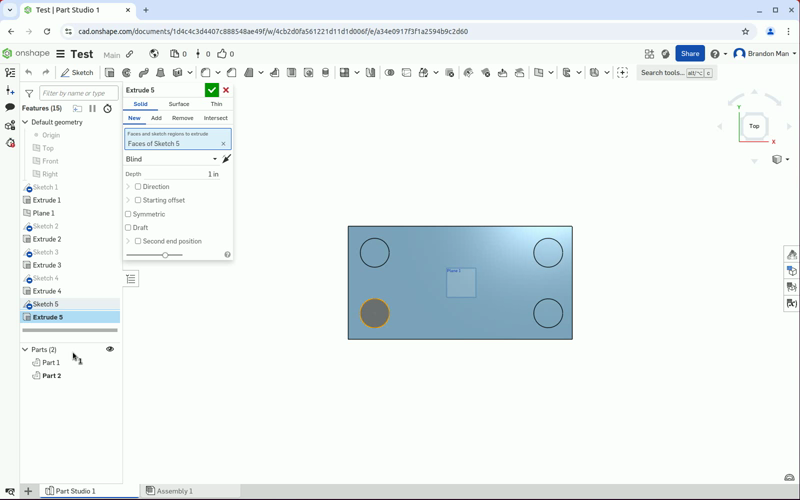
mouse_move(143, 106)
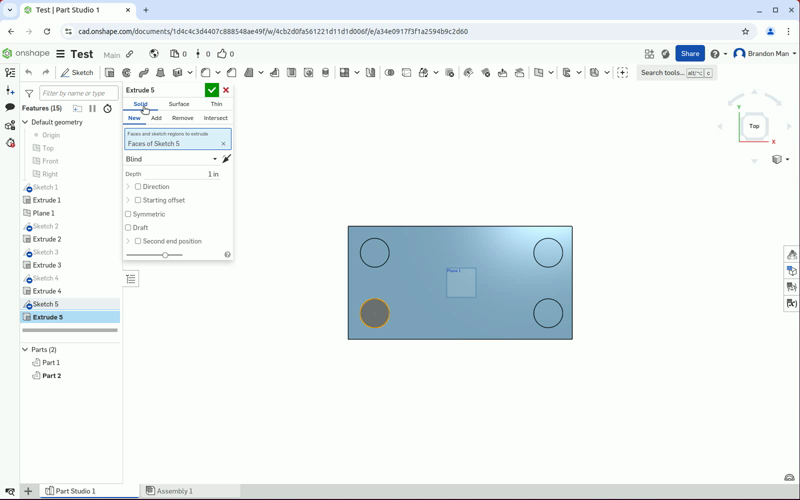
click(143, 106)
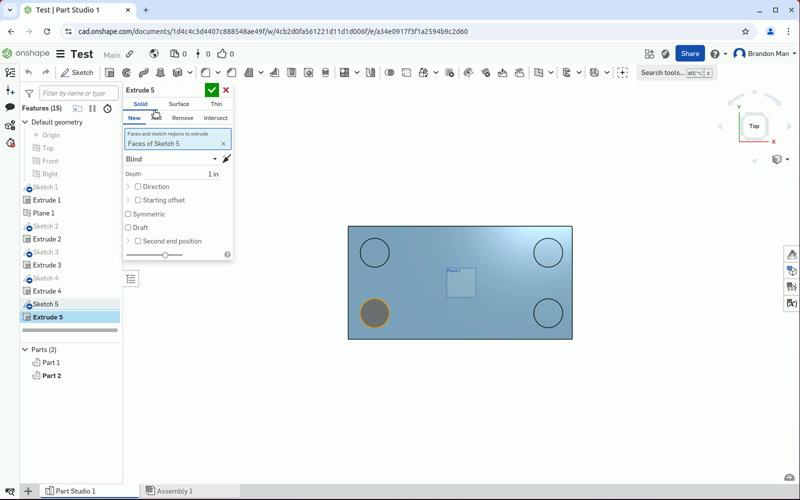
mouse_move(186, 120)
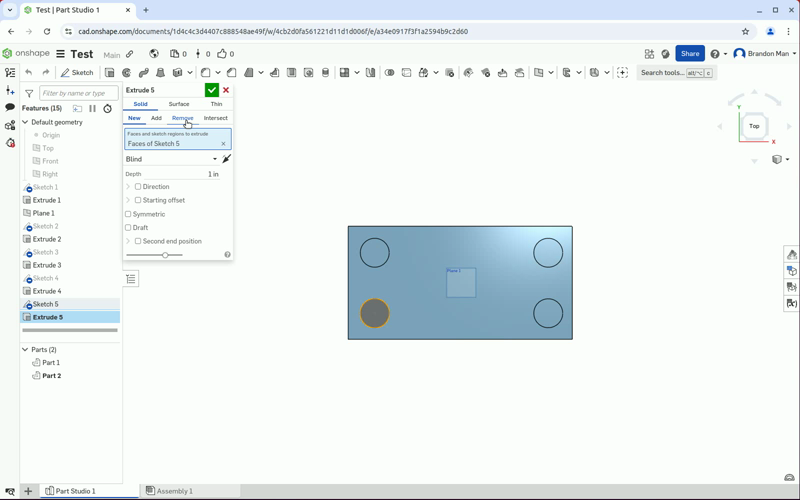
click(186, 120)
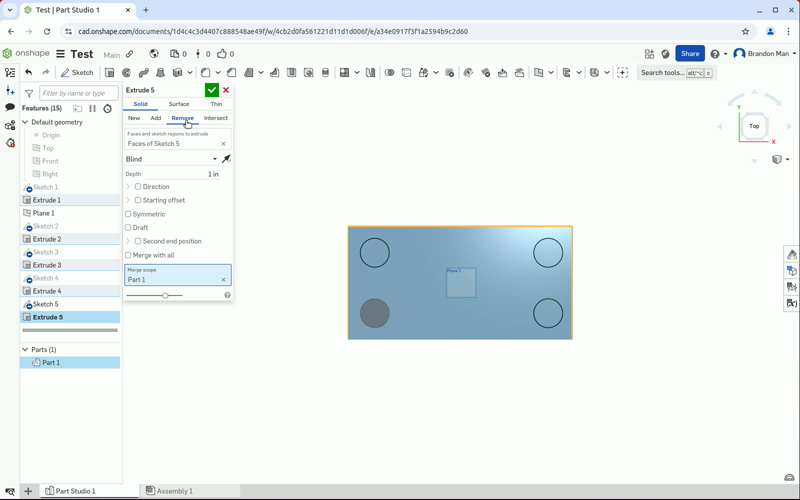
key(tab, 4)
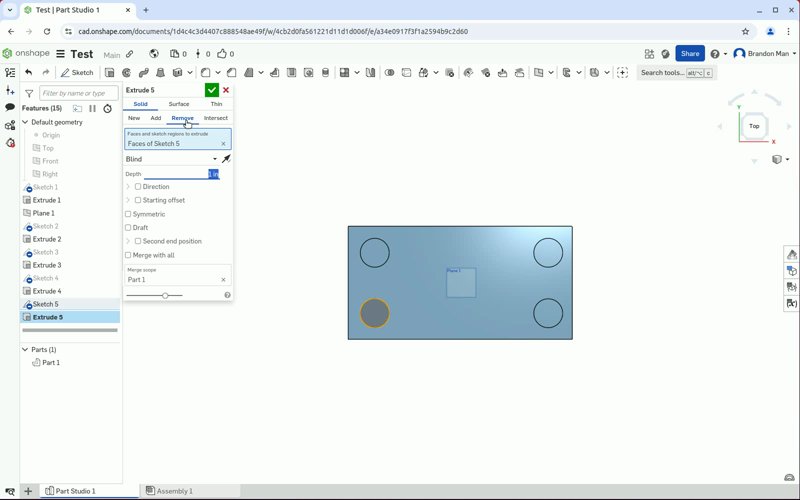
text(5.777)
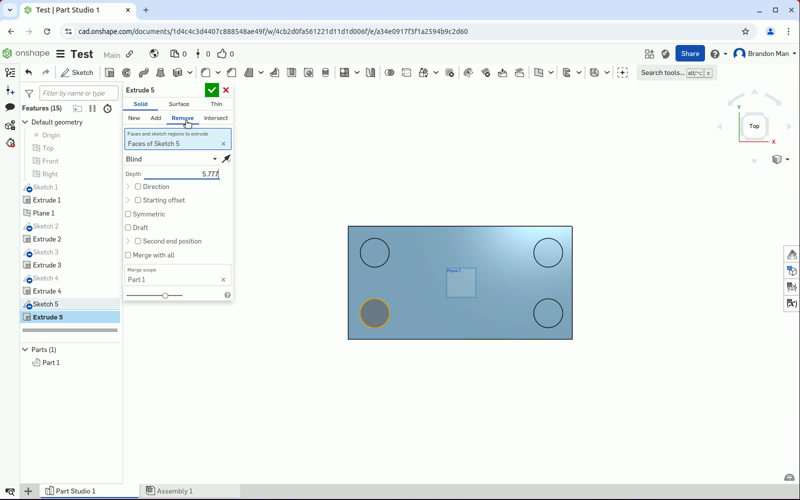
key(tab, 6)
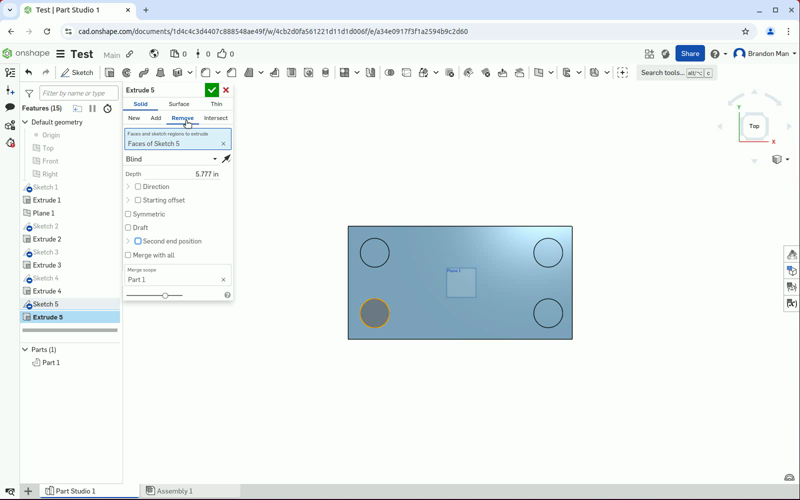
key(space)
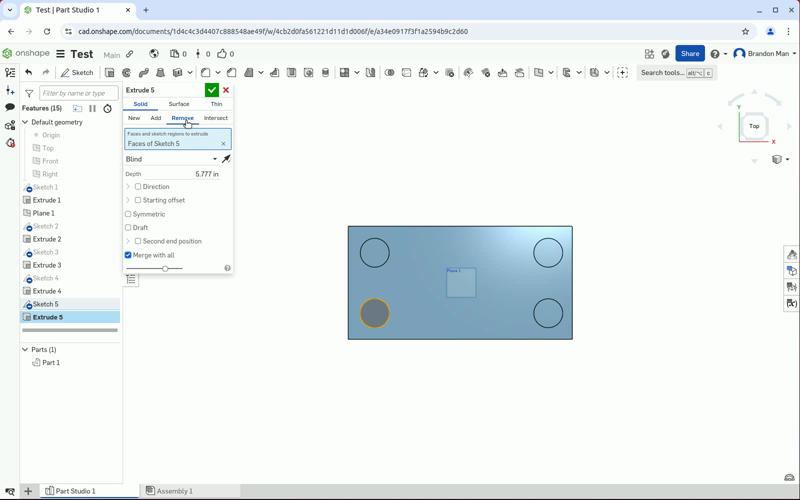
key(enter)
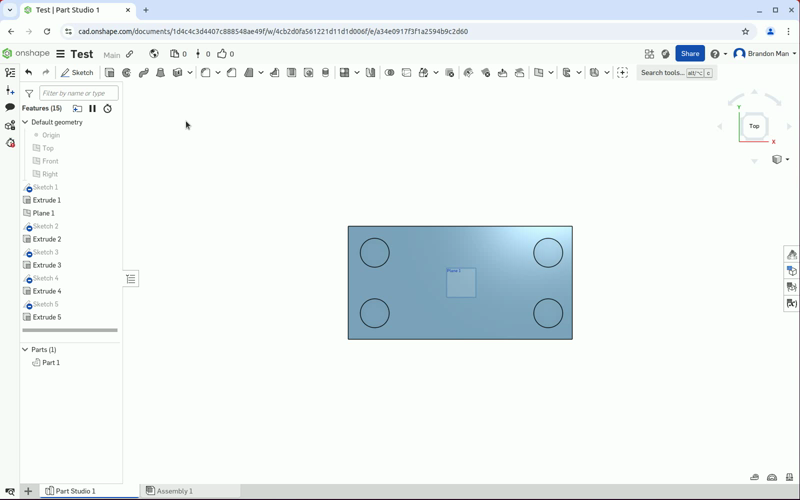
key(shift+h)
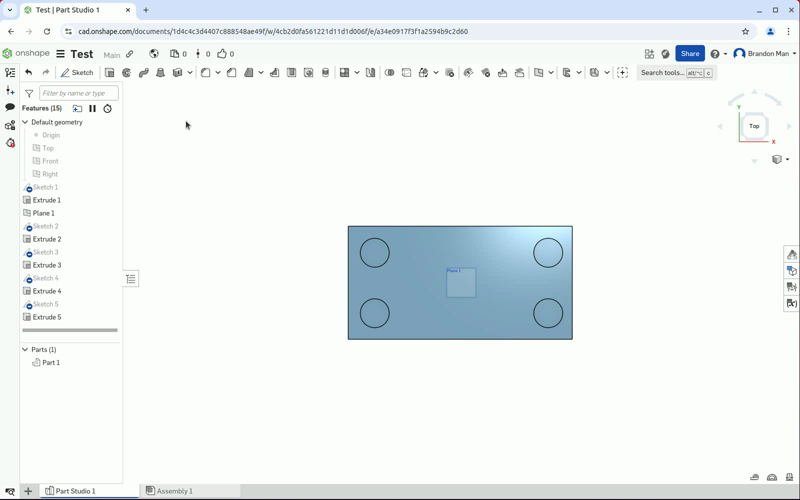
key(shift+h)
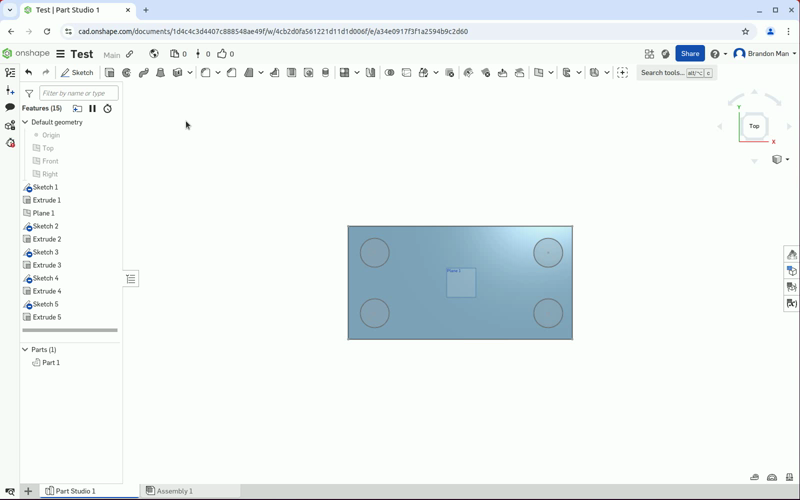
key(shift+7)
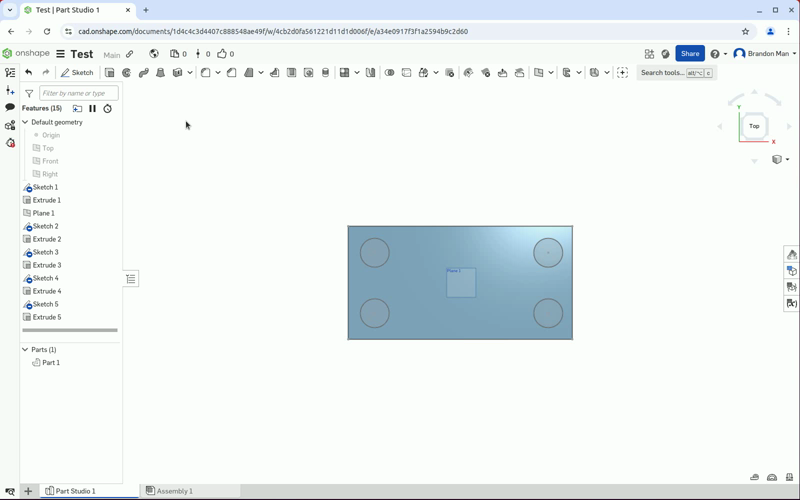
key(up, 3)
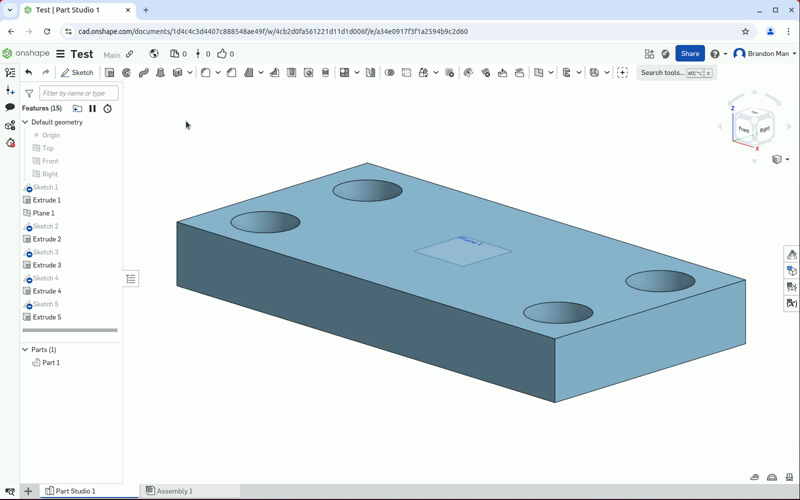
key(left, 3)
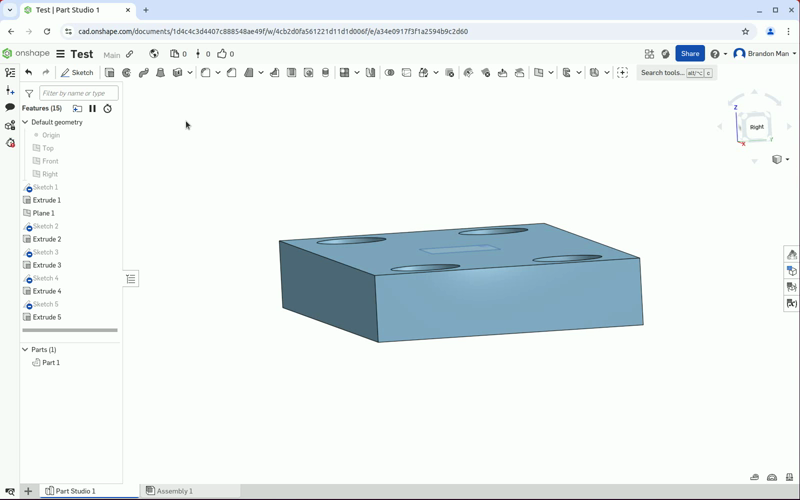
key(right, 3)
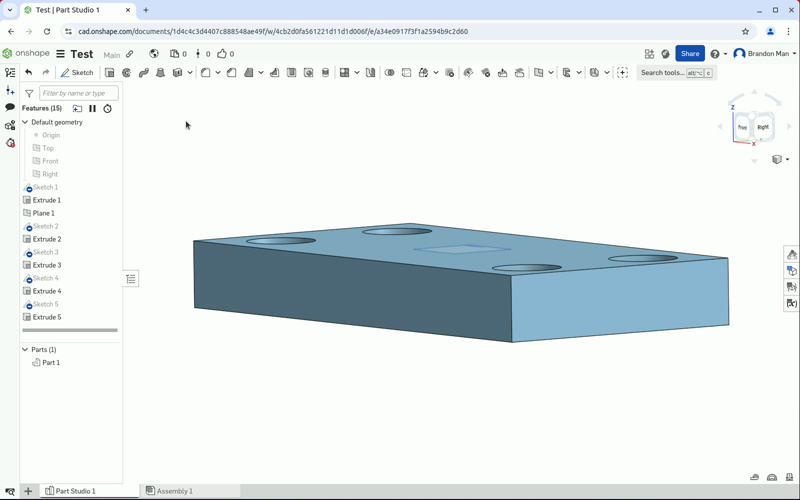
key(down, 3)
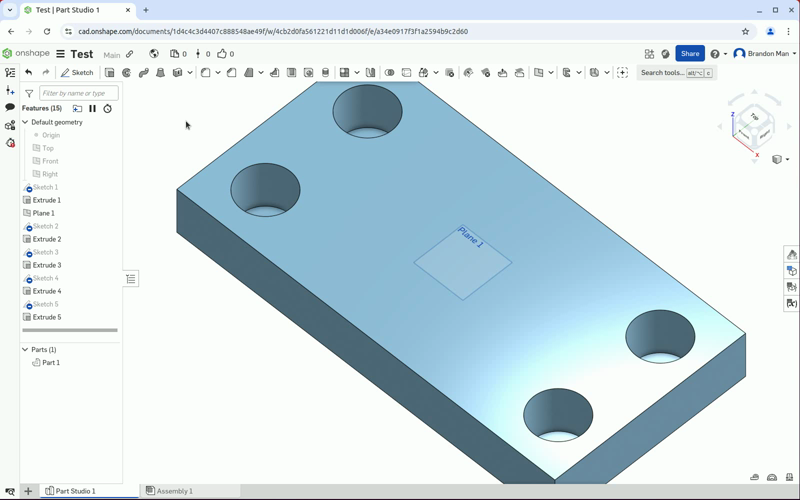
mouse_move(73, 189)
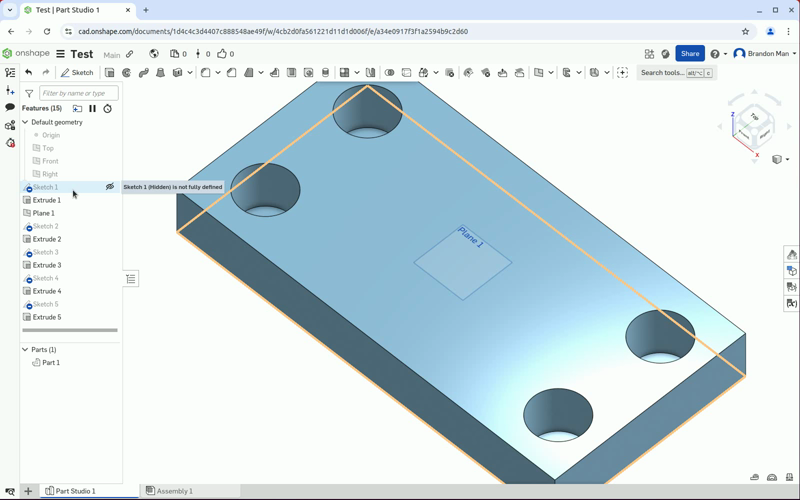
click(73, 189)